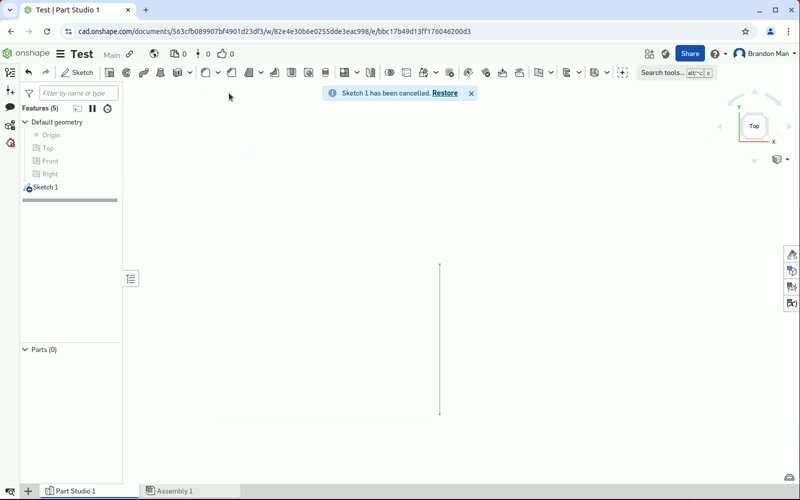
key(shift+h)
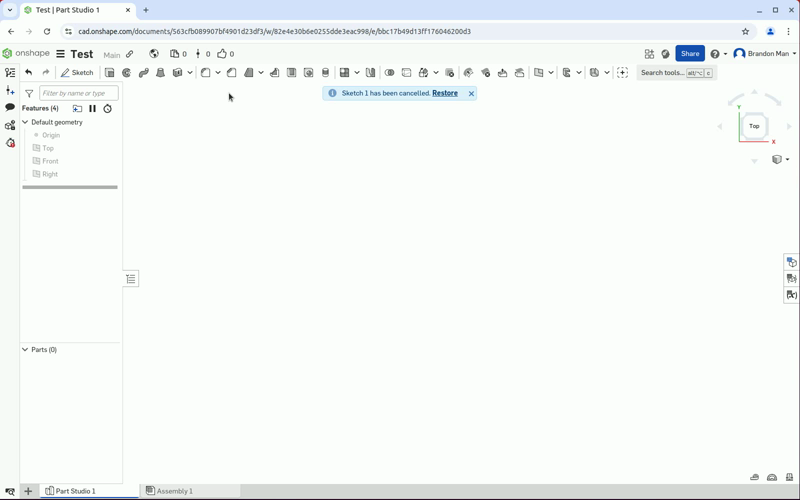
mouse_move(73, 352)
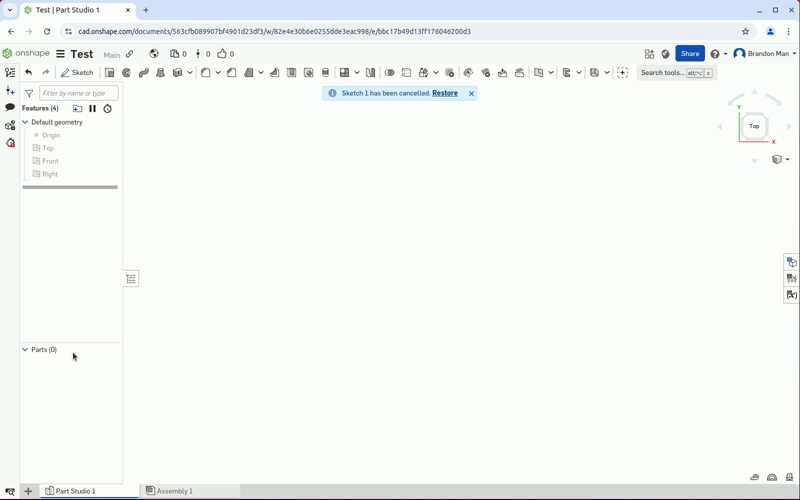
key(y)
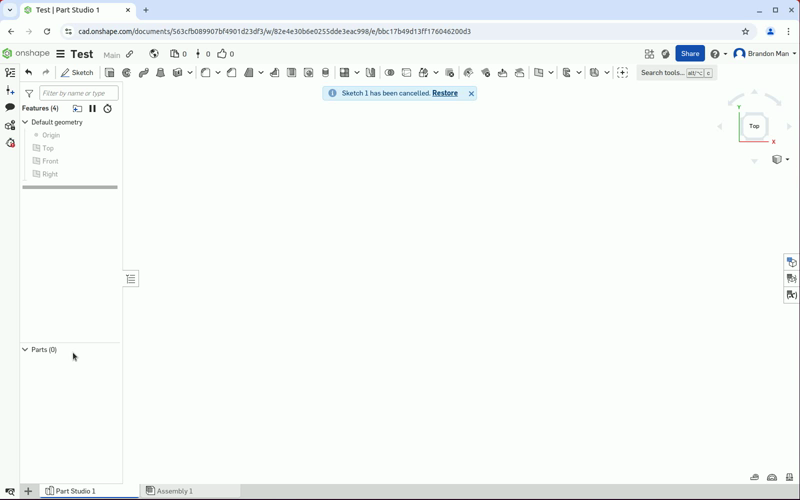
key(shift+p)
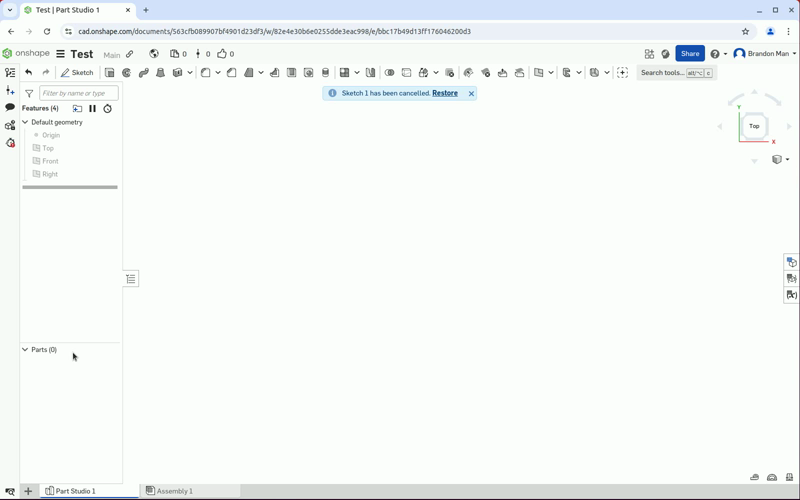
key(space)
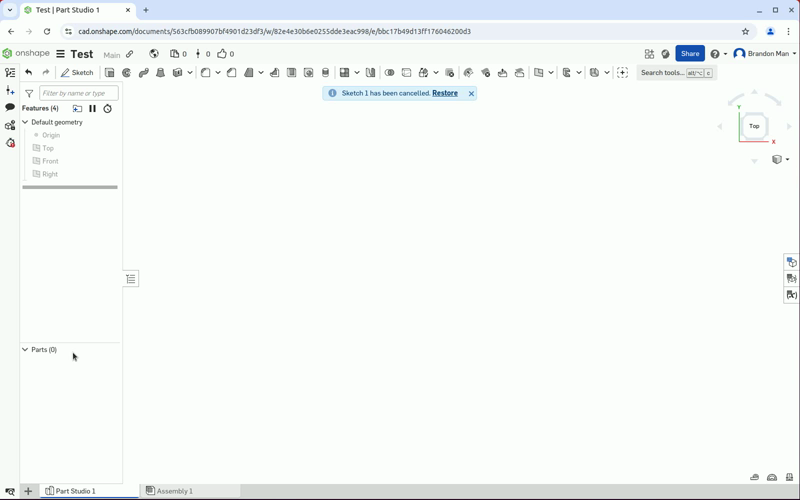
key_down(shift)
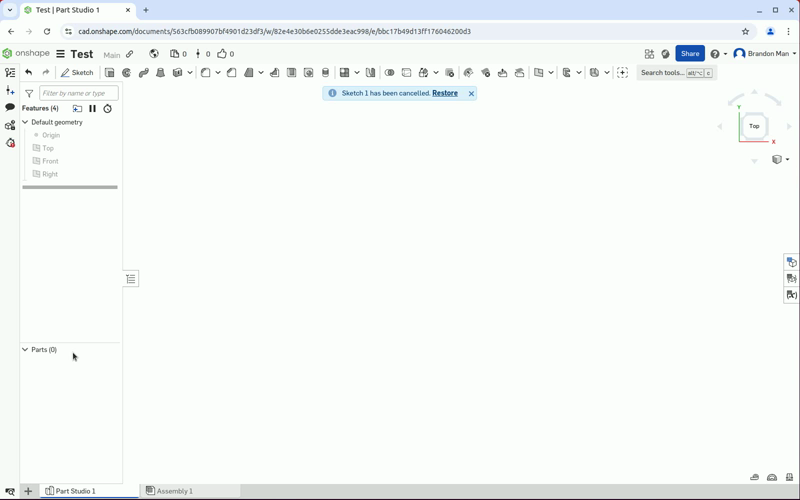
key(up)
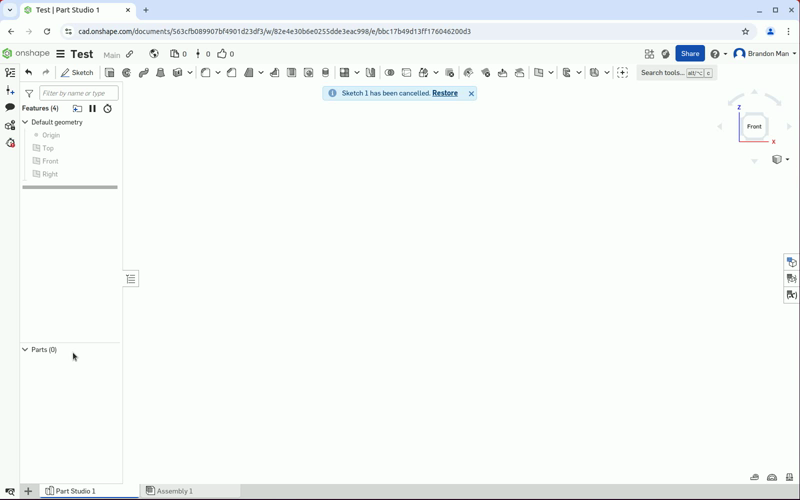
key_up(shift)
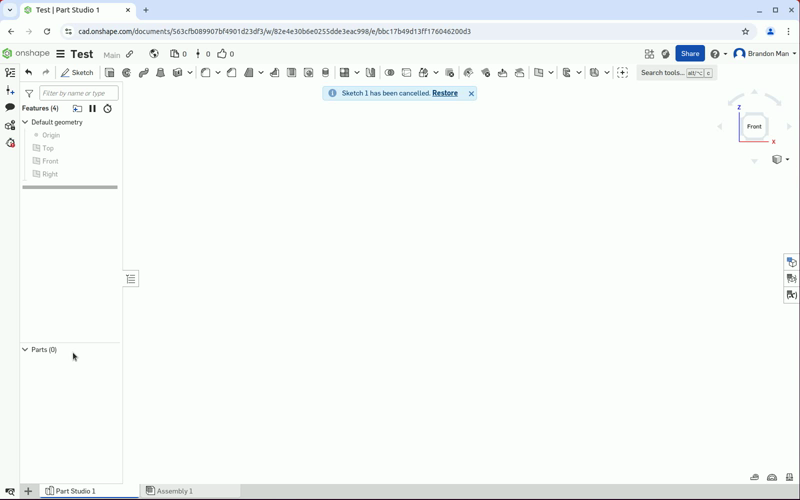
mouse_move(73, 352)
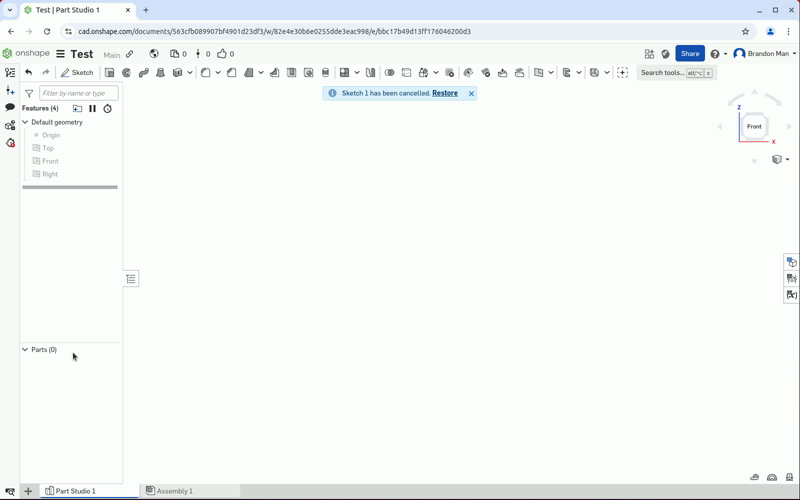
key(shift+y)
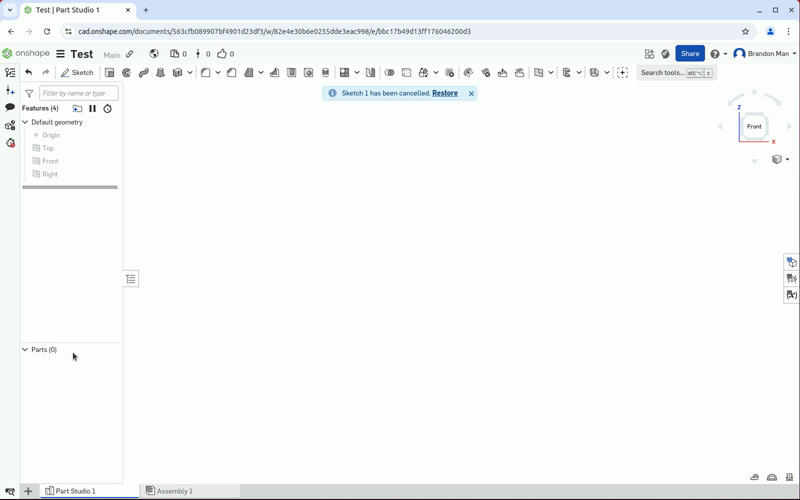
key(shift+s)
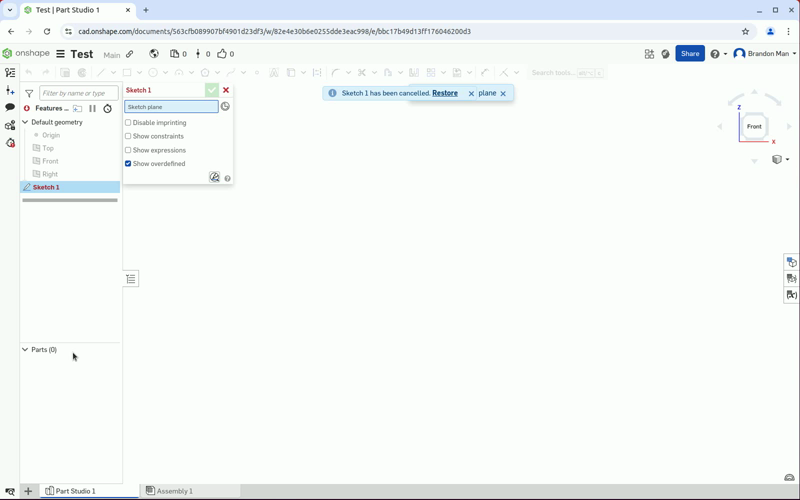
mouse_move(73, 163)
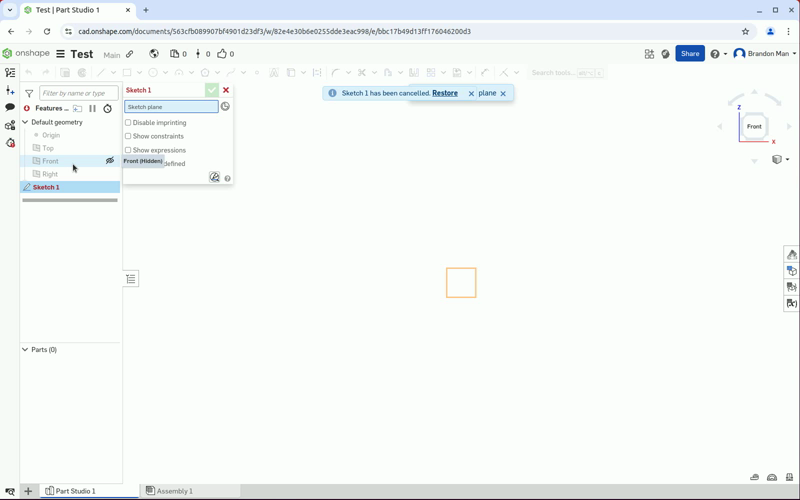
click(73, 163)
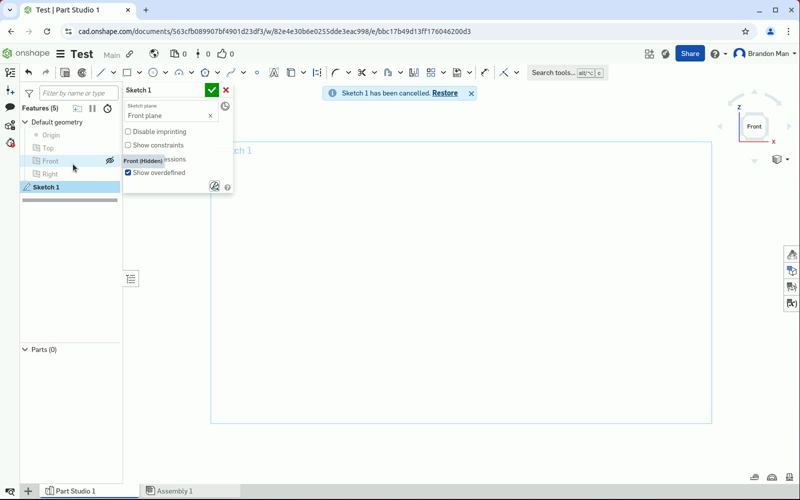
mouse_move(73, 352)
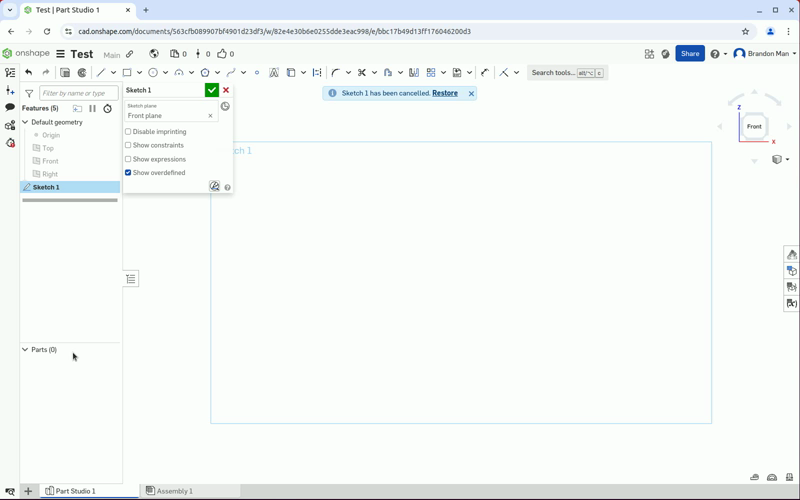
key(y)
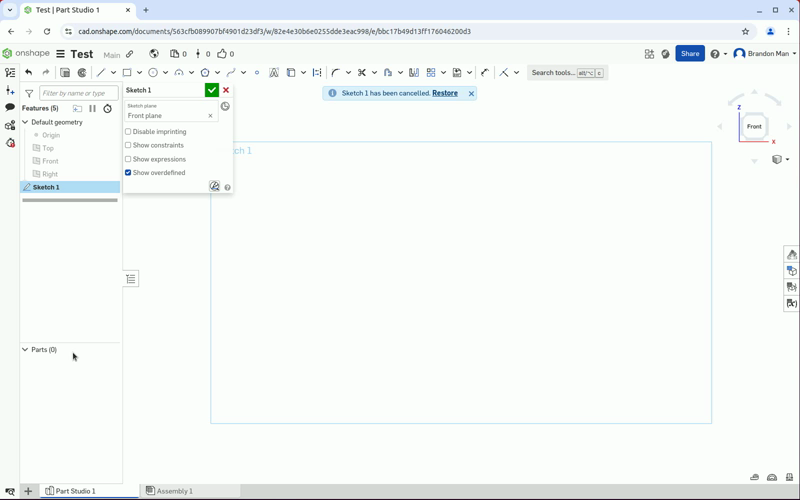
key(c)
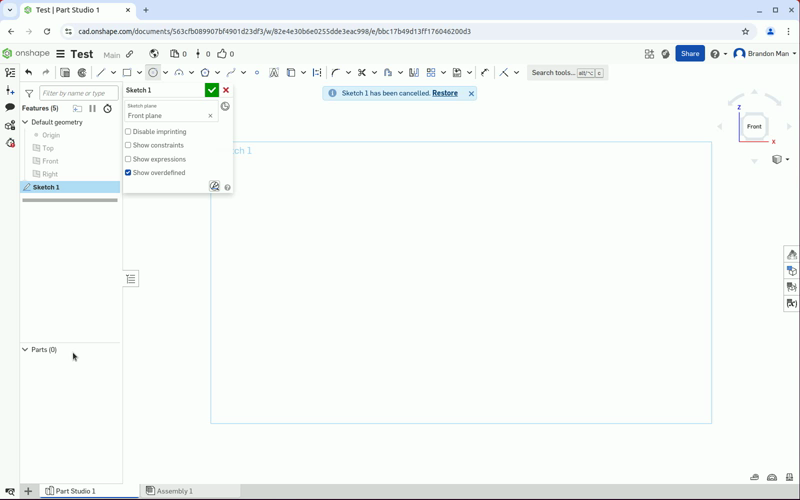
key_down(shift)
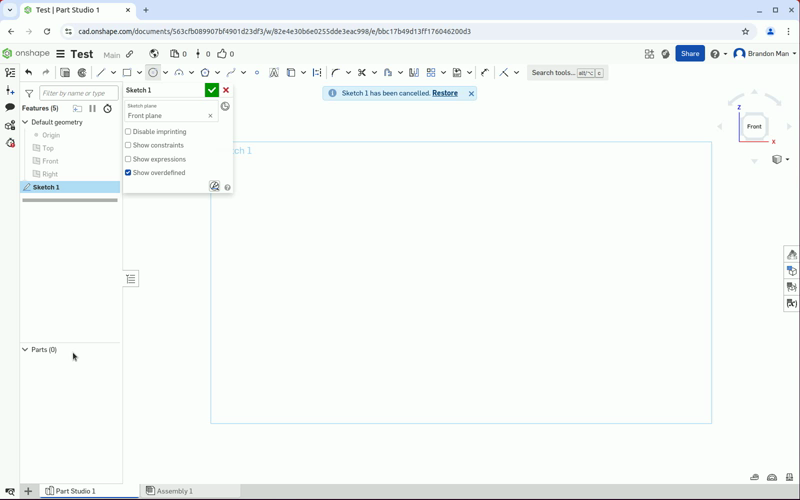
mouse_move(461, 282)
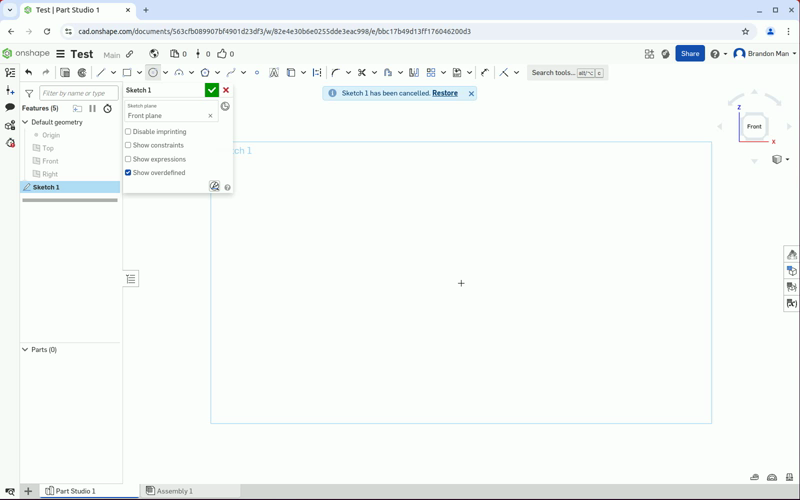
click(461, 282)
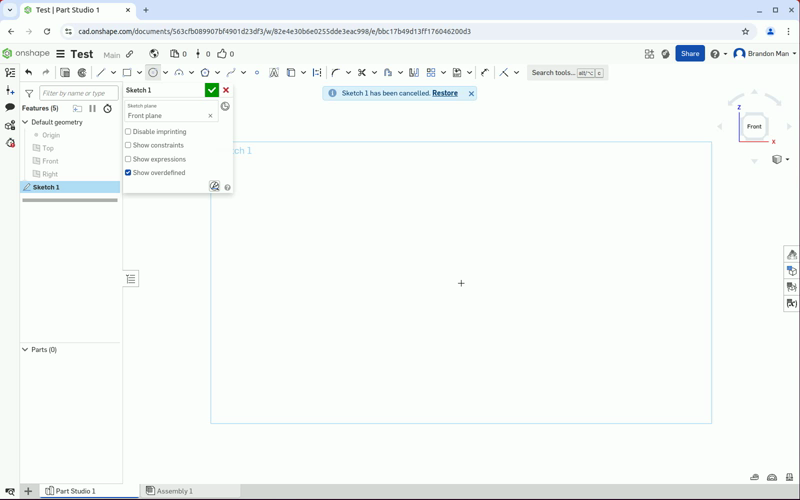
key_up(shift)
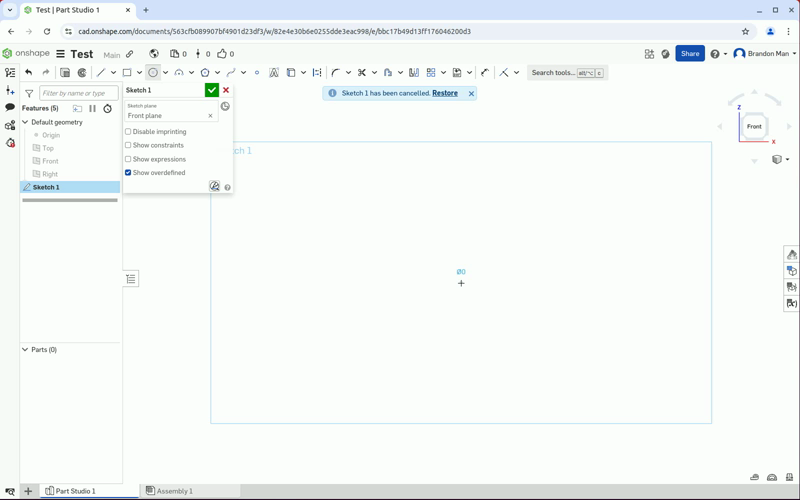
mouse_move(484, 282)
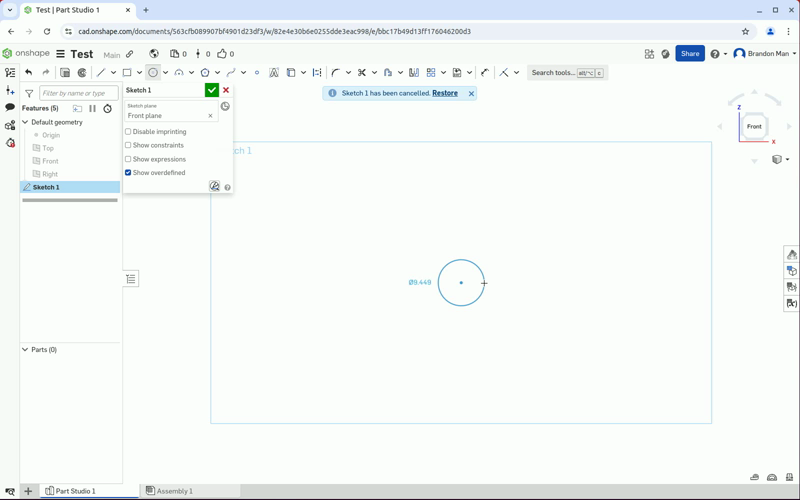
click(484, 282)
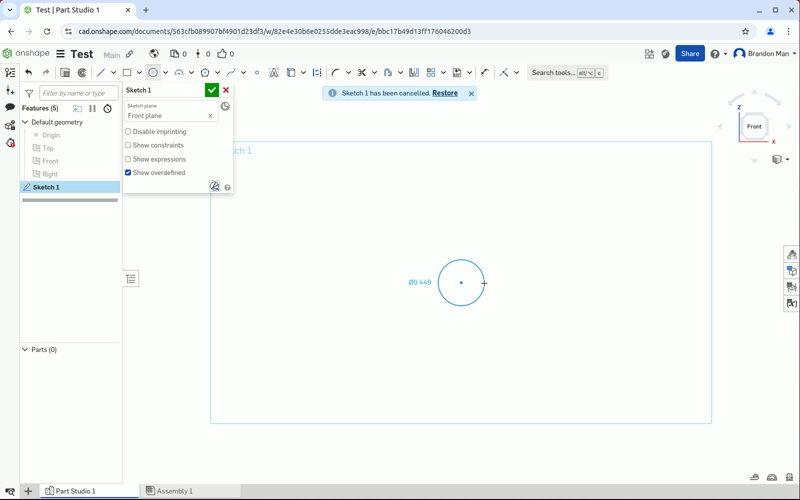
key(esc)
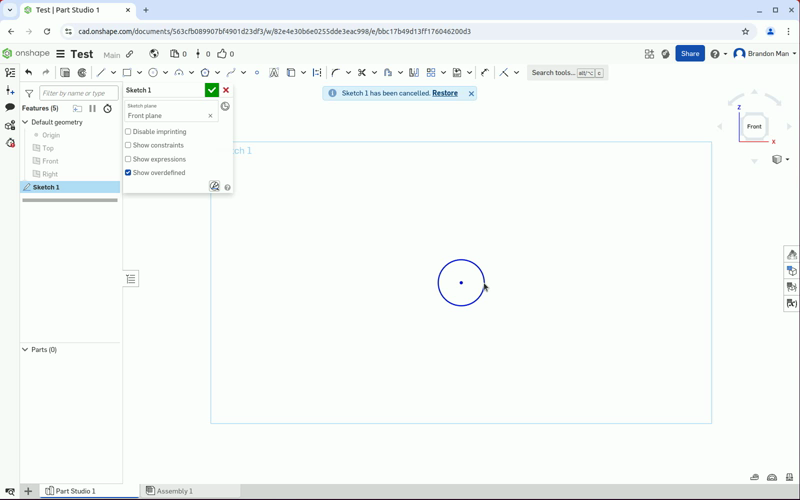
key(c)
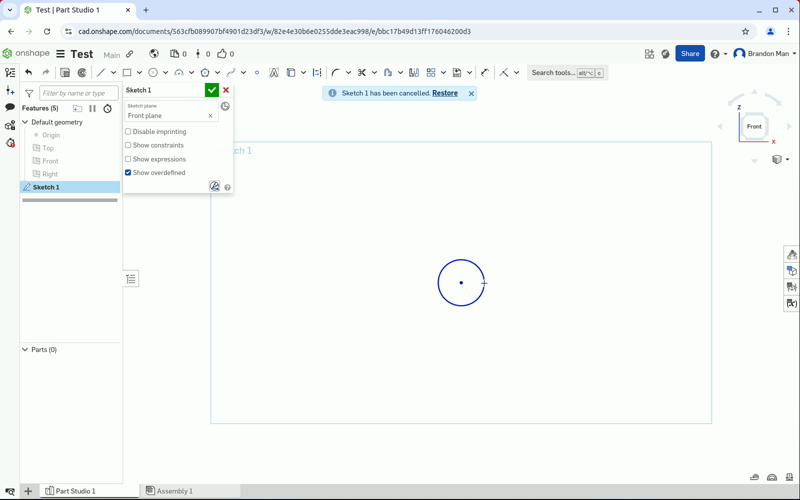
key_down(shift)
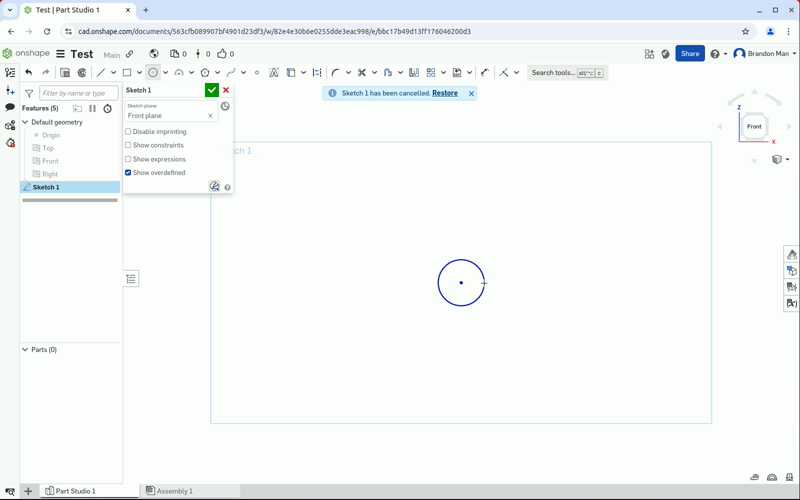
mouse_move(461, 282)
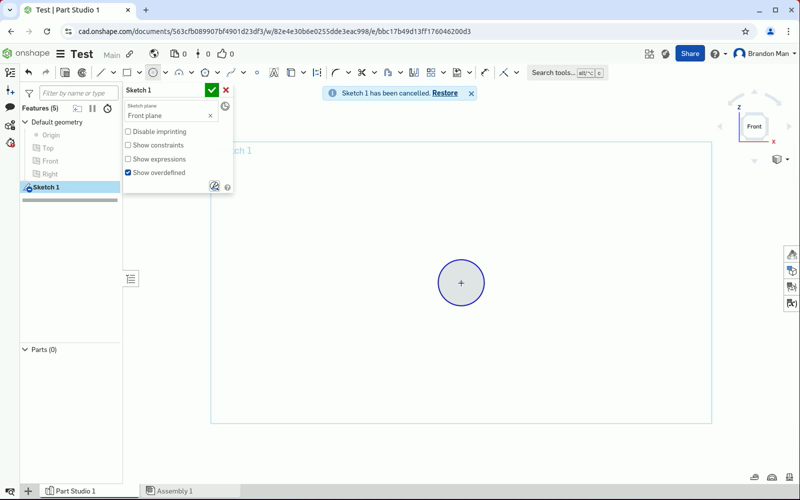
click(461, 282)
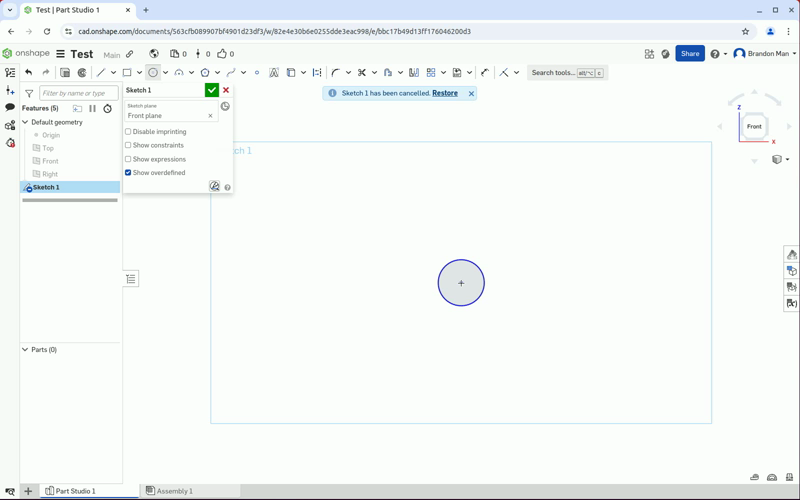
key_up(shift)
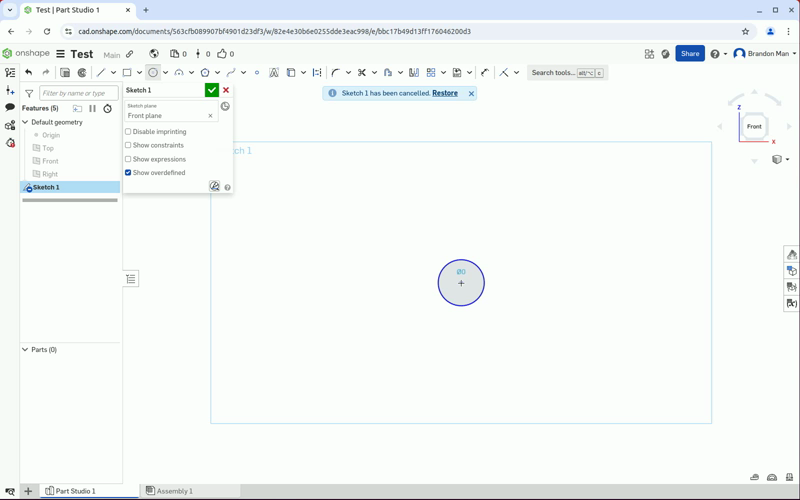
mouse_move(467, 282)
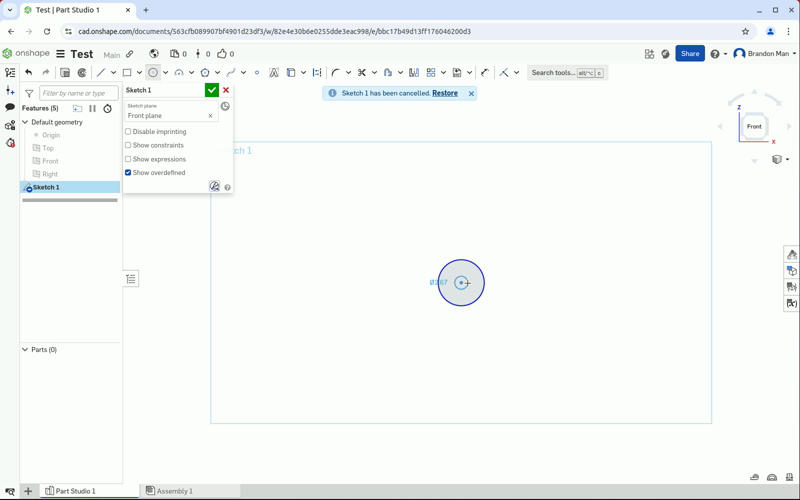
click(467, 282)
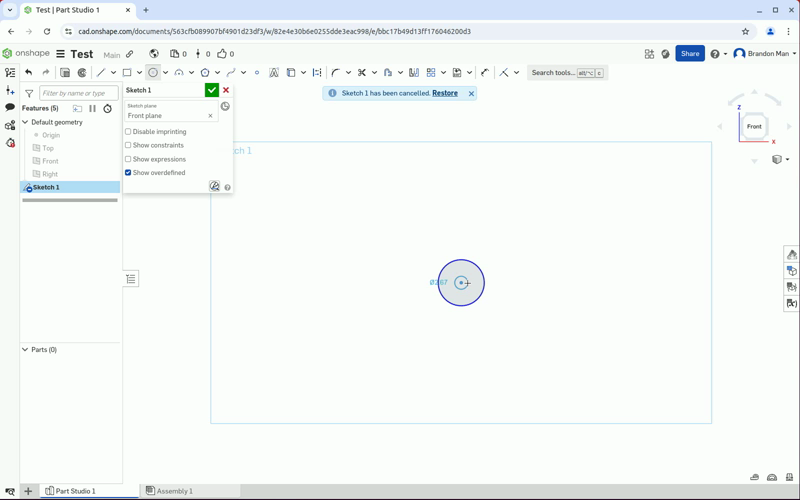
key(esc)
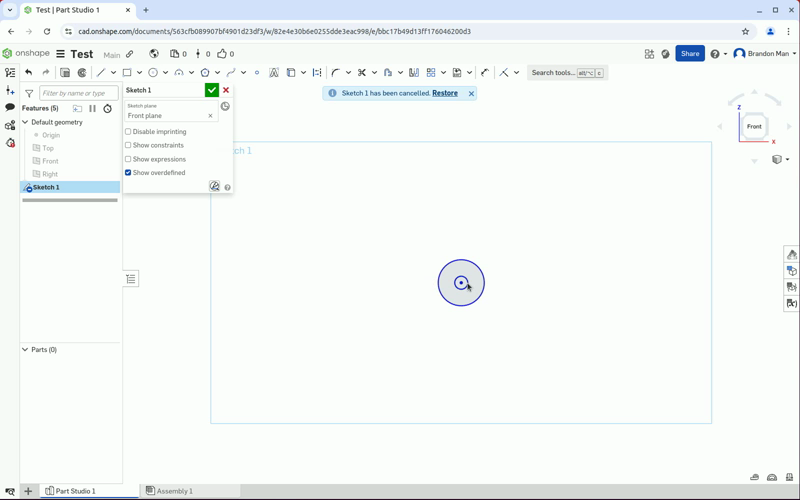
mouse_move(461, 267)
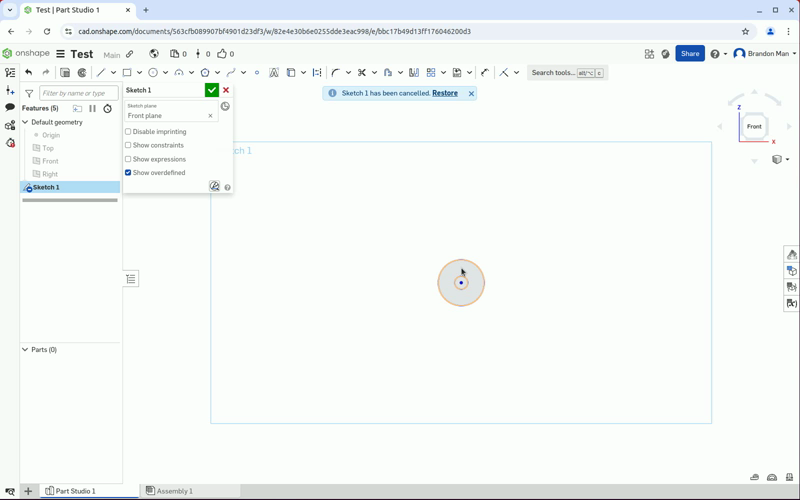
scroll(6)
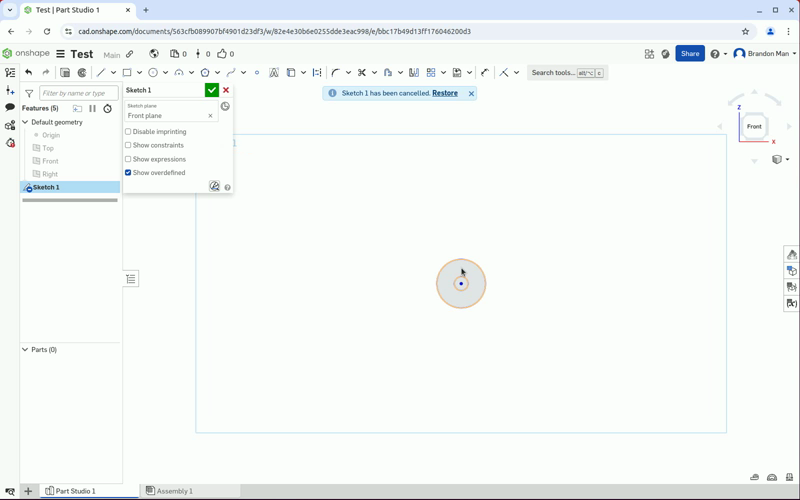
scroll(6)
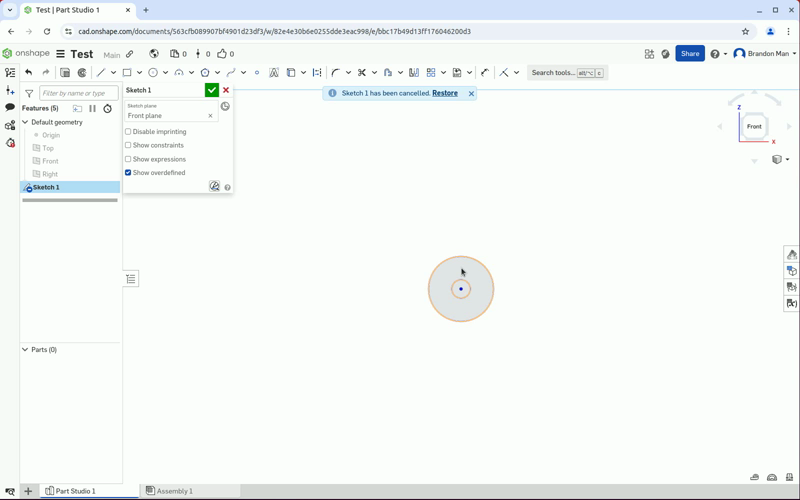
scroll(6)
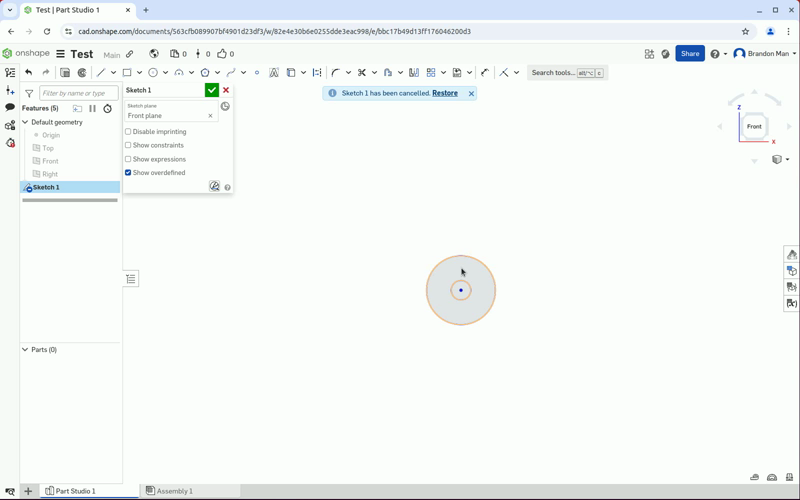
scroll(6)
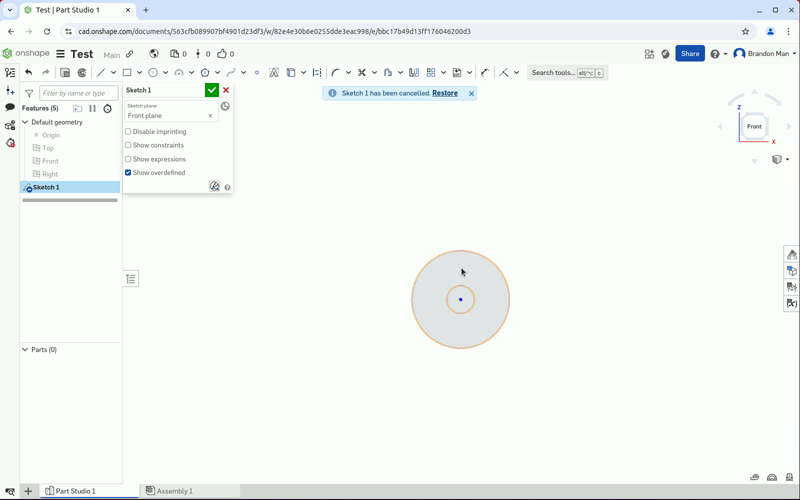
scroll(6)
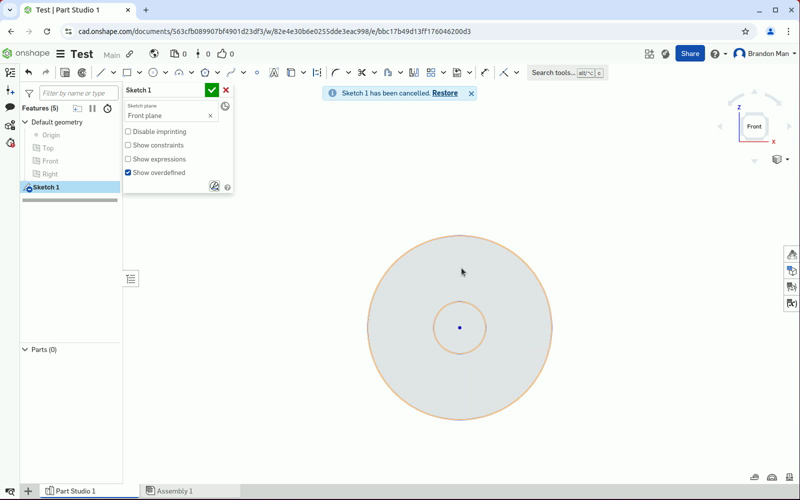
scroll(6)
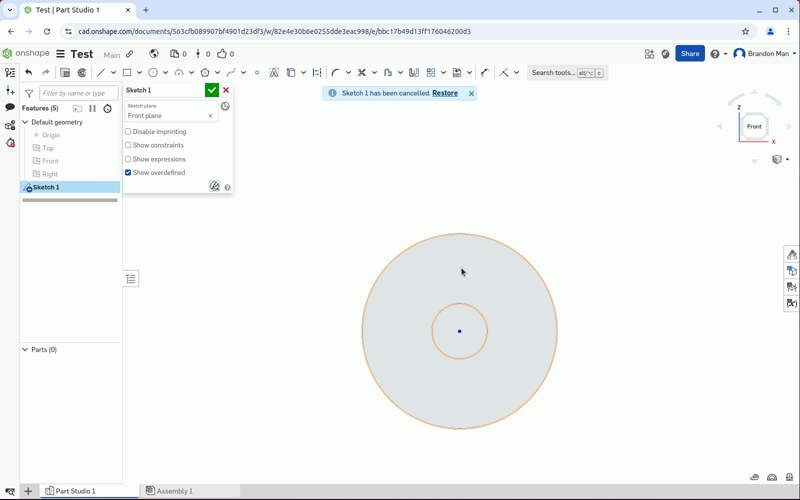
scroll(6)
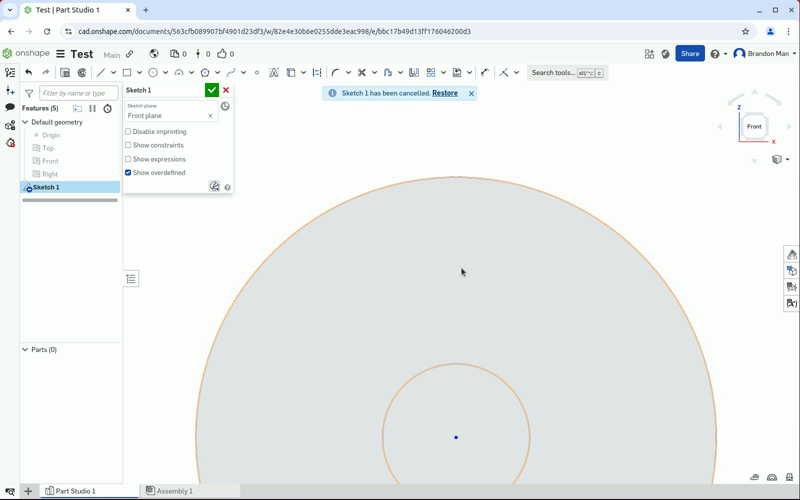
click(461, 267)
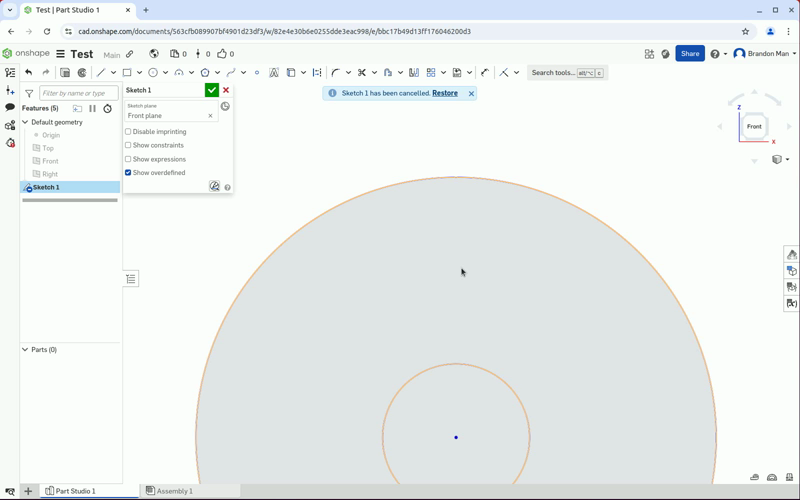
scroll(-6)
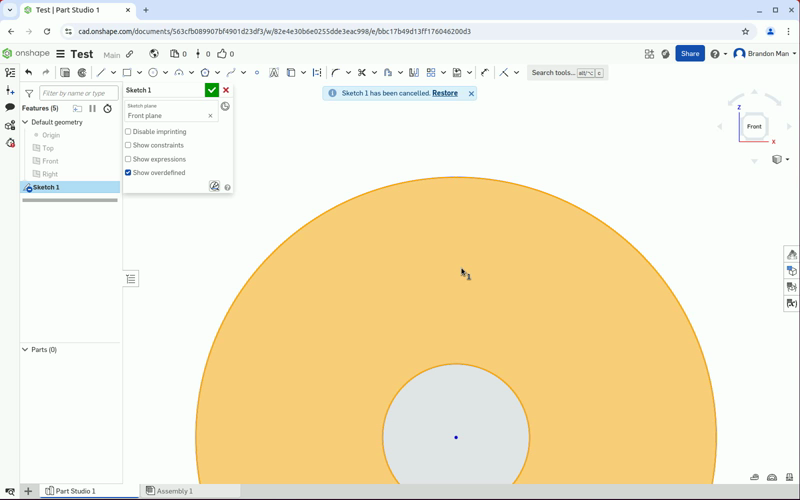
scroll(-6)
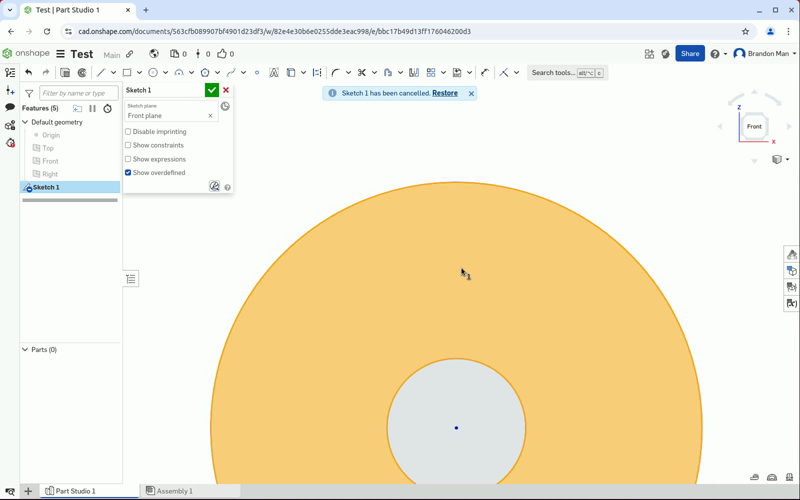
scroll(-6)
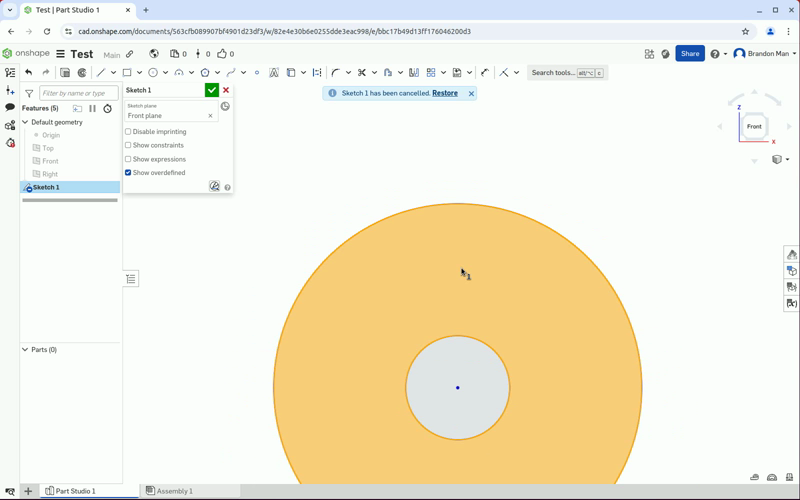
scroll(-6)
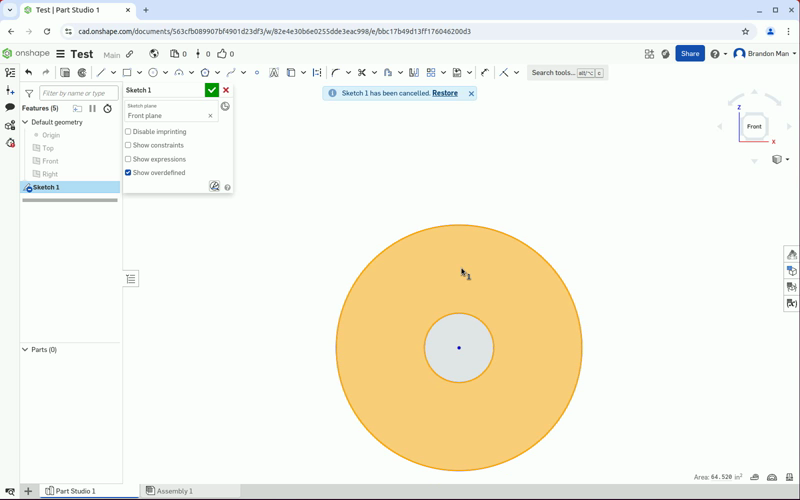
scroll(-6)
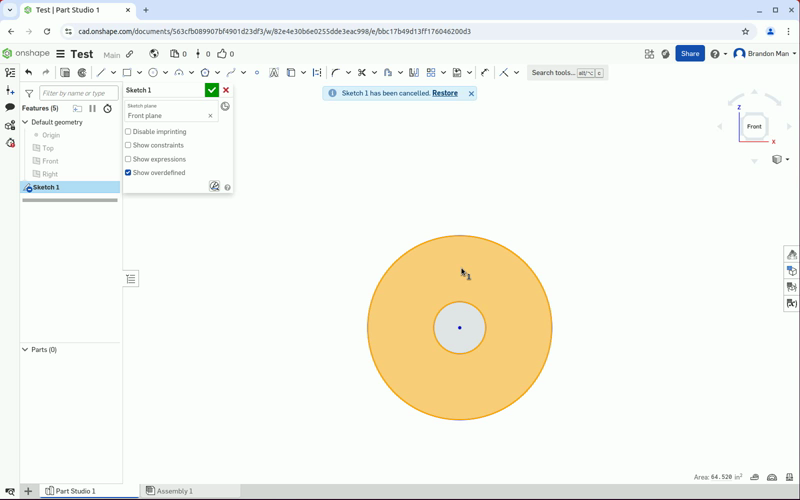
scroll(-6)
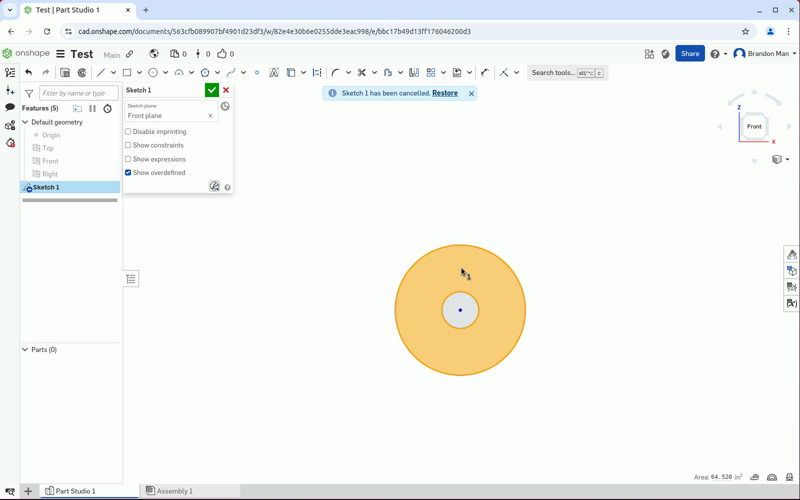
scroll(-6)
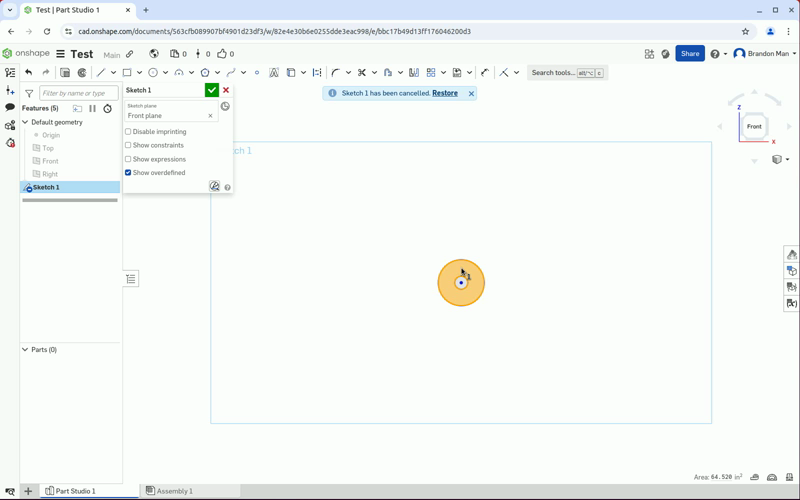
mouse_move(73, 352)
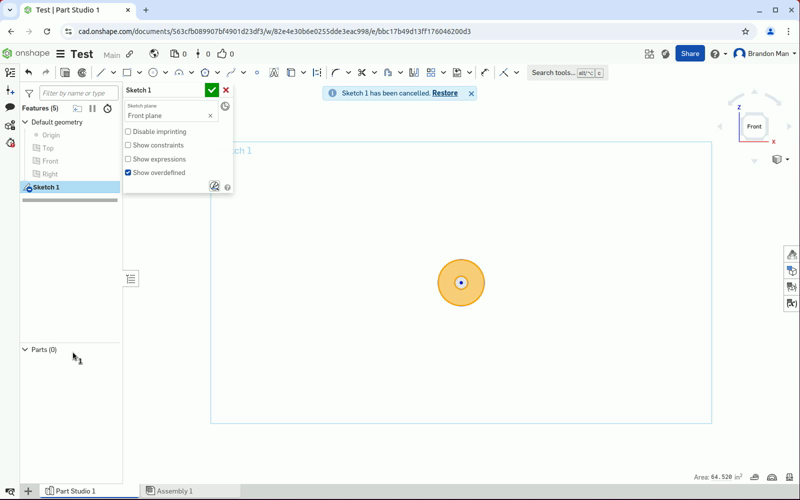
key(shift+y)
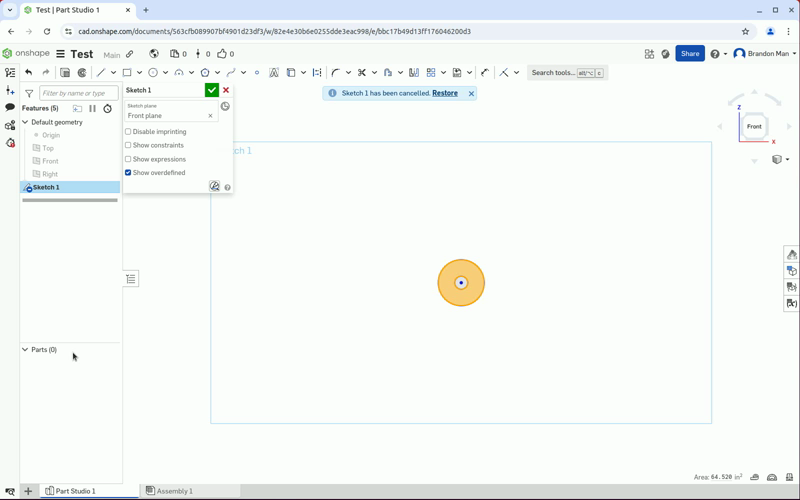
key(shift+e)
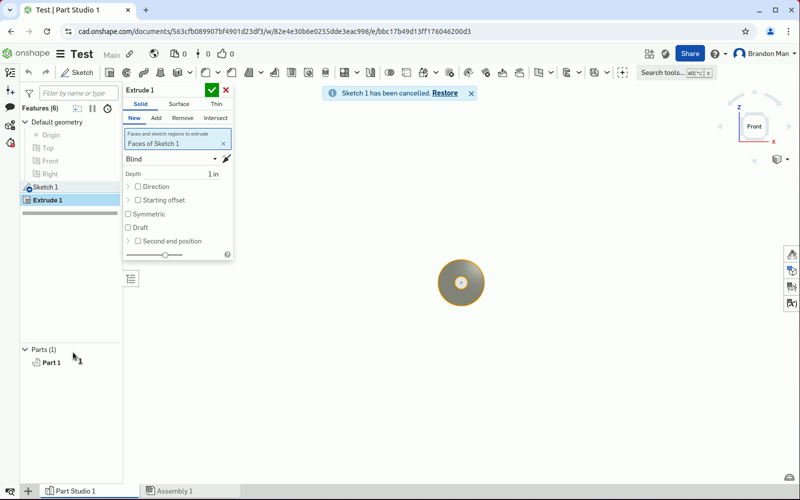
mouse_move(143, 106)
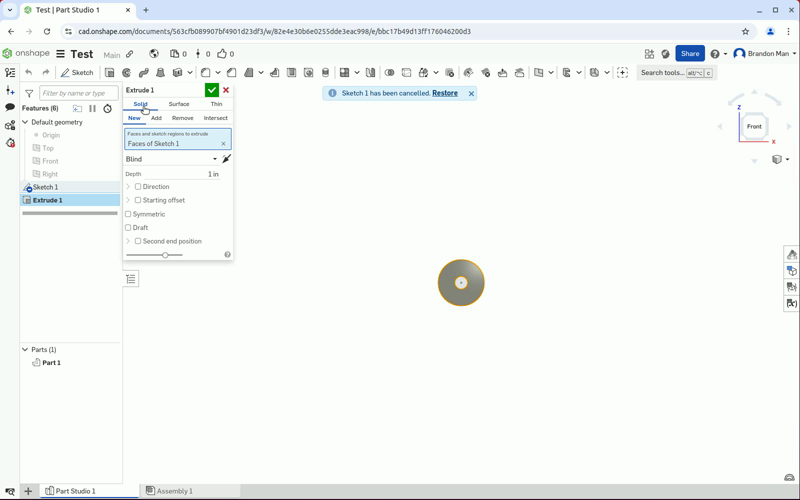
click(143, 106)
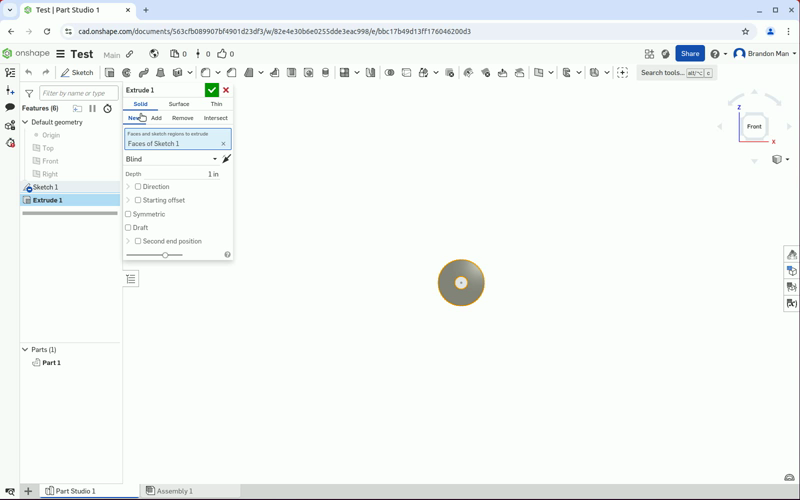
mouse_move(137, 120)
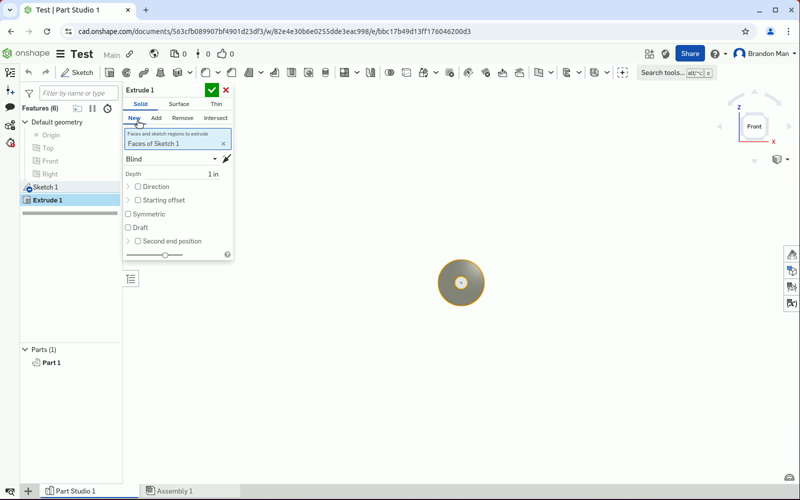
click(137, 120)
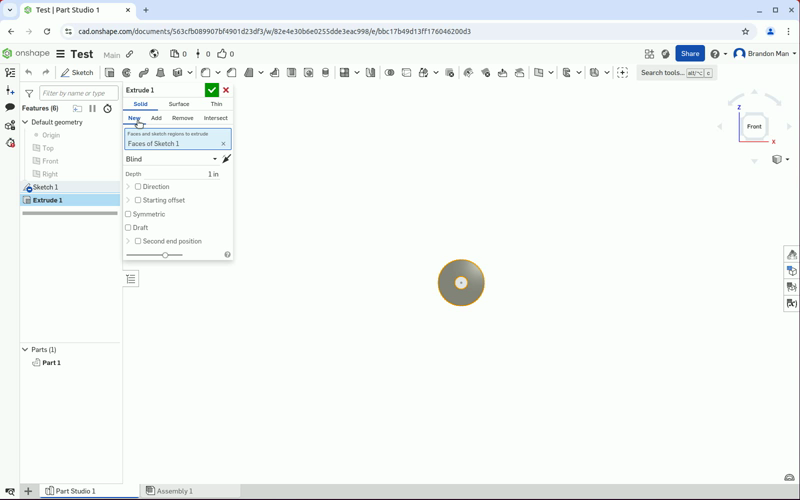
key(tab, 4)
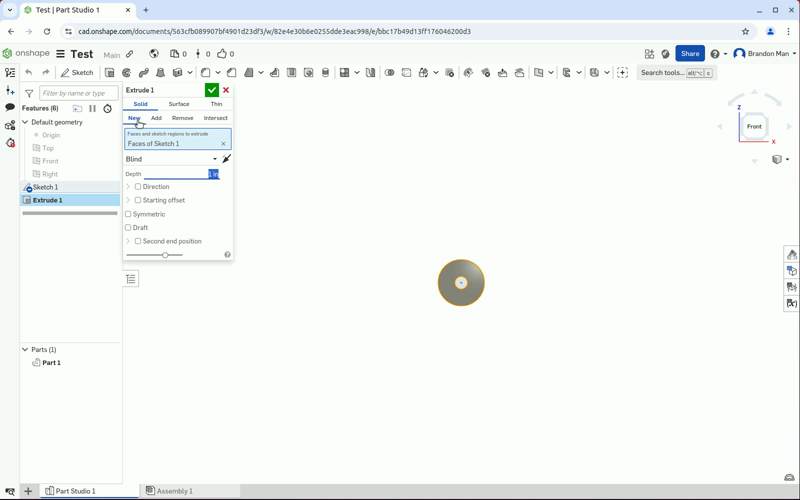
text(1.926)
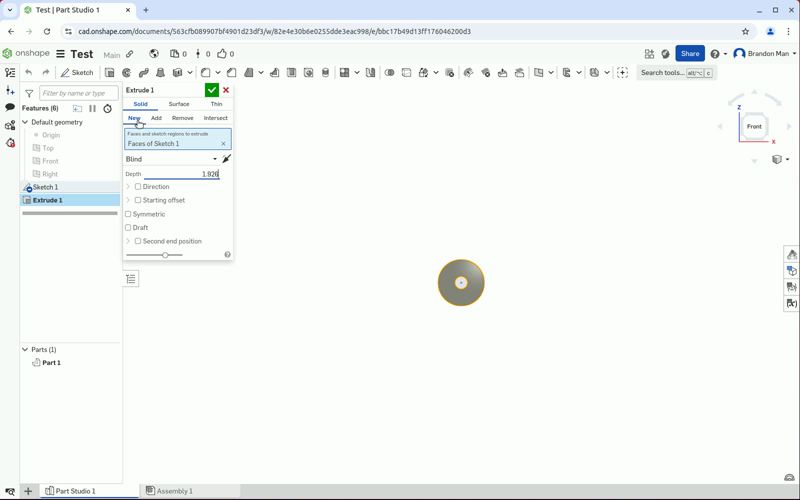
key(enter)
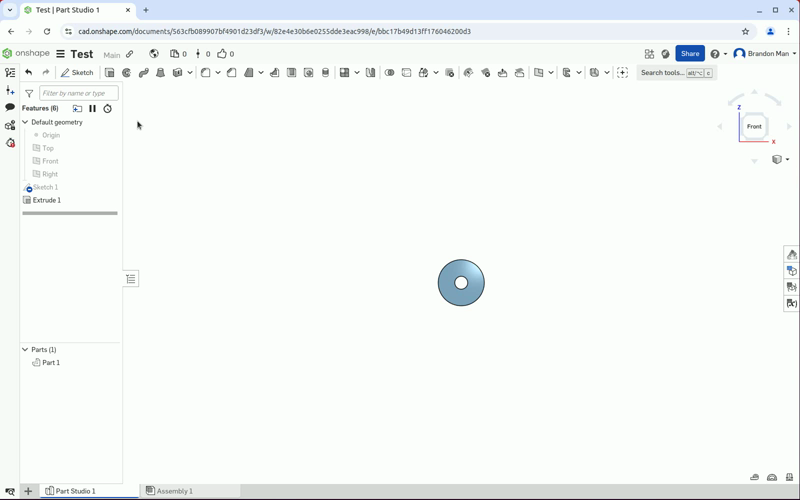
key(shift+h)
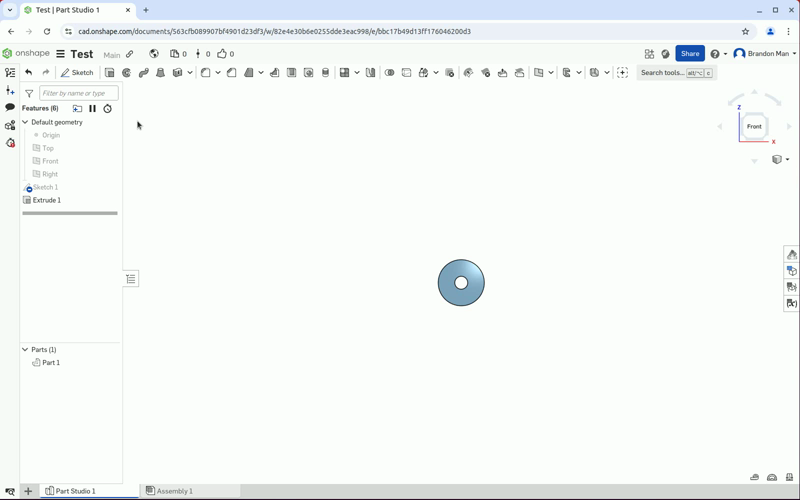
key(shift+h)
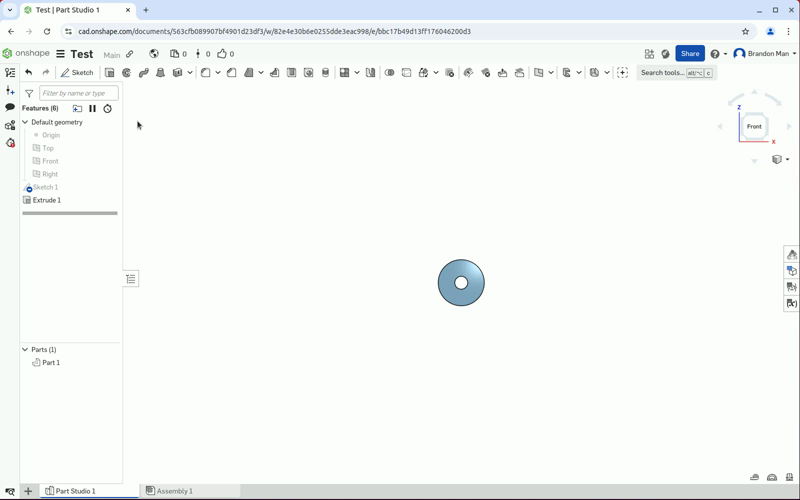
mouse_move(73, 189)
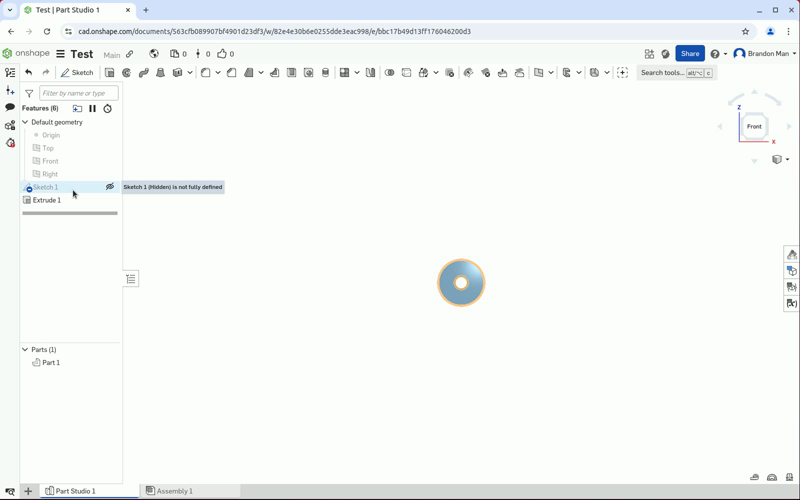
click(73, 189)
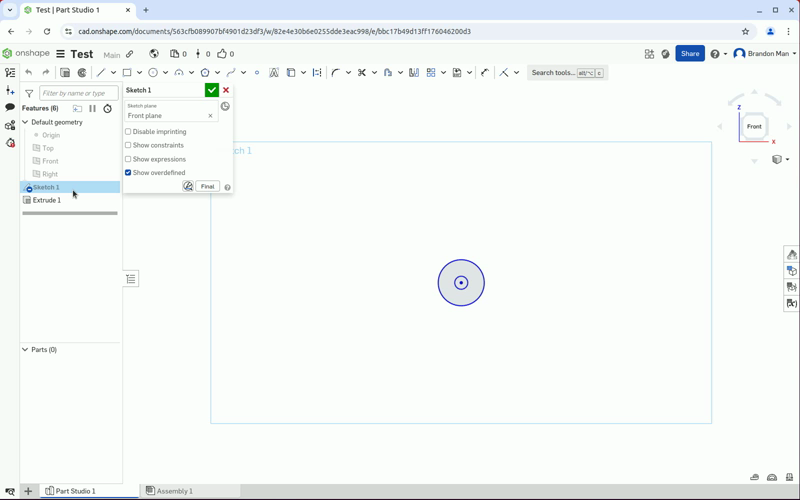
mouse_move(229, 92)
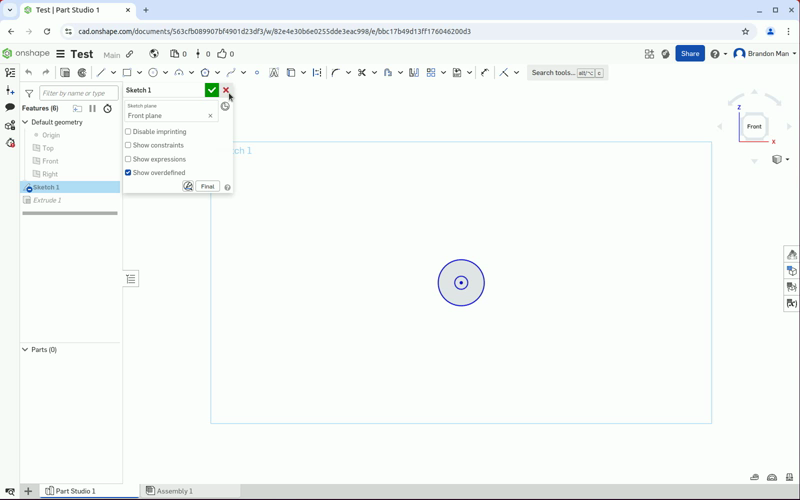
click(229, 92)
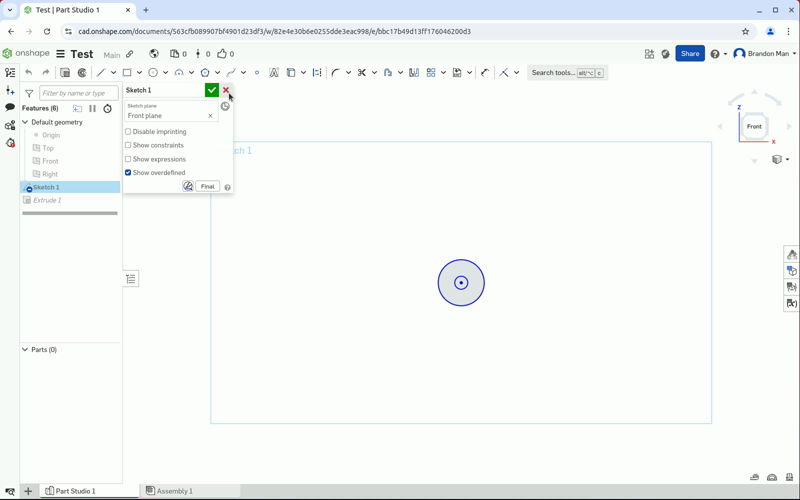
key(shift+s)
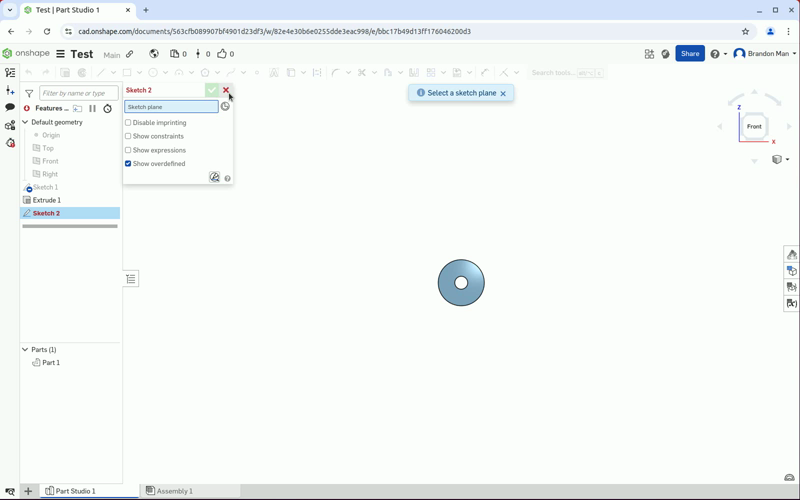
mouse_move(73, 163)
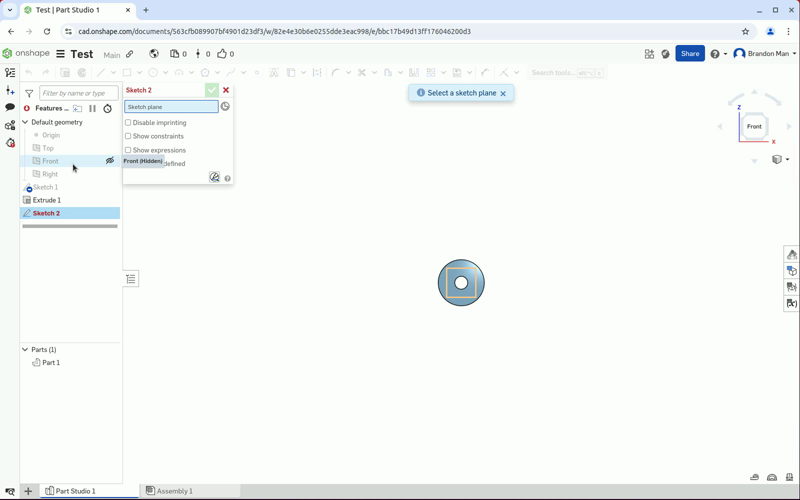
click(73, 163)
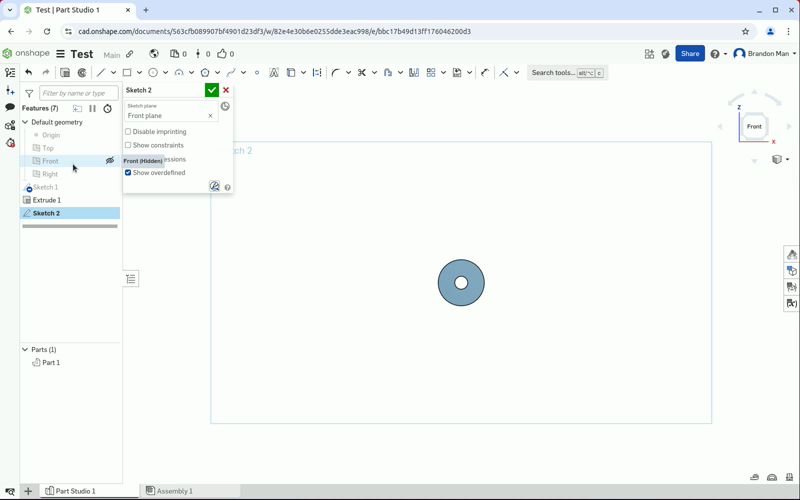
mouse_move(73, 352)
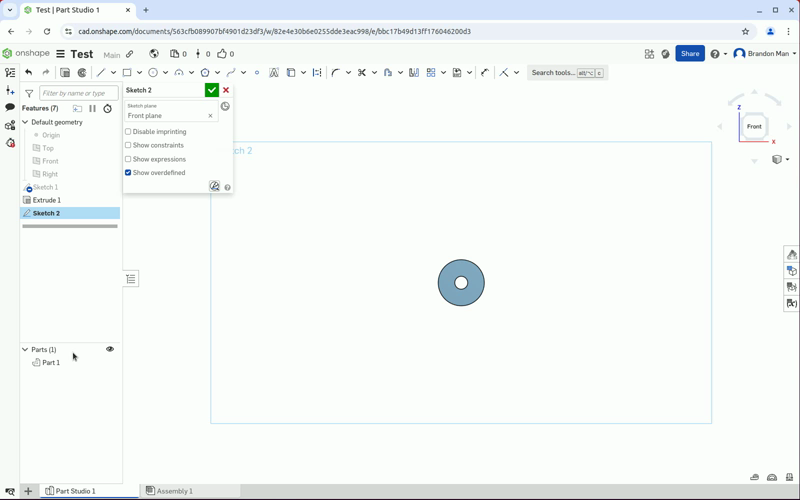
key(y)
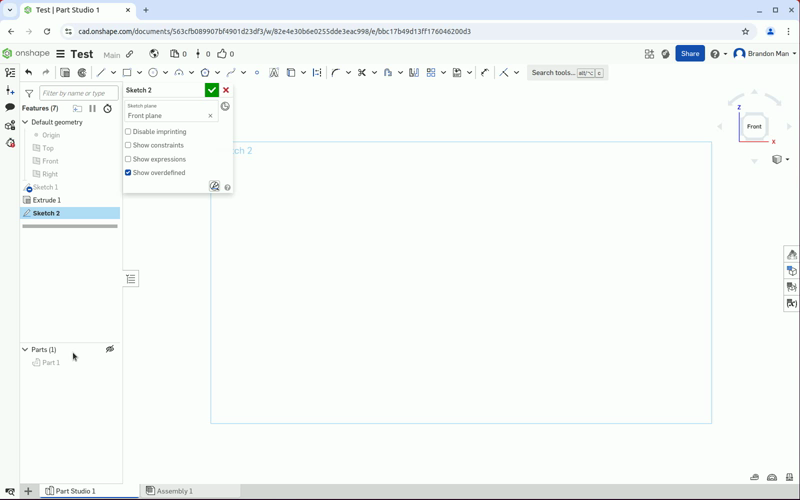
key(c)
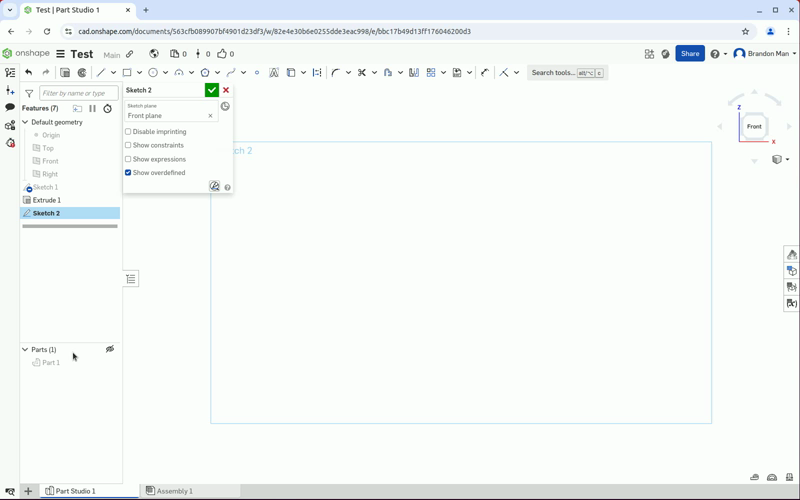
key_down(shift)
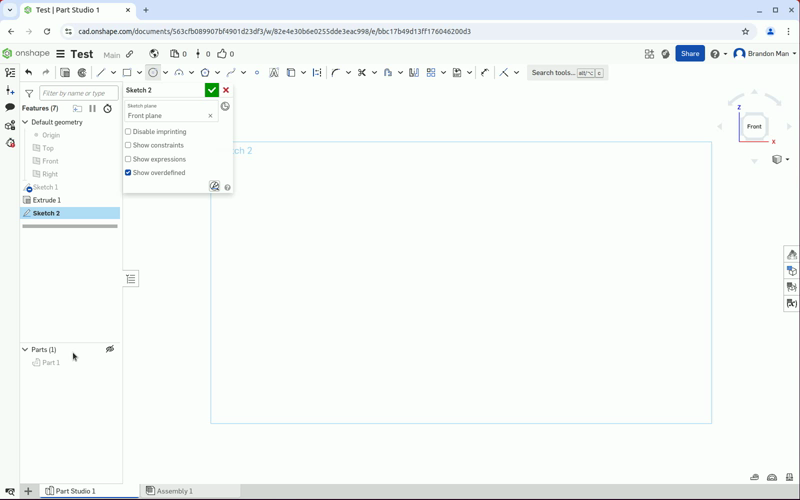
mouse_move(551, 282)
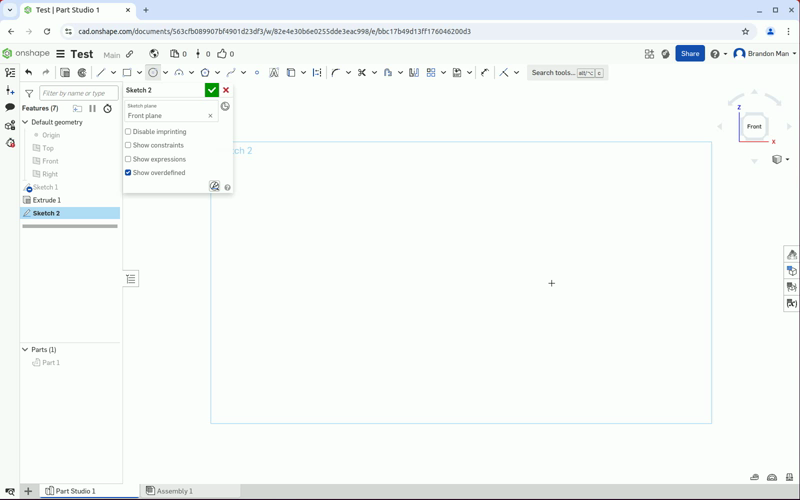
click(551, 282)
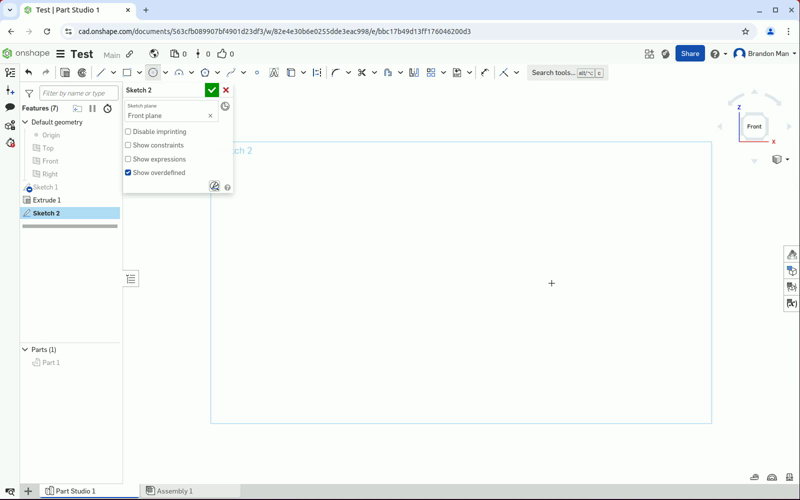
key_up(shift)
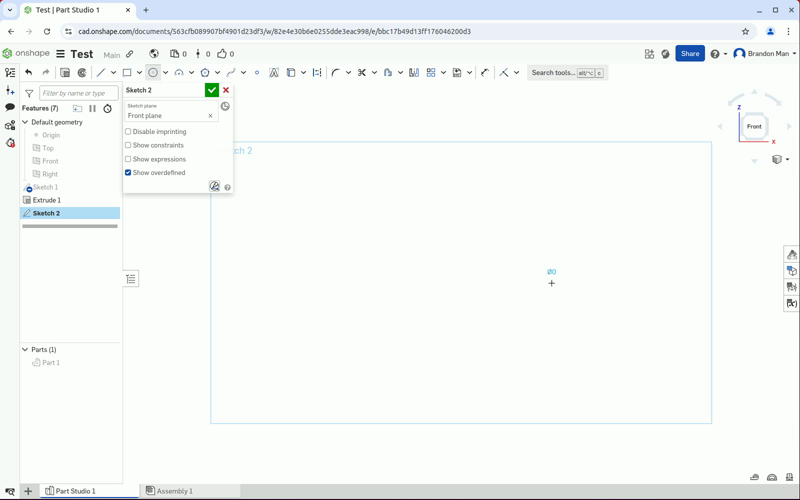
mouse_move(574, 282)
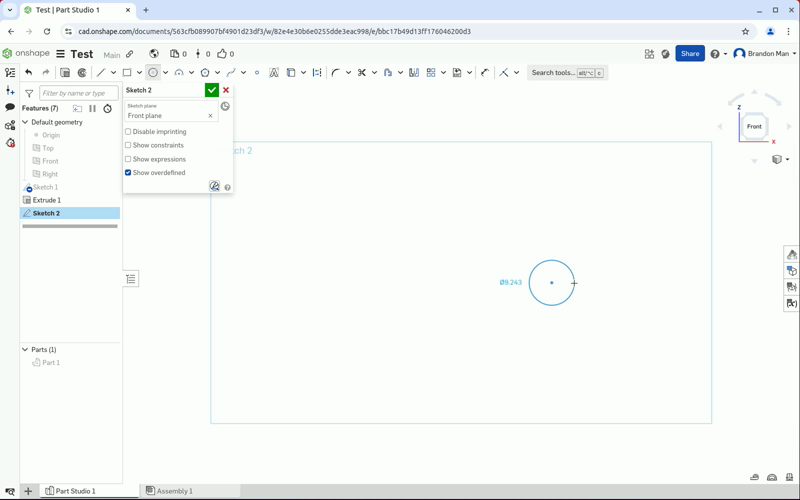
click(574, 282)
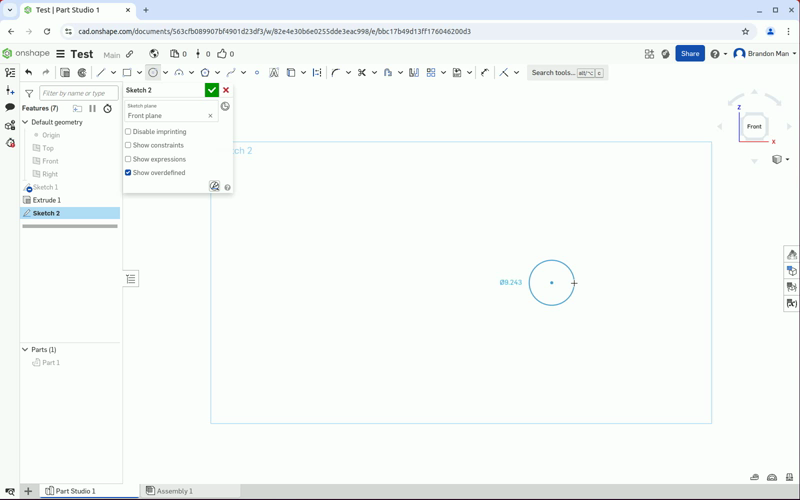
key(esc)
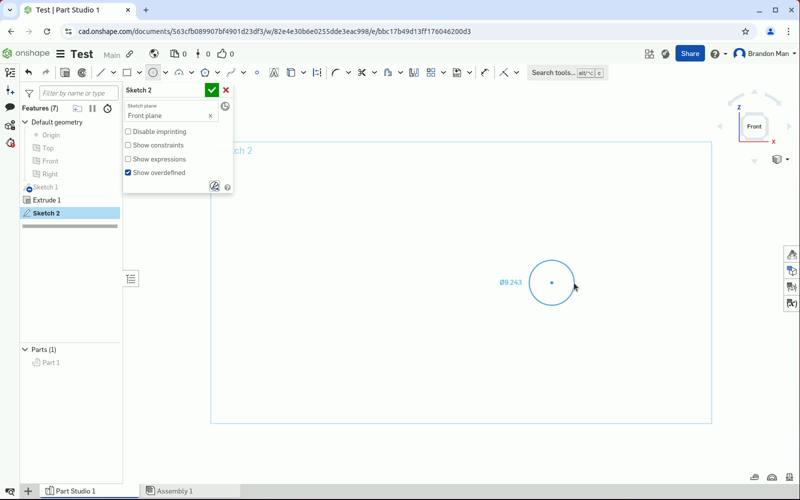
key(c)
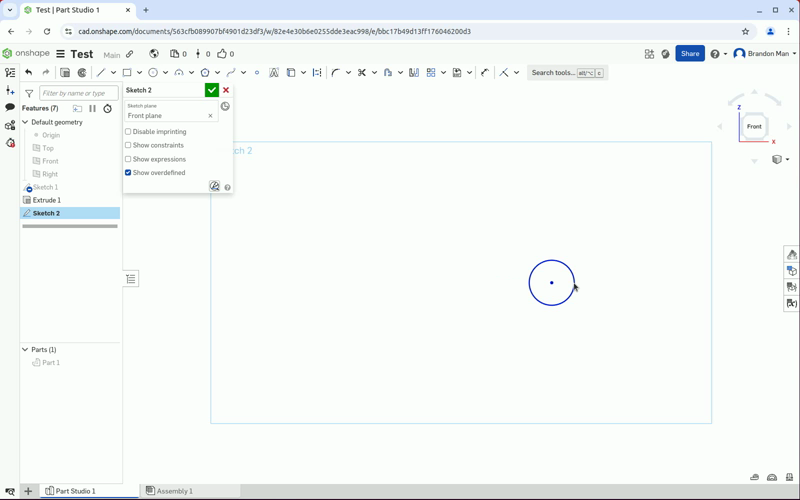
key_down(shift)
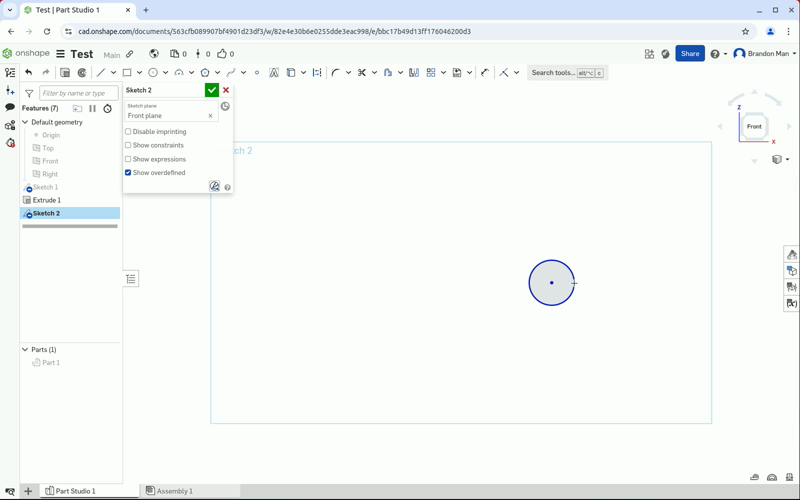
mouse_move(551, 282)
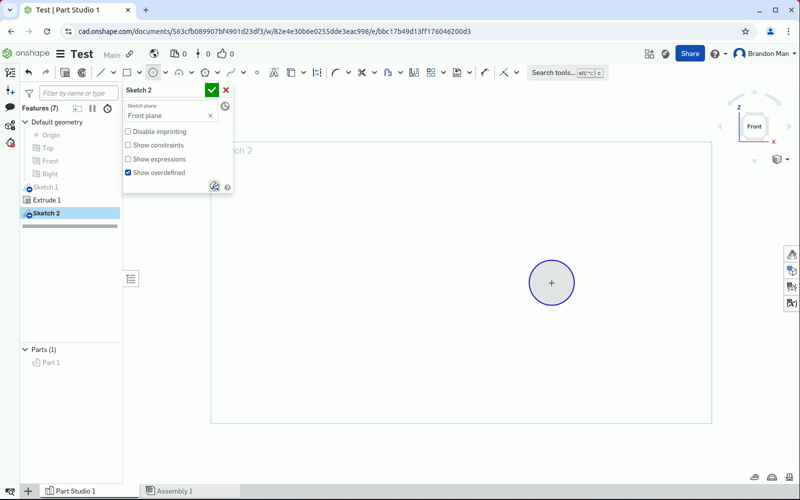
click(551, 282)
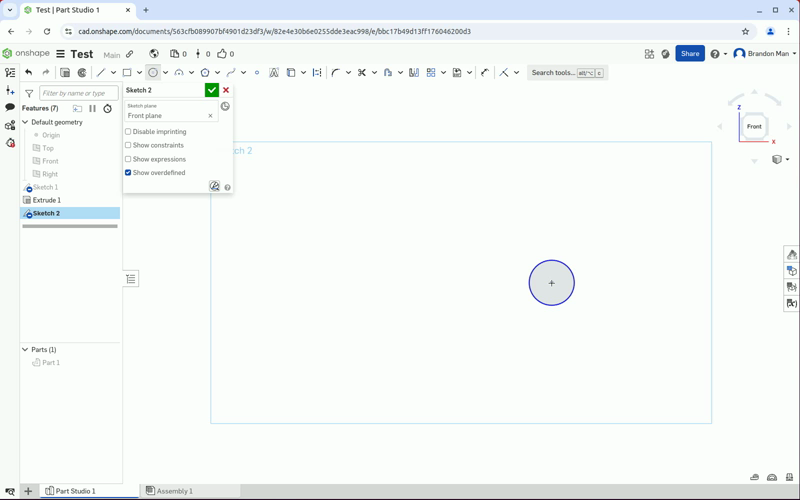
key_up(shift)
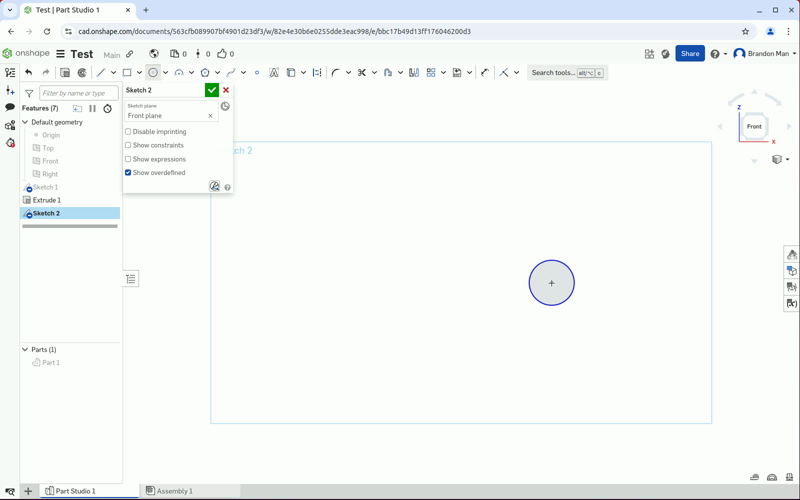
mouse_move(558, 282)
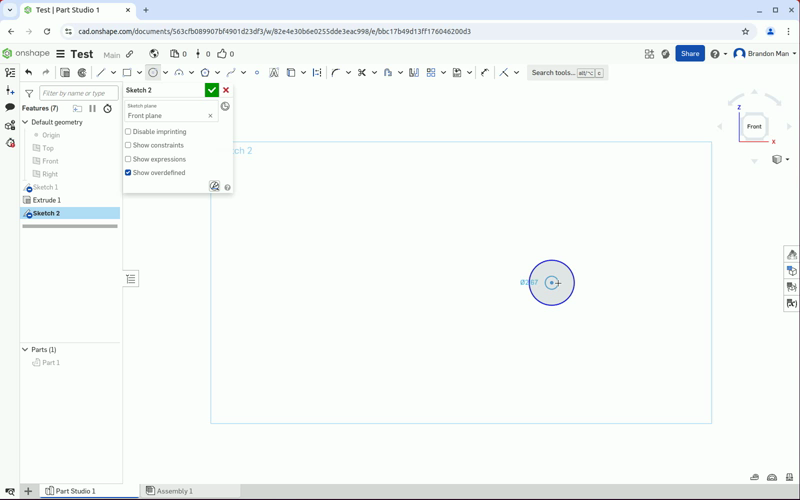
click(558, 282)
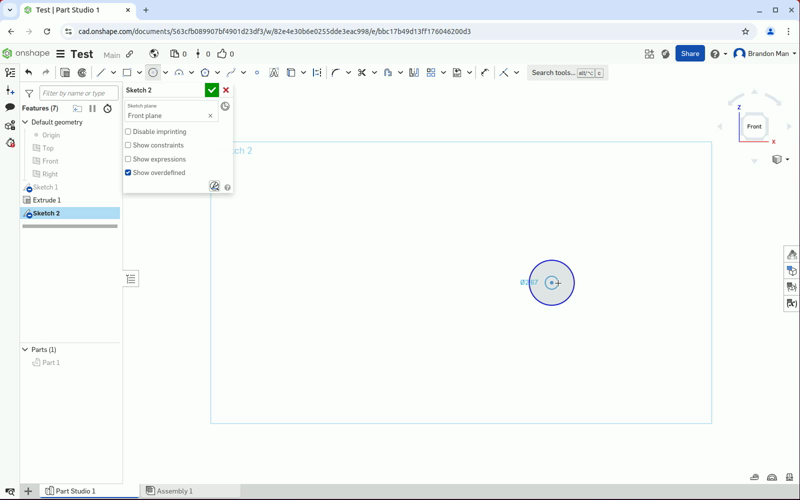
key(esc)
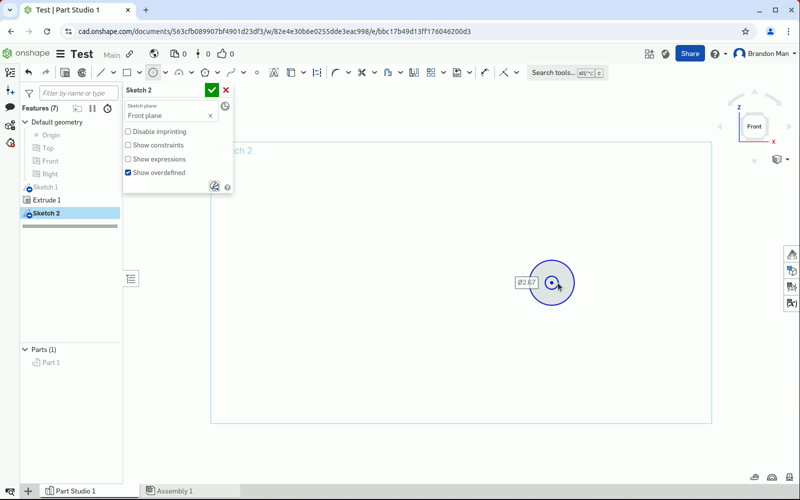
mouse_move(549, 296)
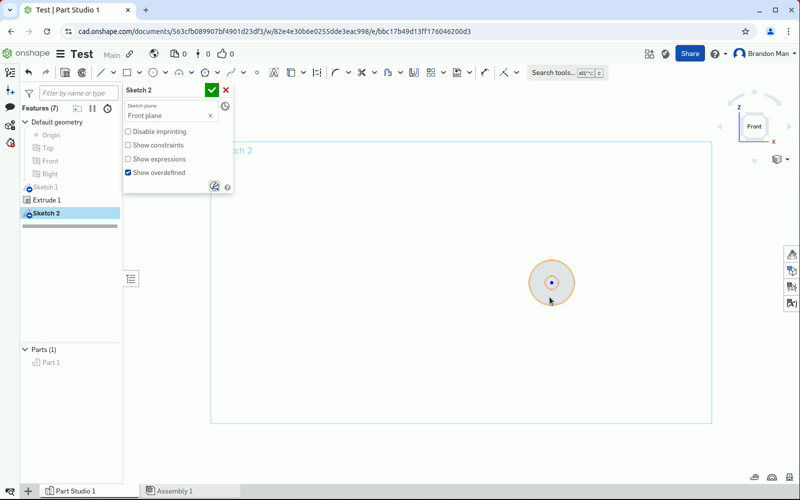
scroll(6)
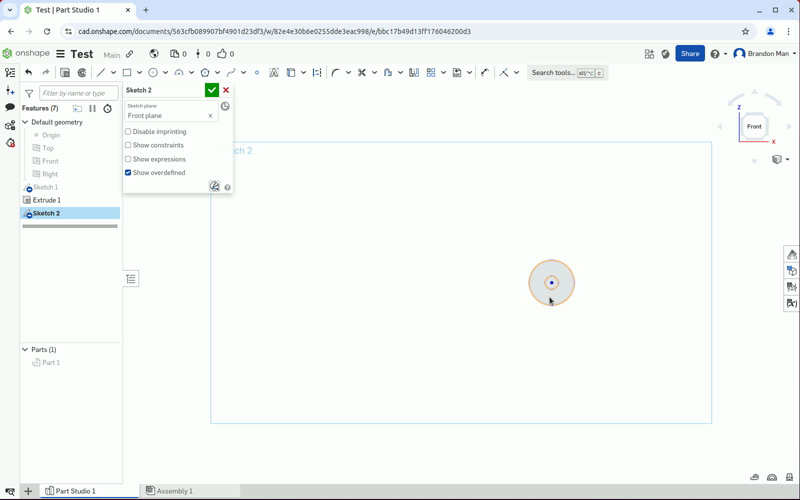
scroll(6)
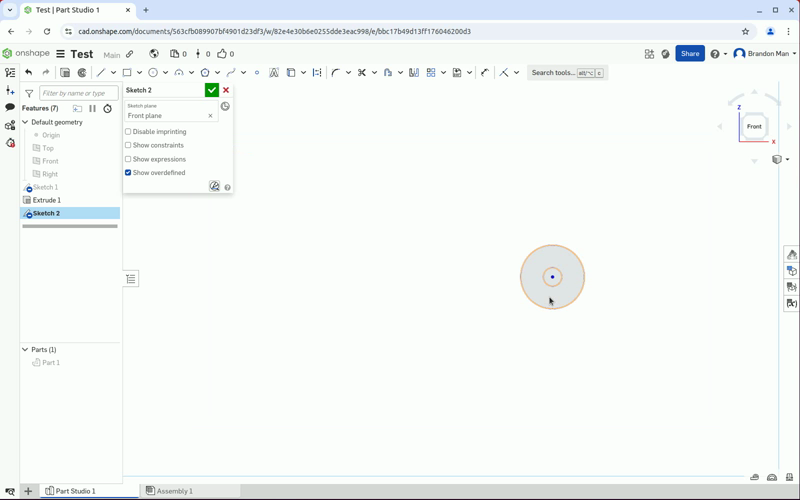
scroll(6)
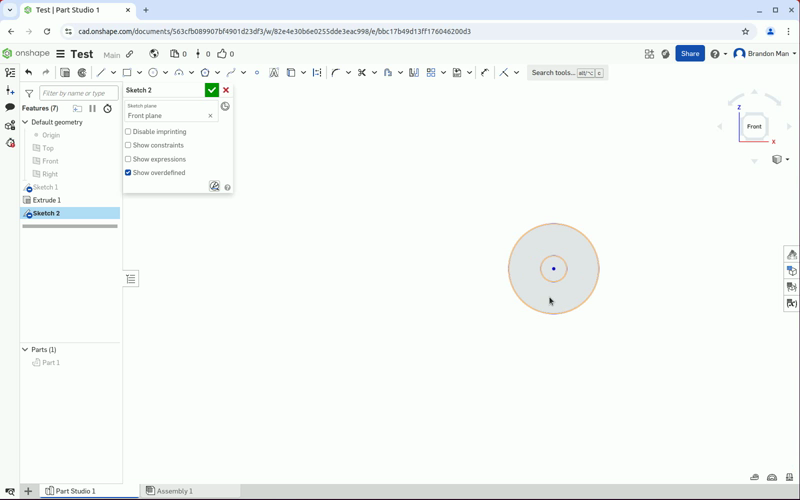
scroll(6)
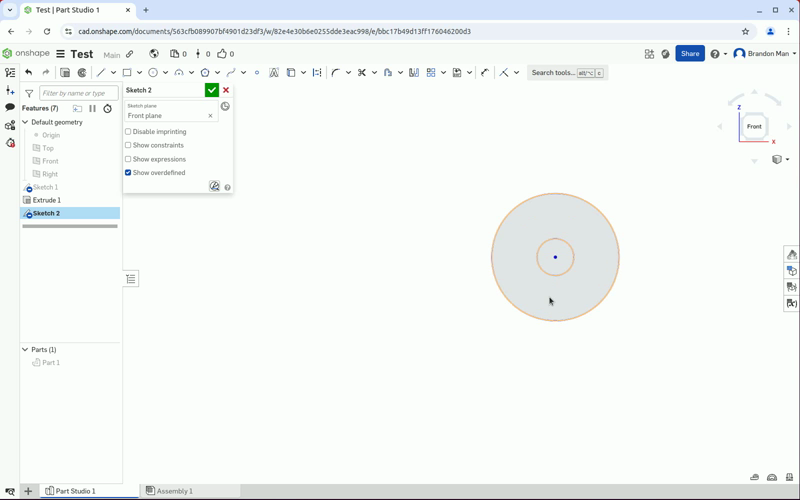
scroll(6)
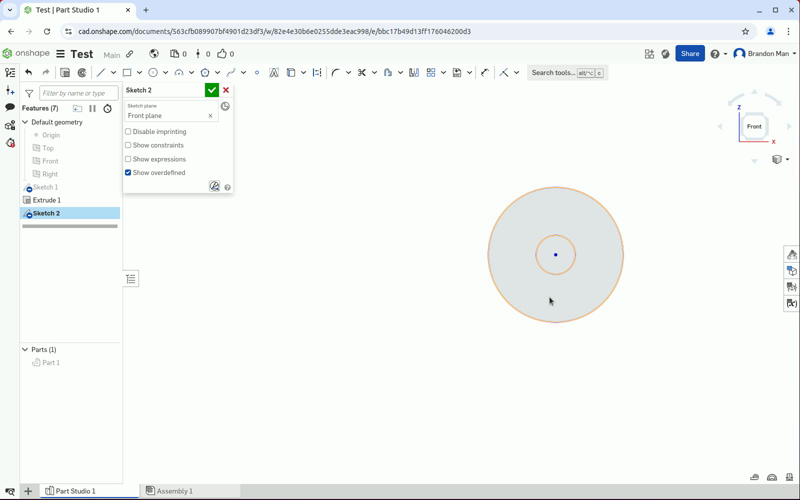
scroll(6)
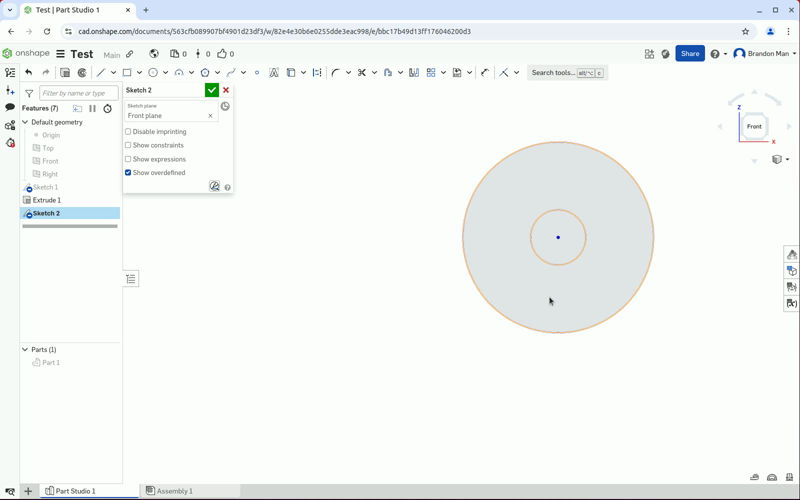
scroll(6)
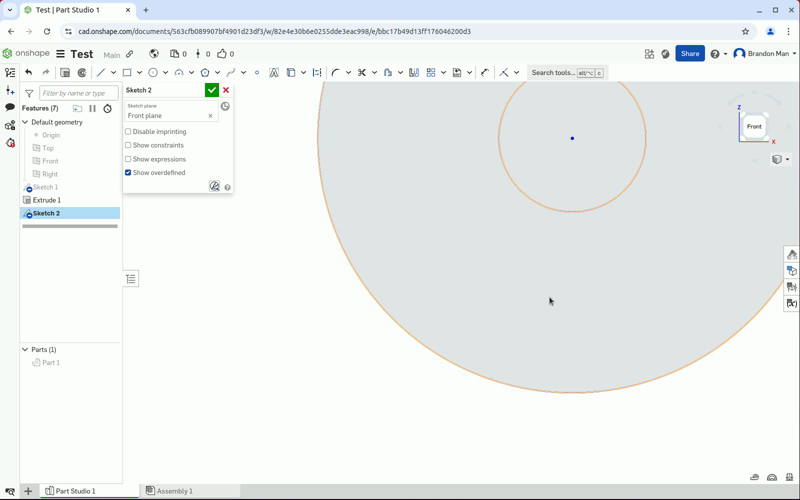
click(549, 296)
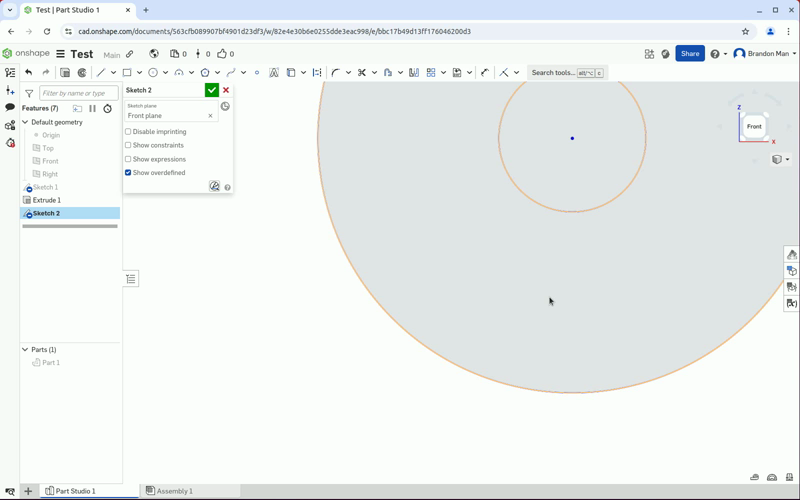
scroll(-6)
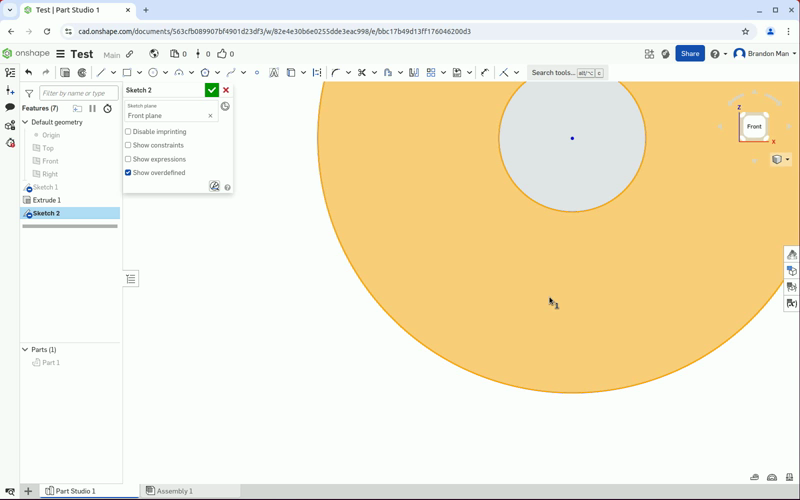
scroll(-6)
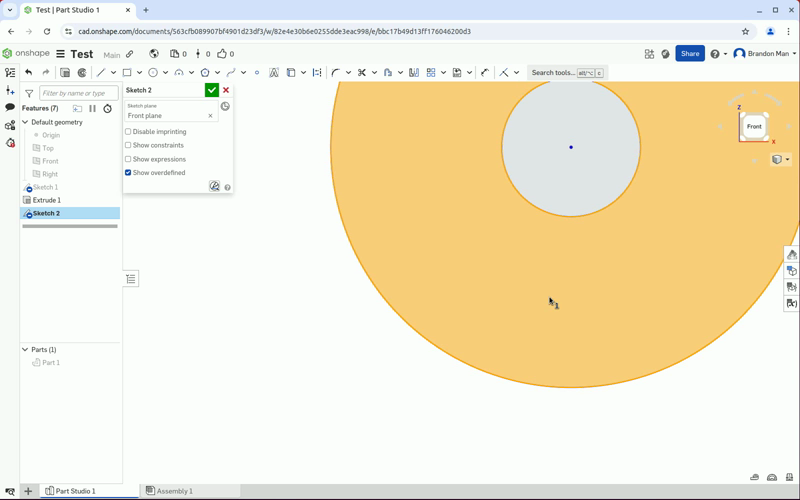
scroll(-6)
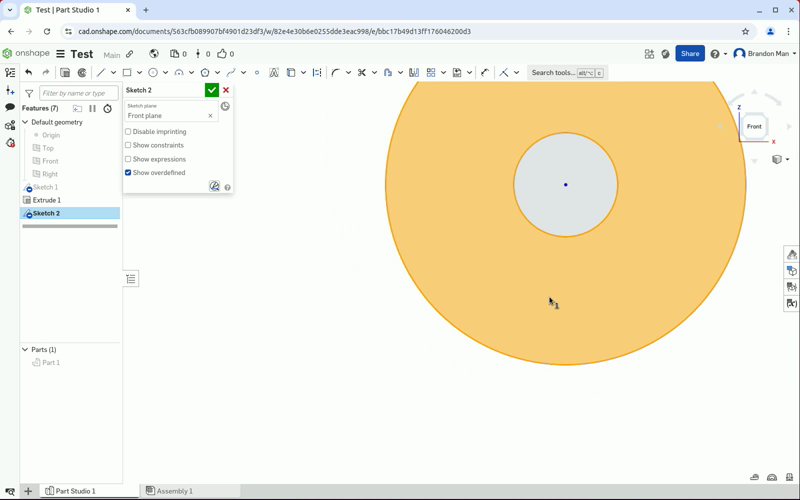
scroll(-6)
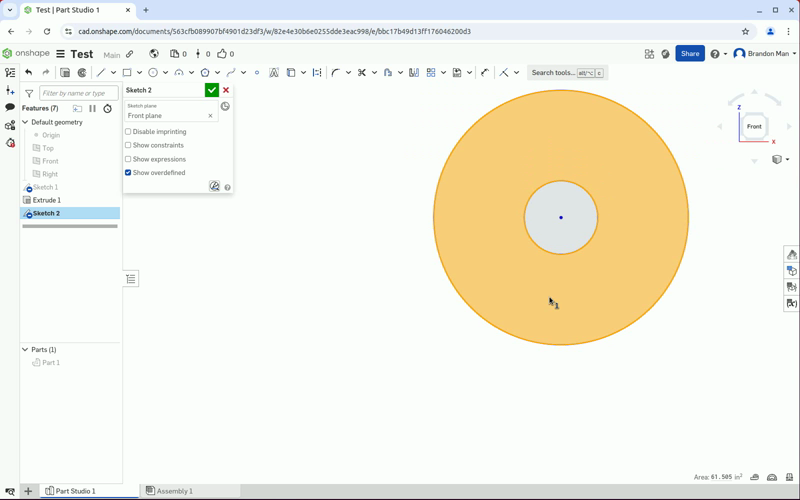
scroll(-6)
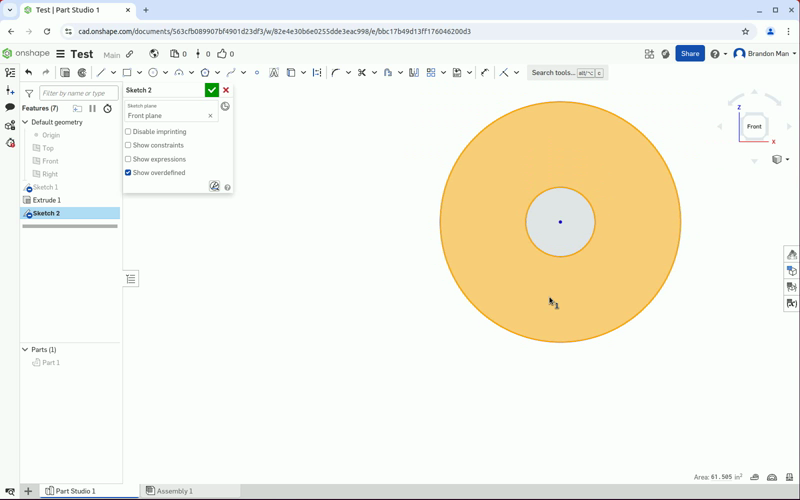
scroll(-6)
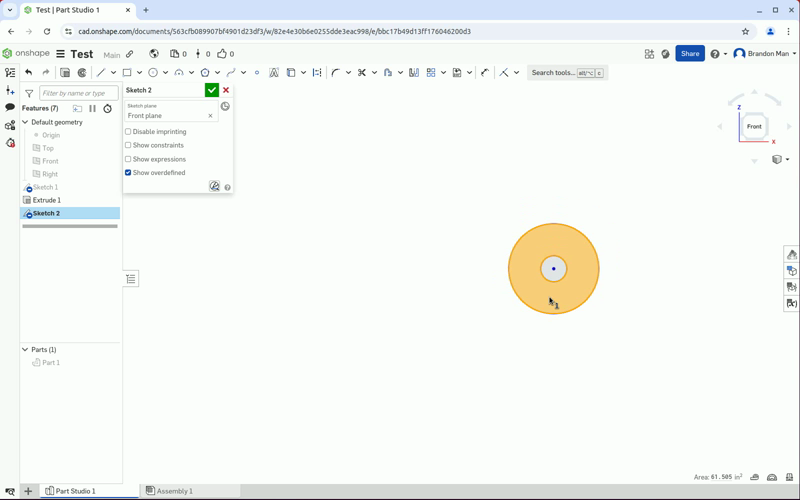
scroll(-6)
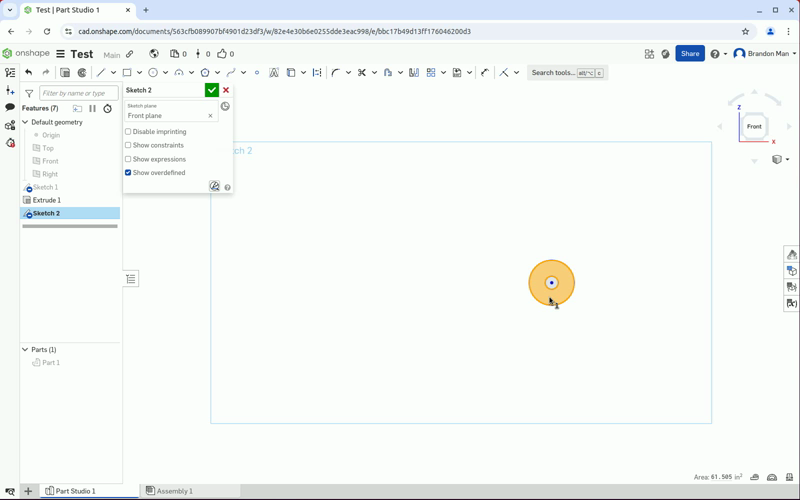
mouse_move(73, 352)
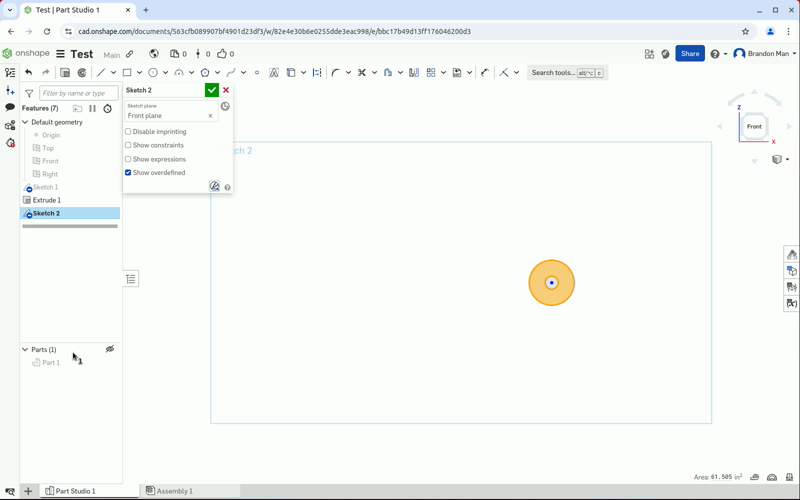
key(shift+y)
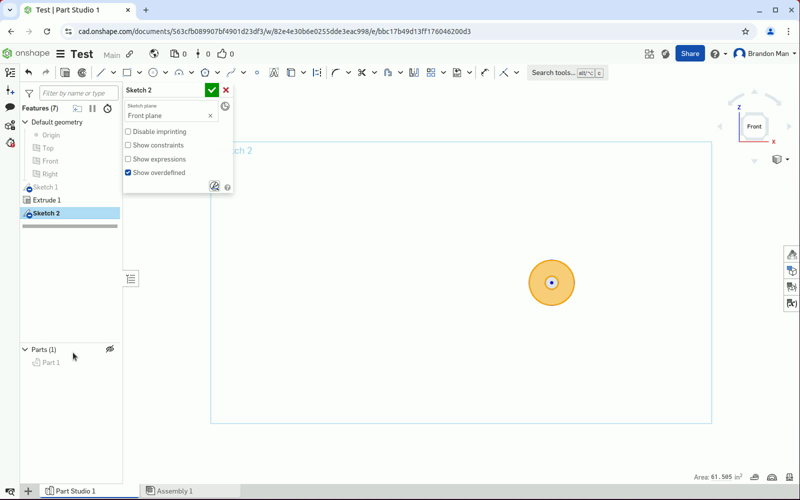
key(shift+e)
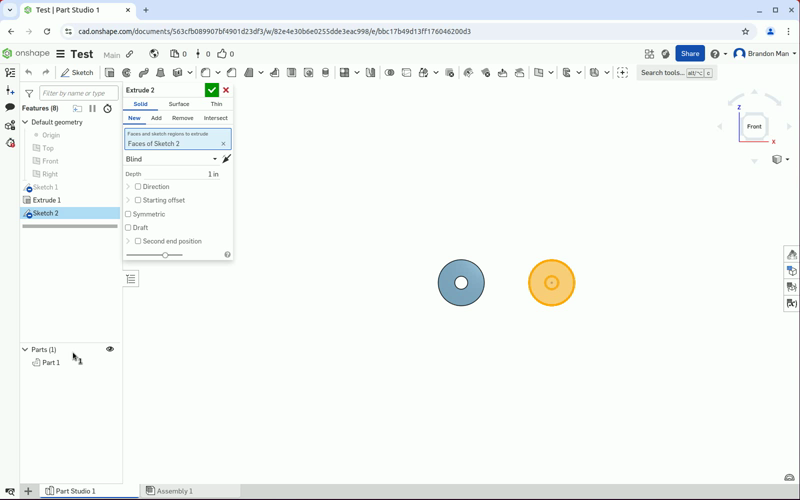
mouse_move(143, 106)
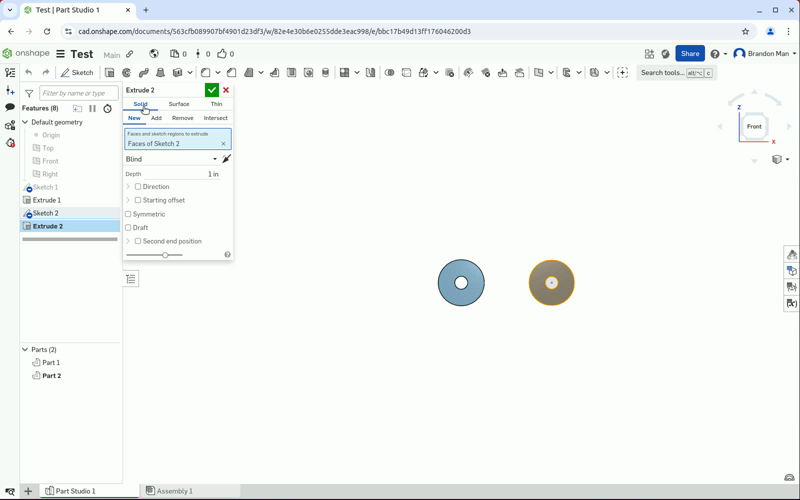
click(143, 106)
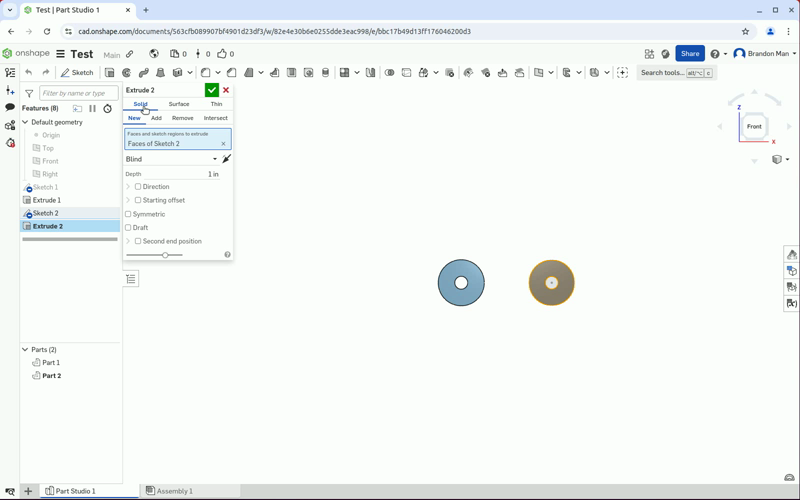
mouse_move(137, 120)
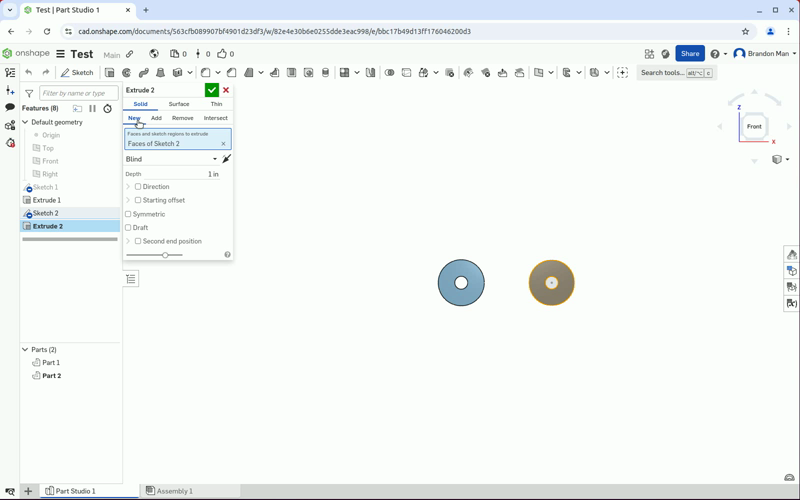
click(137, 120)
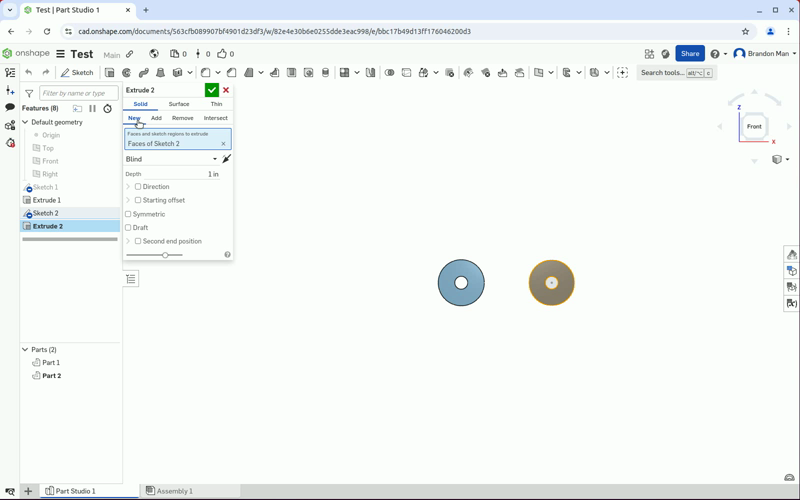
key(tab, 4)
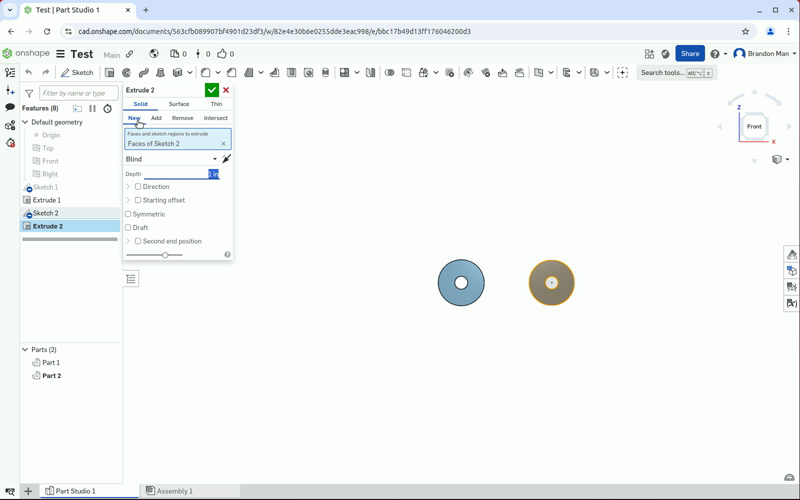
text(1.926)
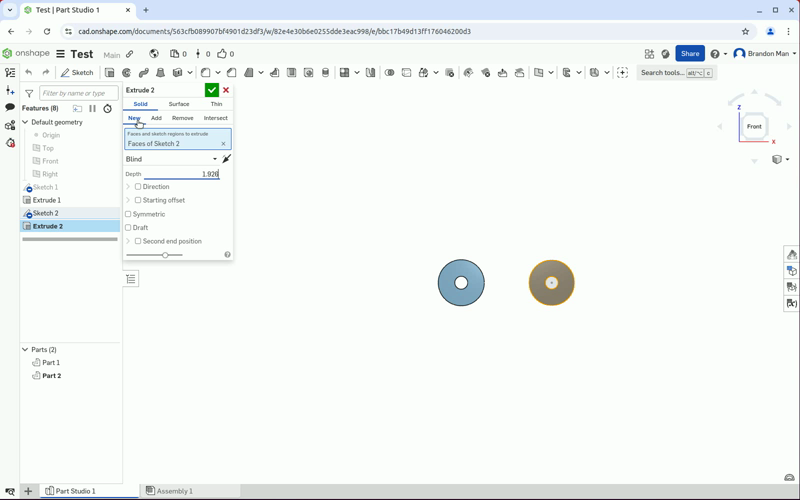
key(enter)
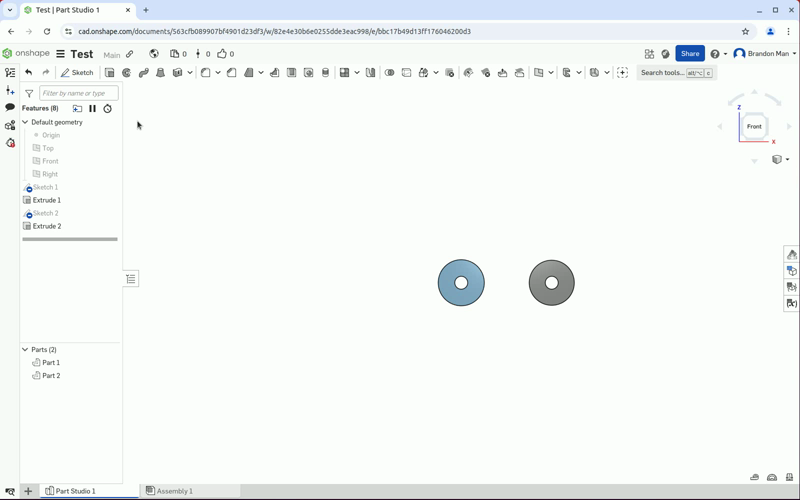
key(shift+h)
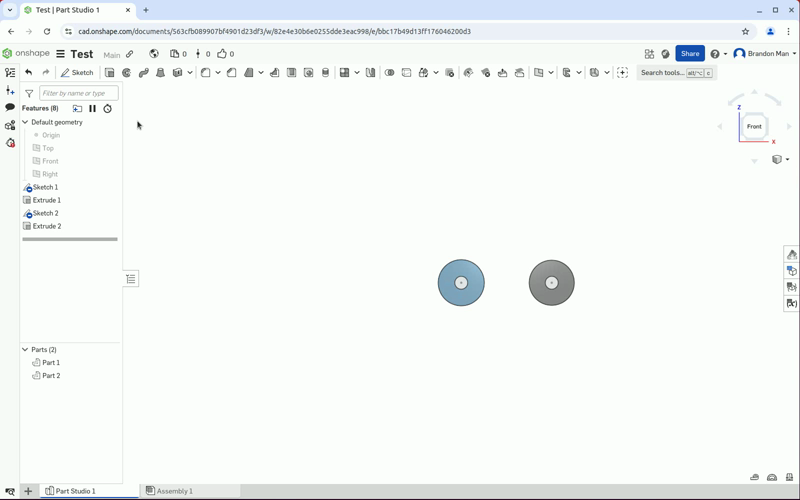
key(shift+h)
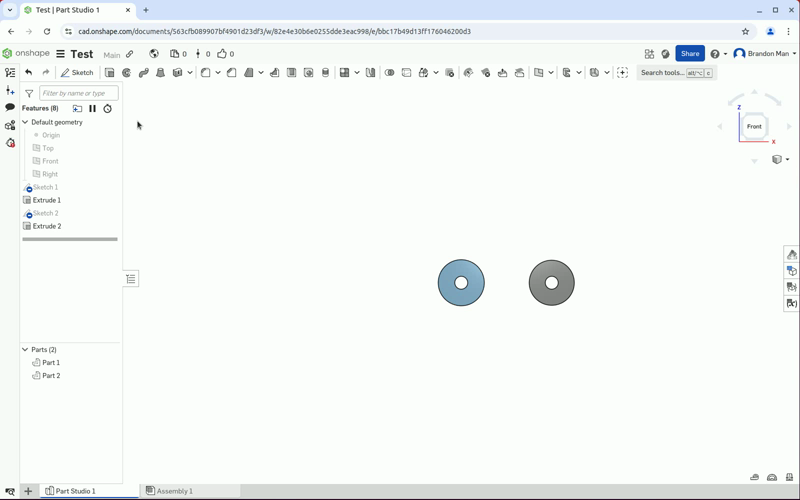
mouse_move(73, 189)
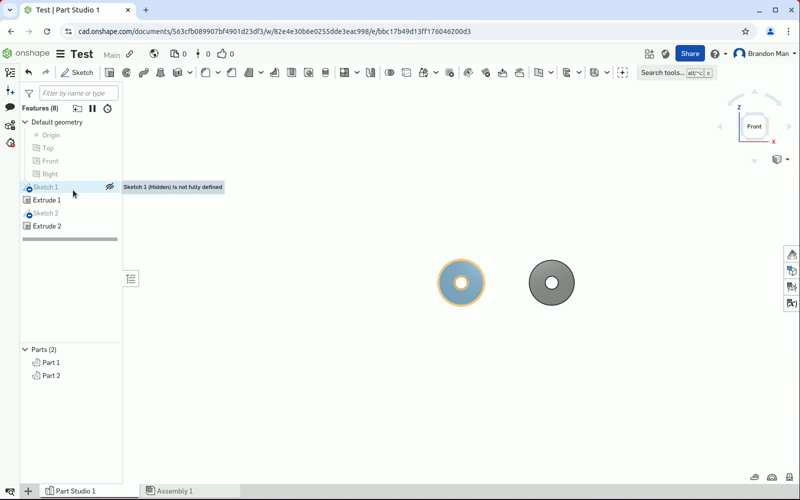
click(73, 189)
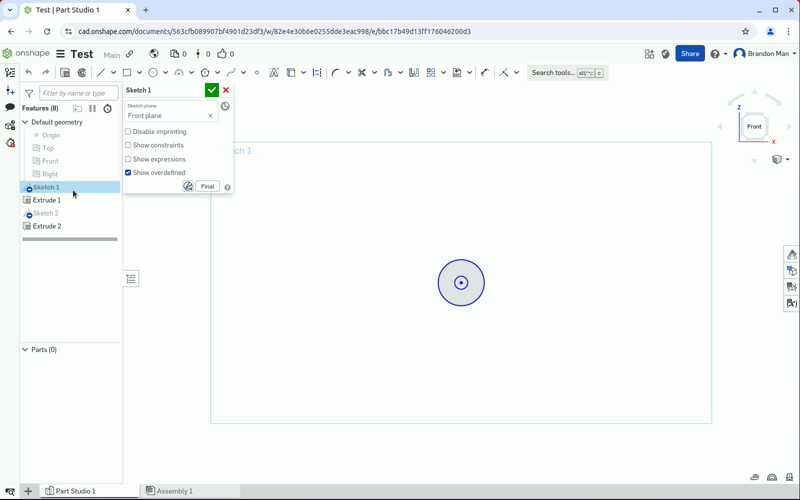
mouse_move(229, 92)
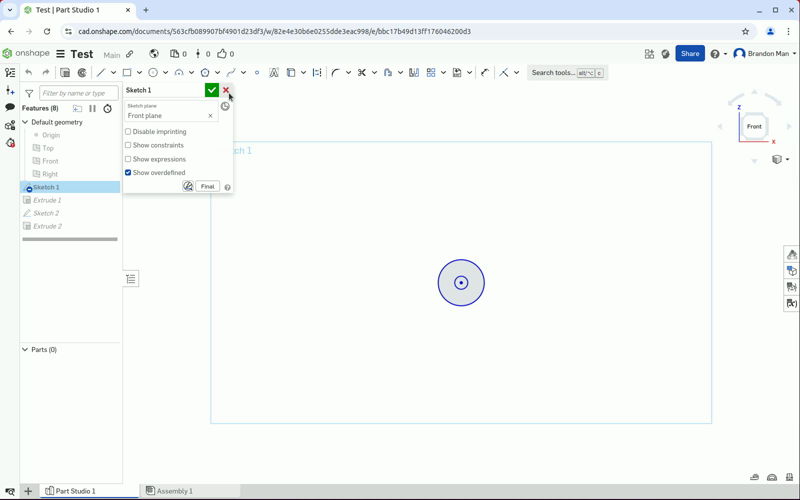
click(229, 92)
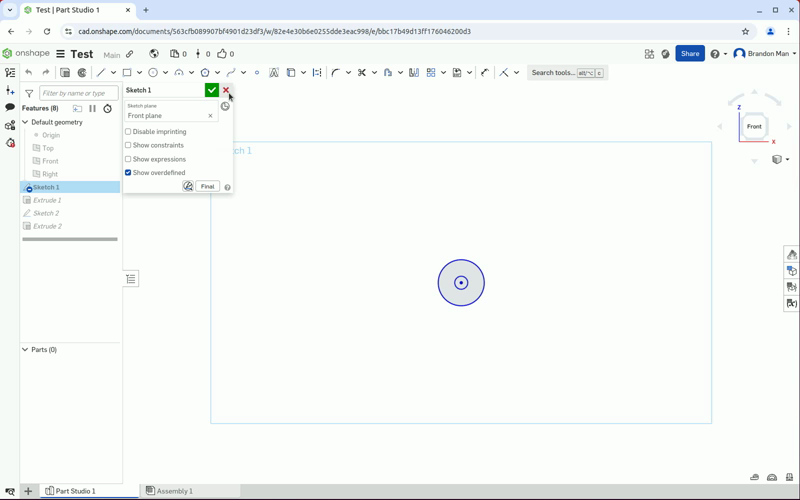
key(shift+s)
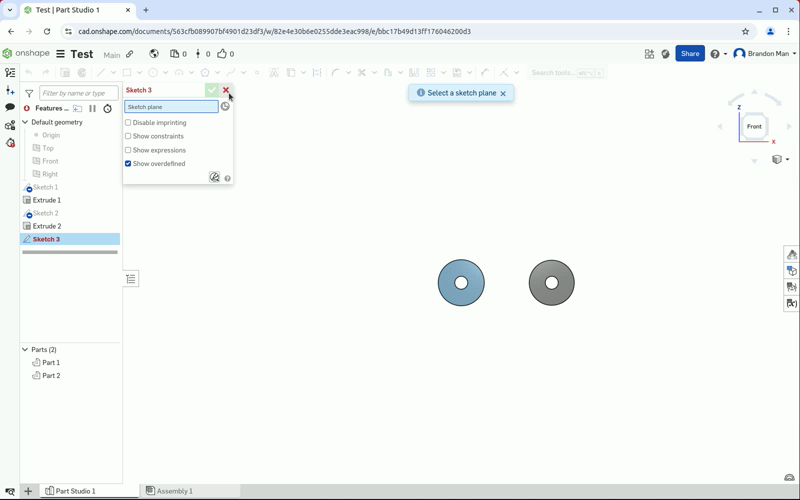
mouse_move(73, 163)
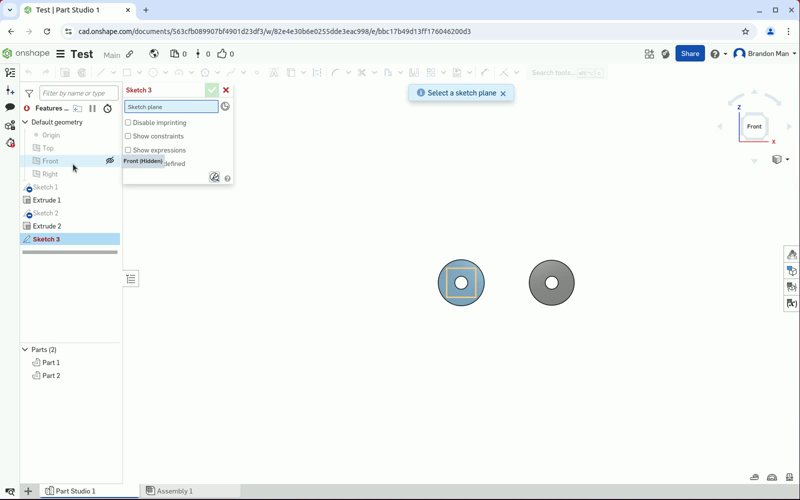
click(73, 163)
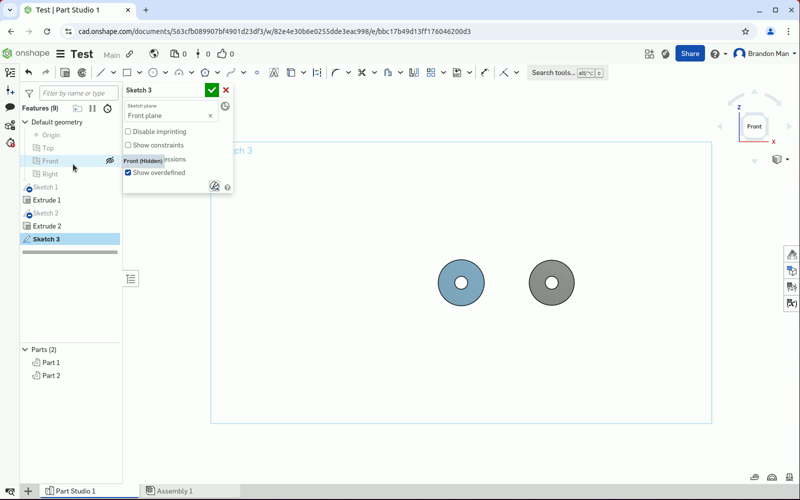
mouse_move(73, 352)
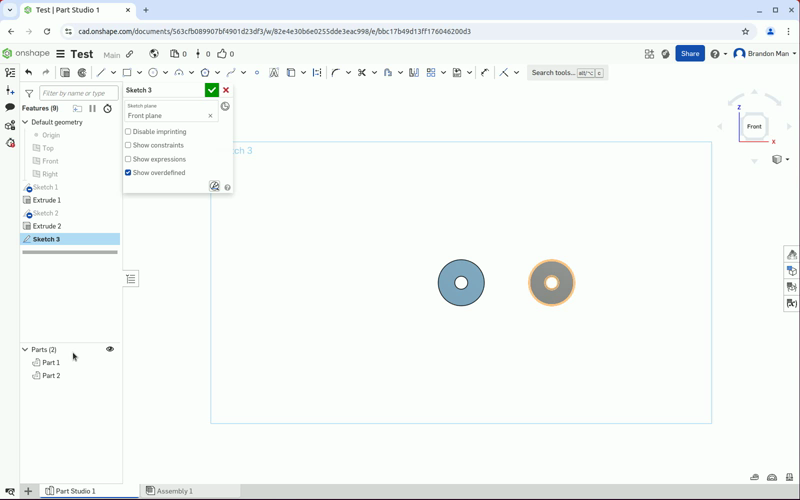
key(y)
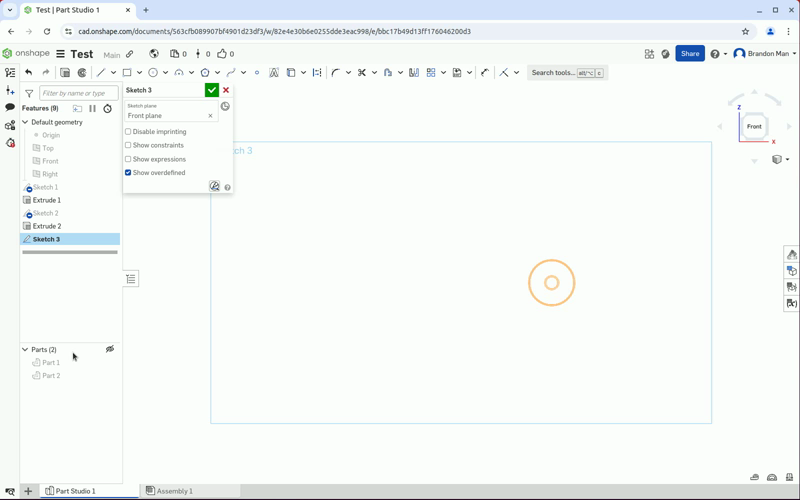
key(l)
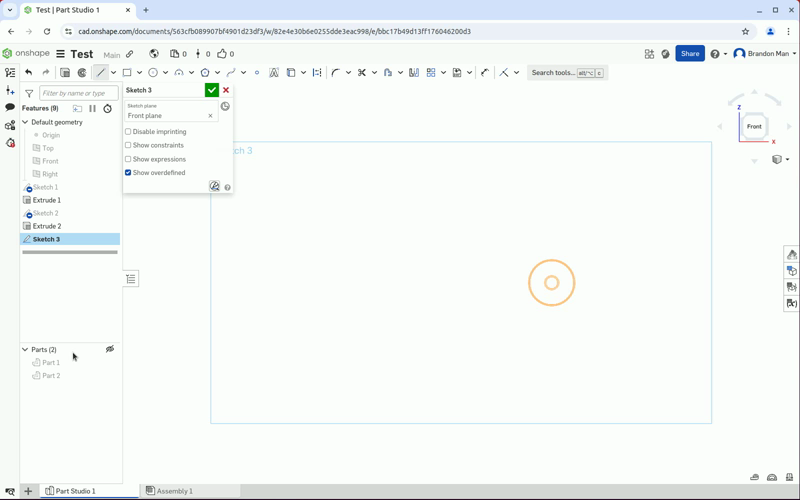
key_down(shift)
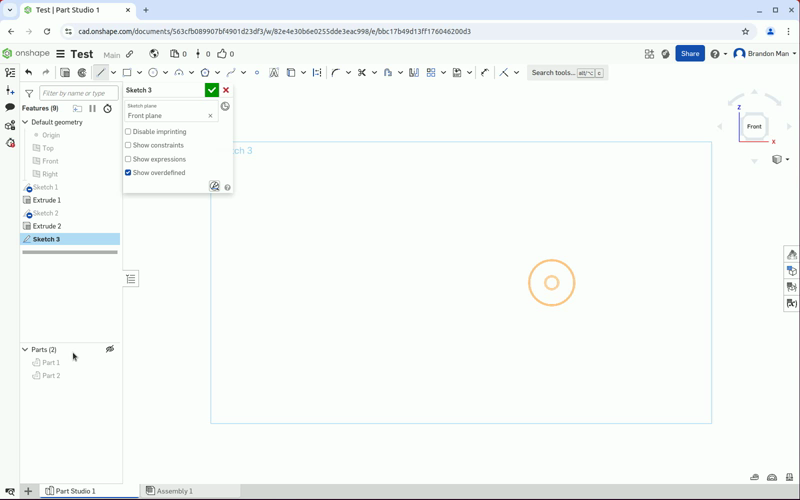
mouse_move(460, 305)
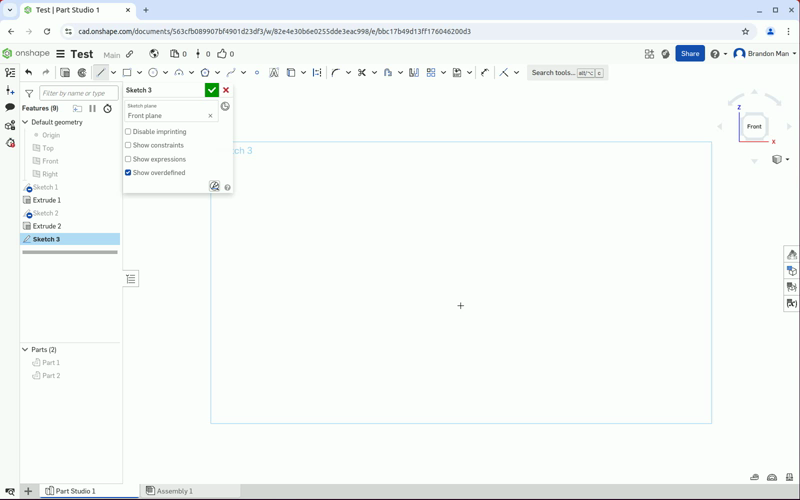
click(460, 305)
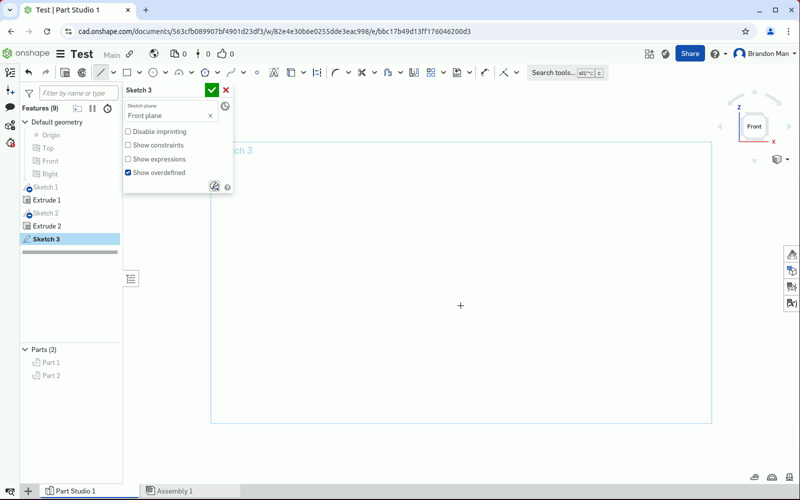
key_up(shift)
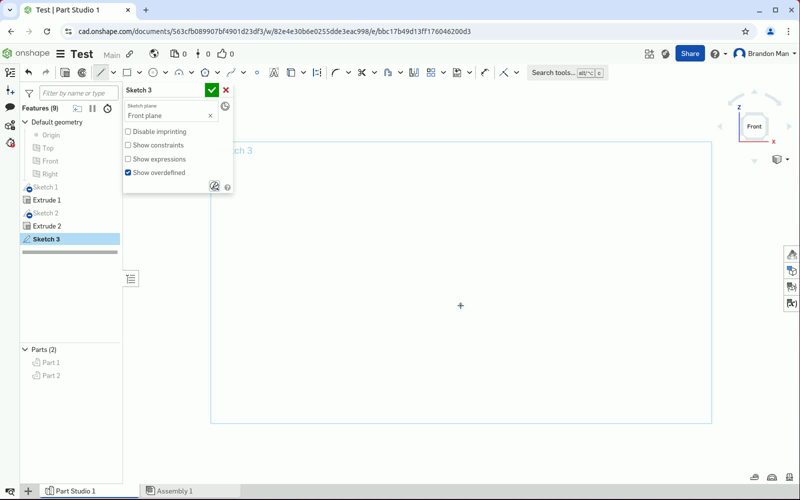
key_down(shift)
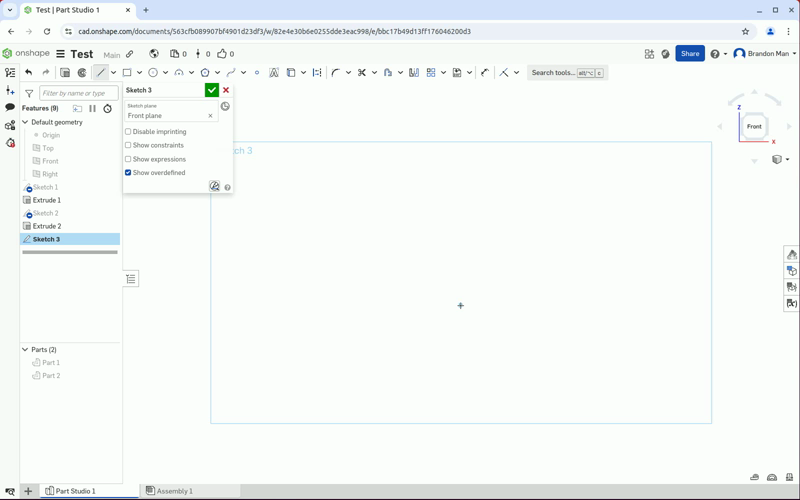
mouse_move(551, 305)
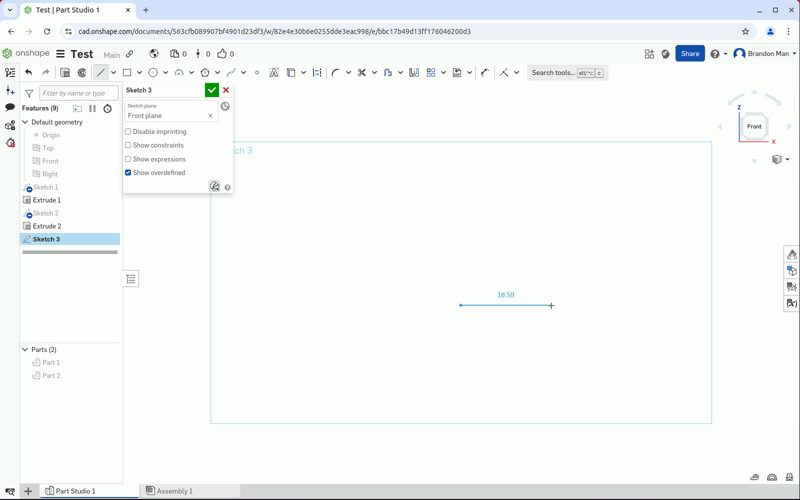
click(551, 305)
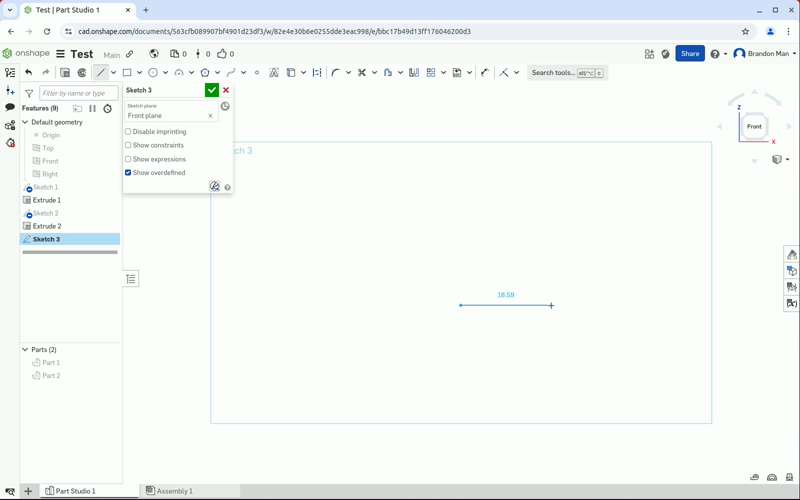
key_up(shift)
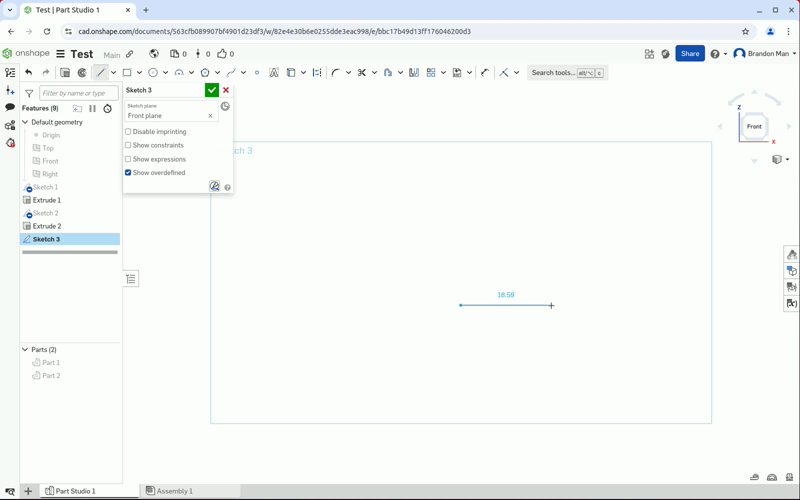
key(esc)
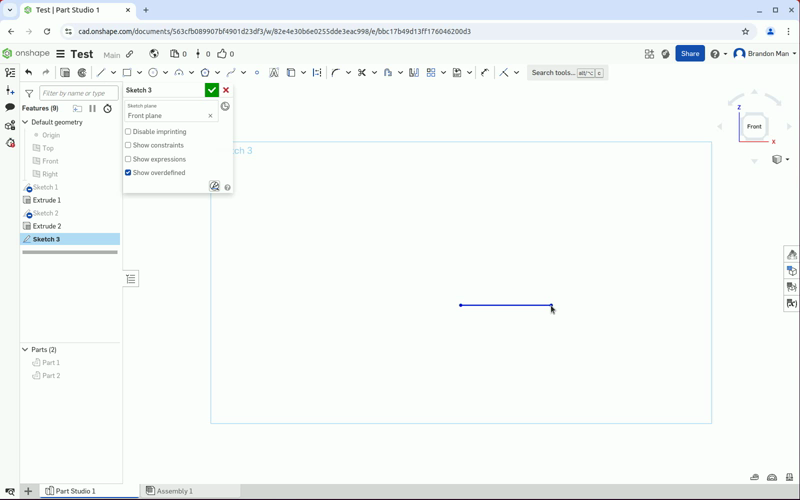
key(a)
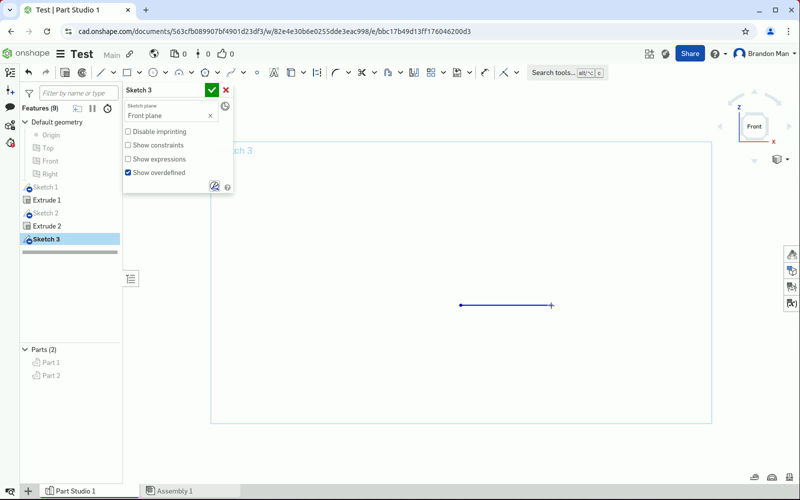
mouse_move(551, 305)
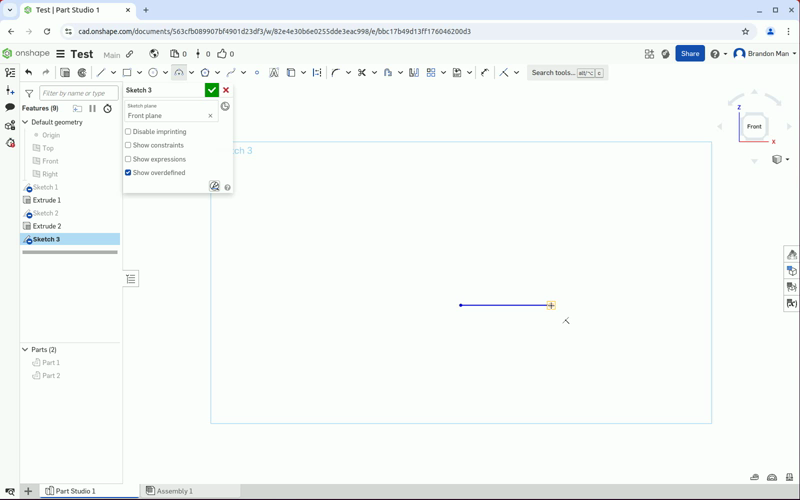
click(551, 305)
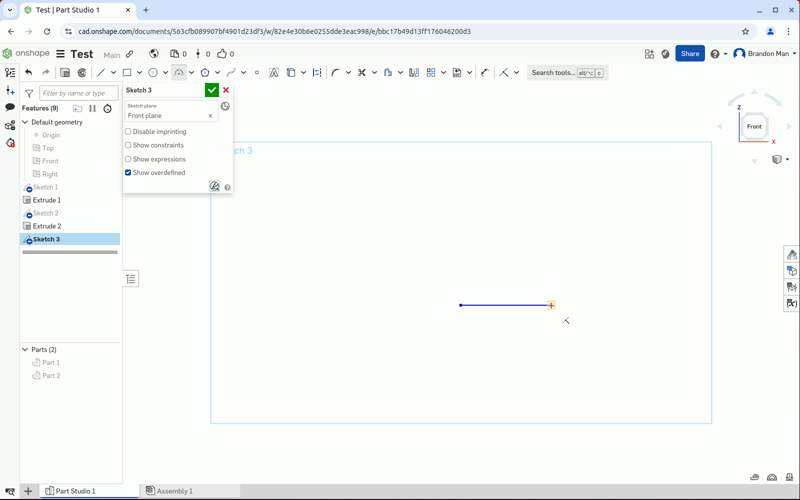
key_down(shift)
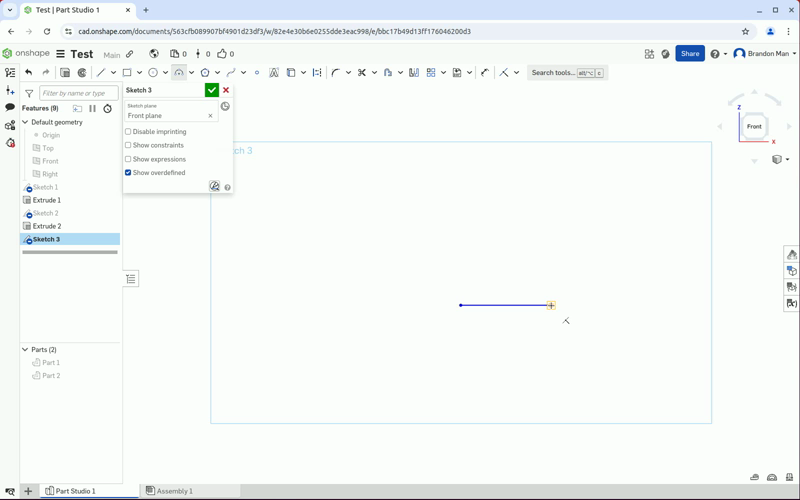
mouse_move(551, 259)
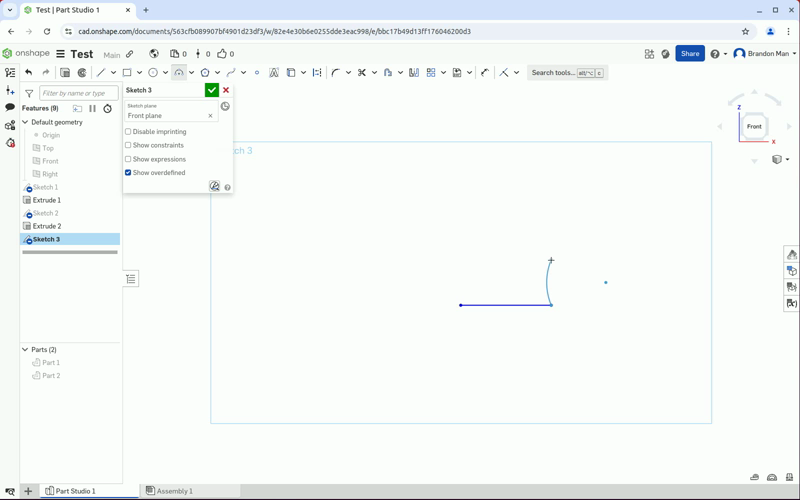
click(551, 259)
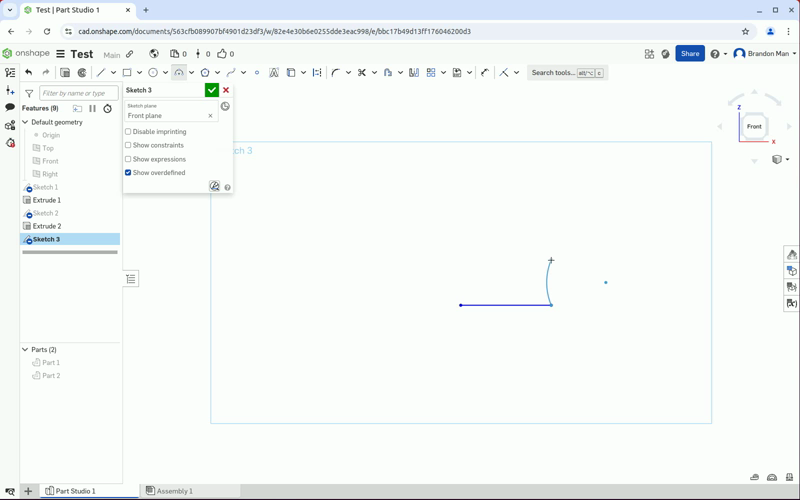
mouse_move(528, 282)
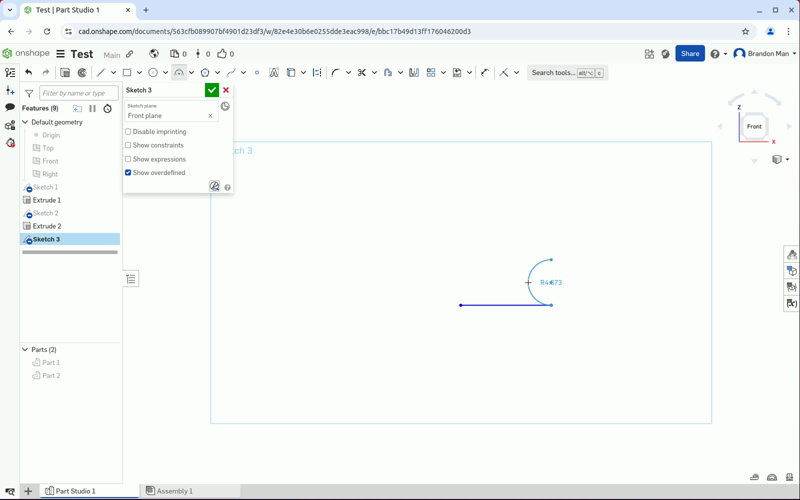
click(528, 282)
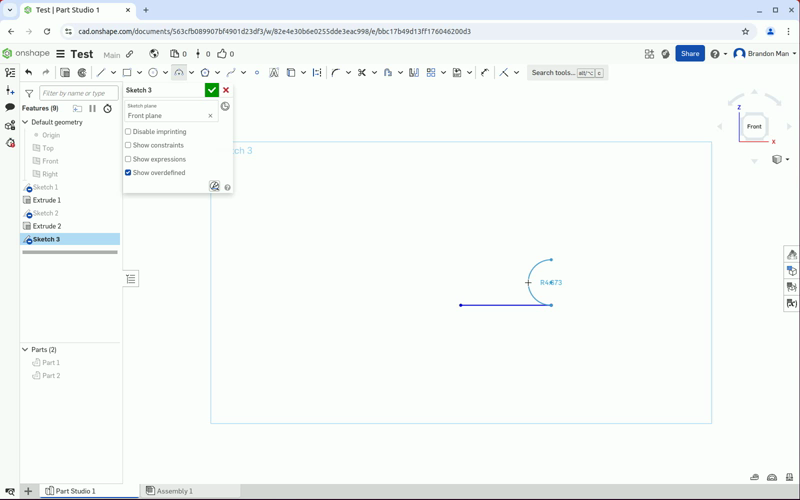
key_up(shift)
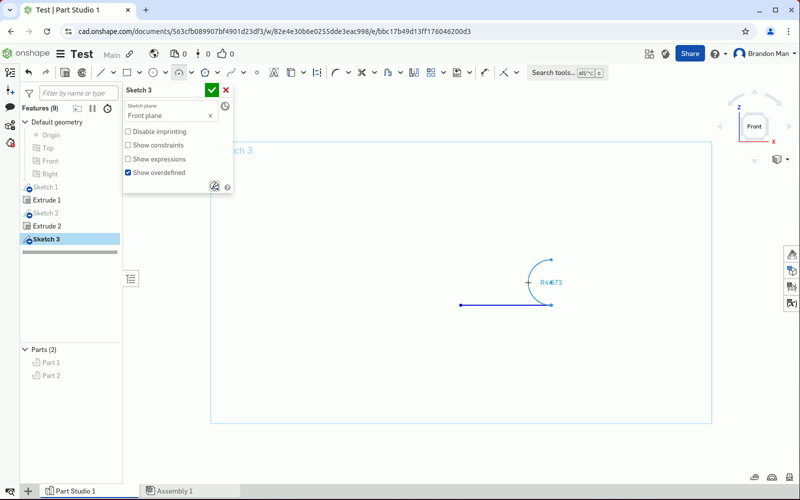
key(esc)
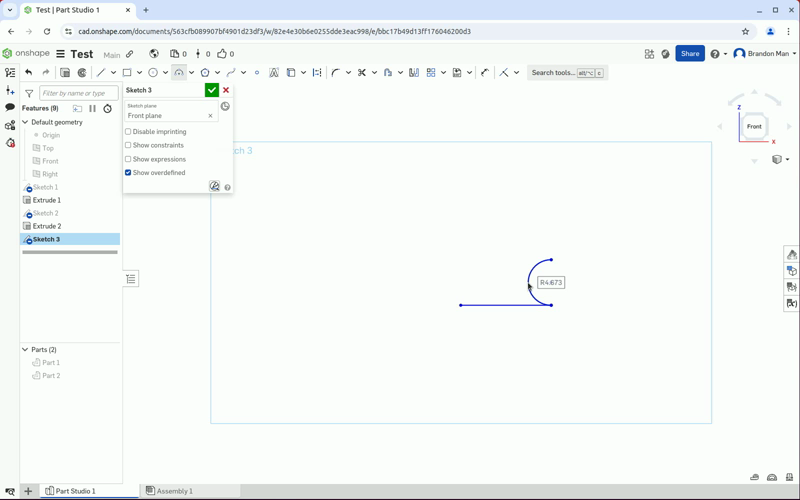
key(l)
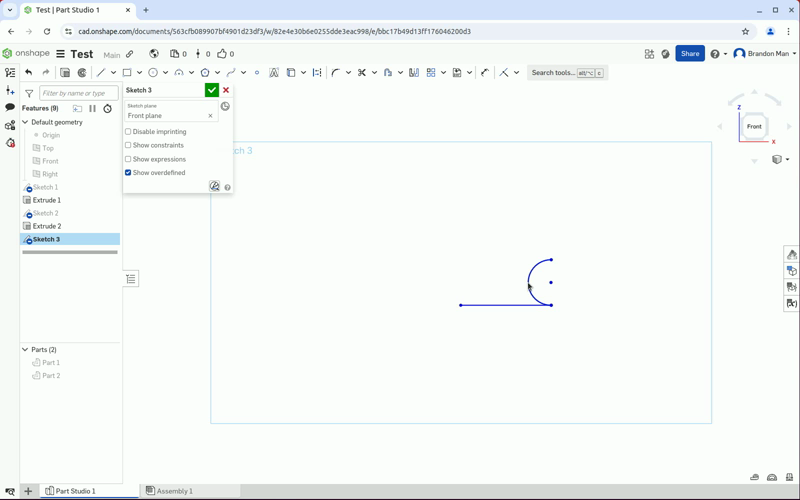
mouse_move(551, 259)
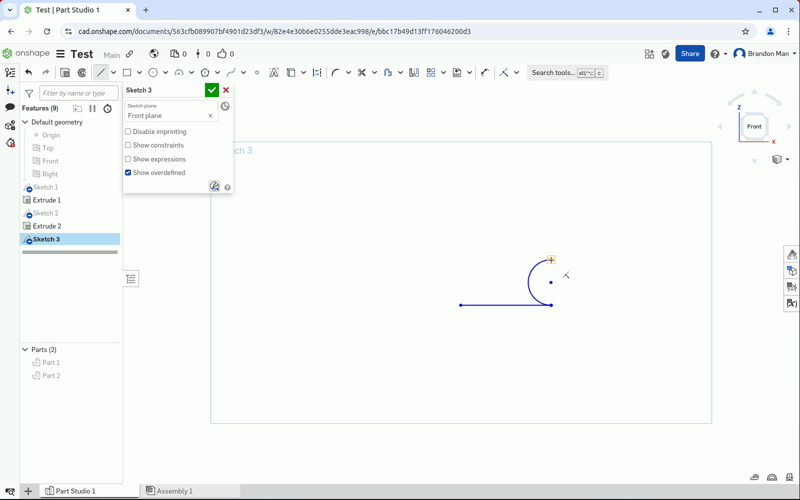
click(551, 259)
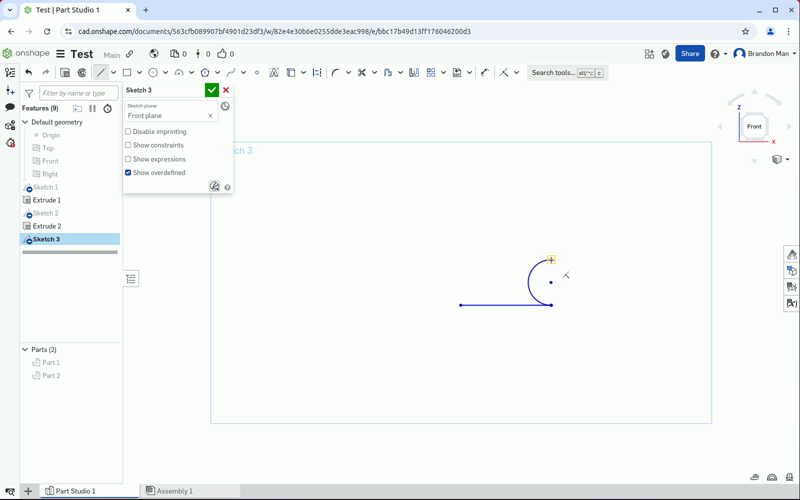
key_down(shift)
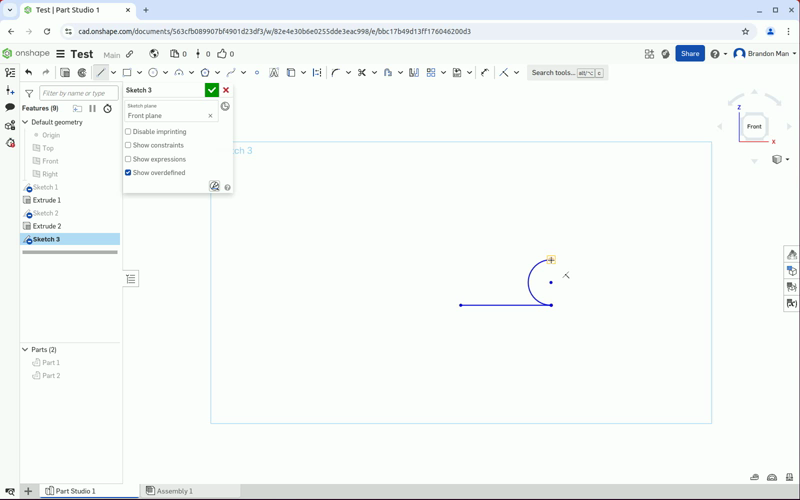
mouse_move(460, 259)
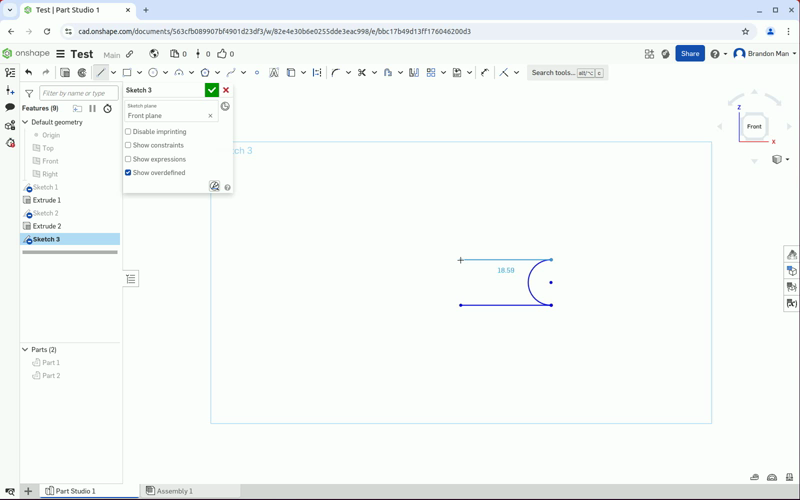
click(460, 259)
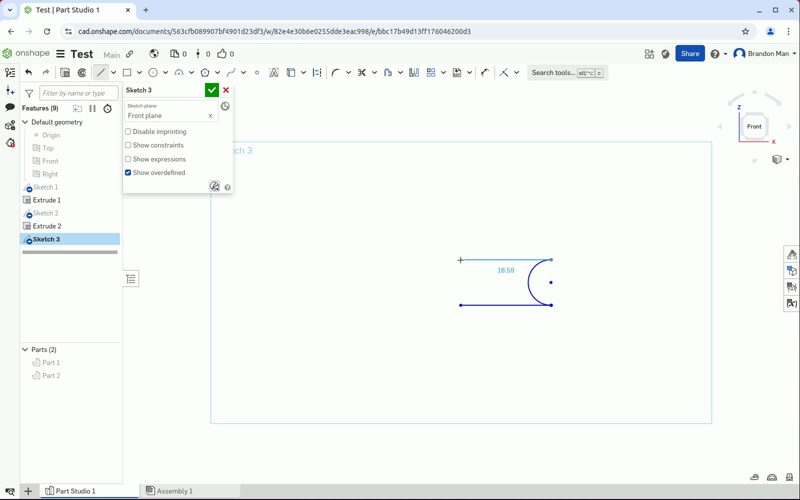
key_up(shift)
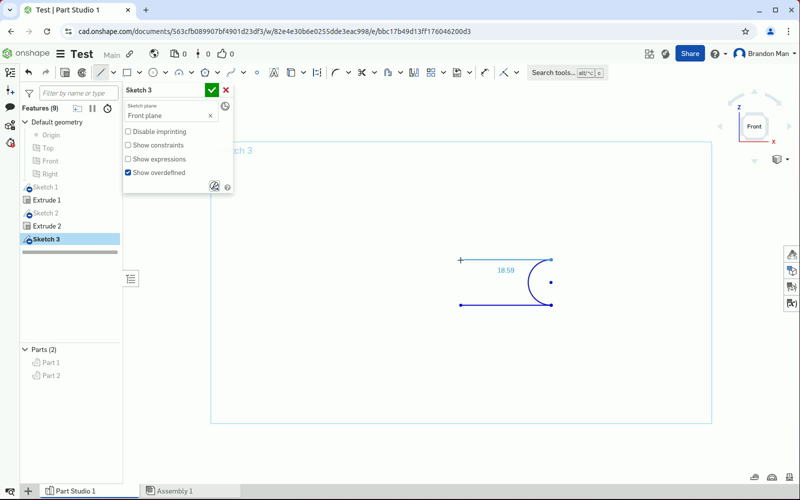
key(esc)
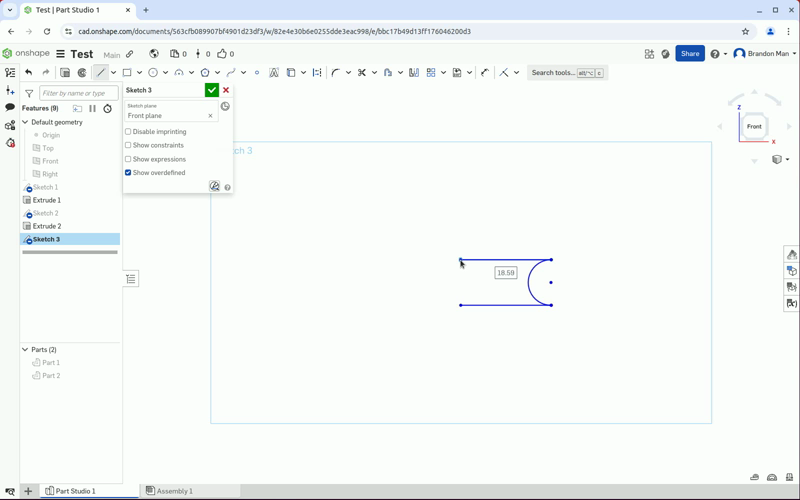
key(a)
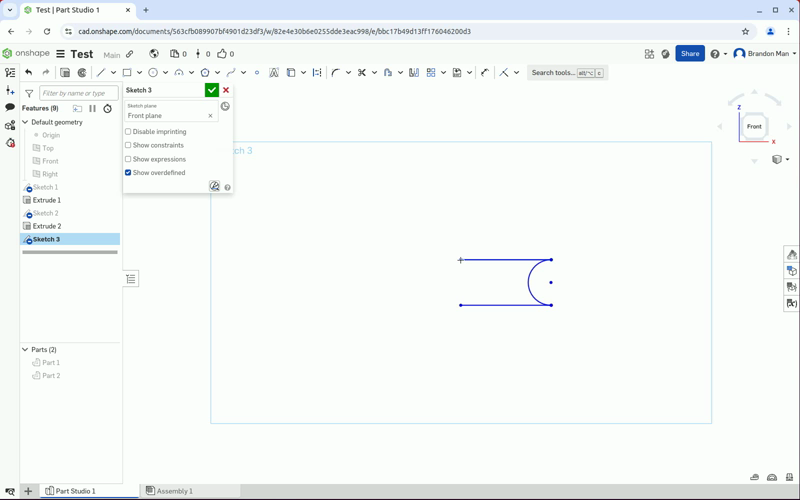
mouse_move(460, 259)
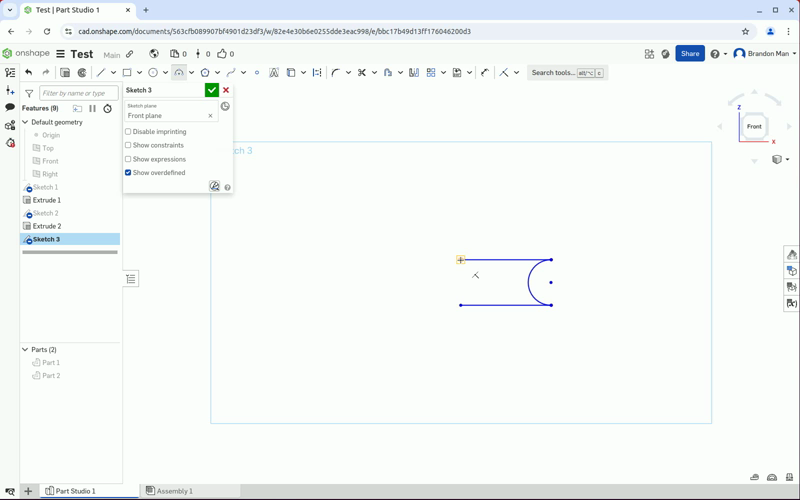
click(460, 259)
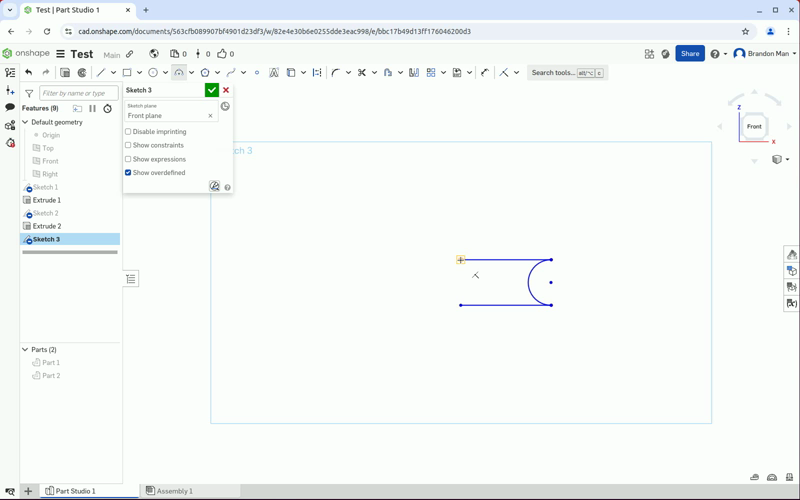
mouse_move(460, 305)
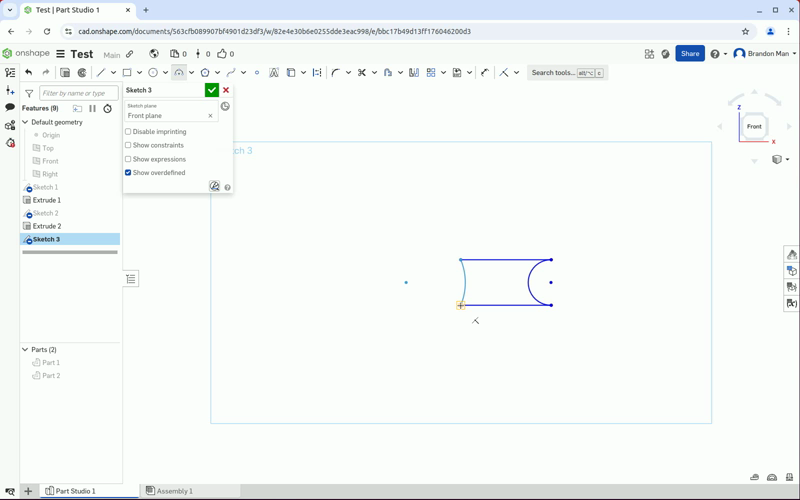
click(460, 305)
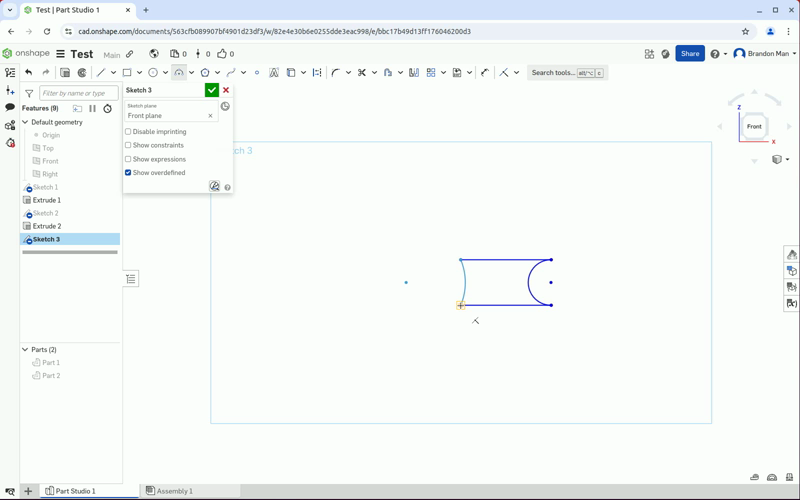
key_down(shift)
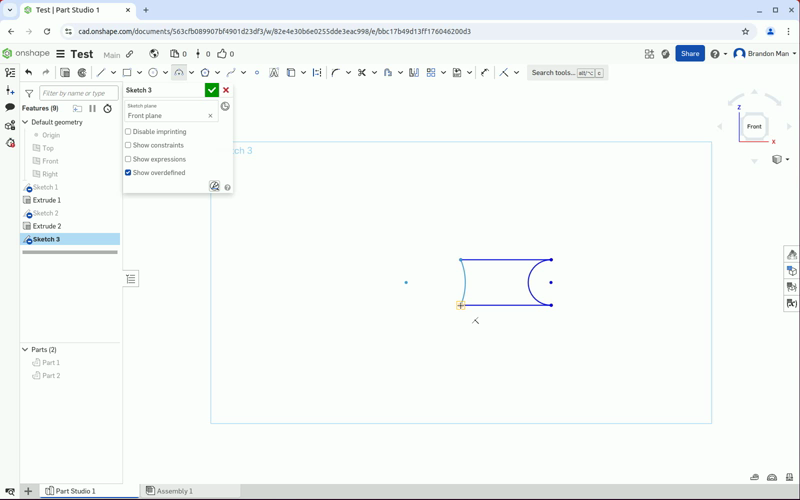
mouse_move(483, 282)
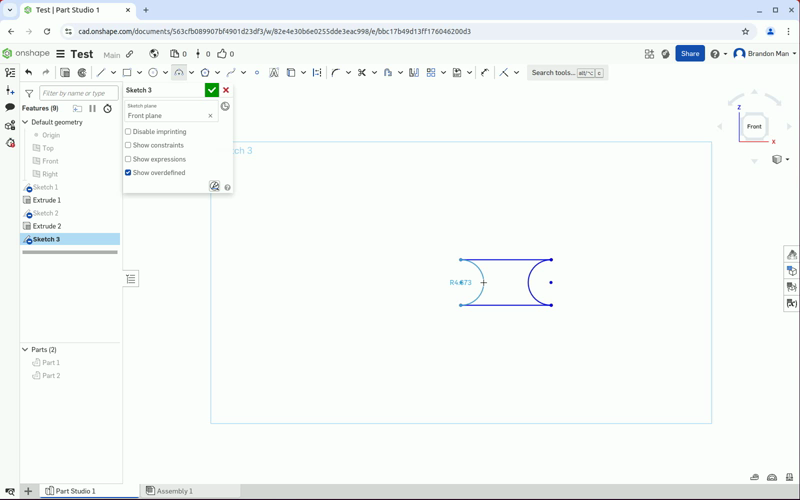
click(483, 282)
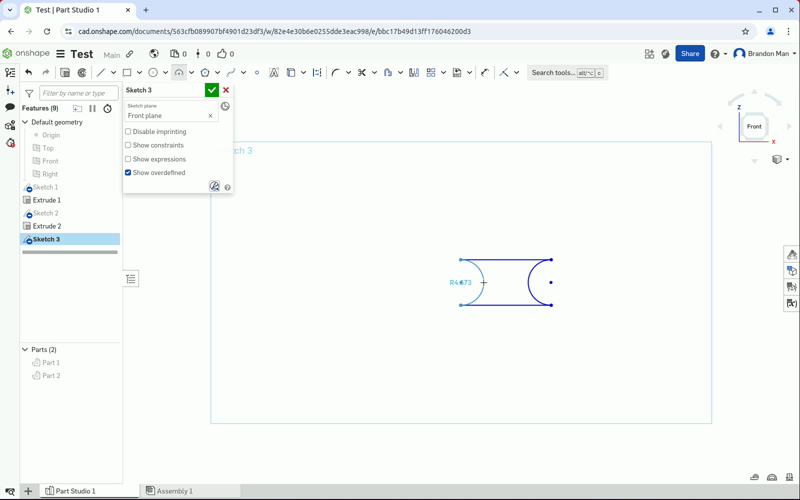
key_up(shift)
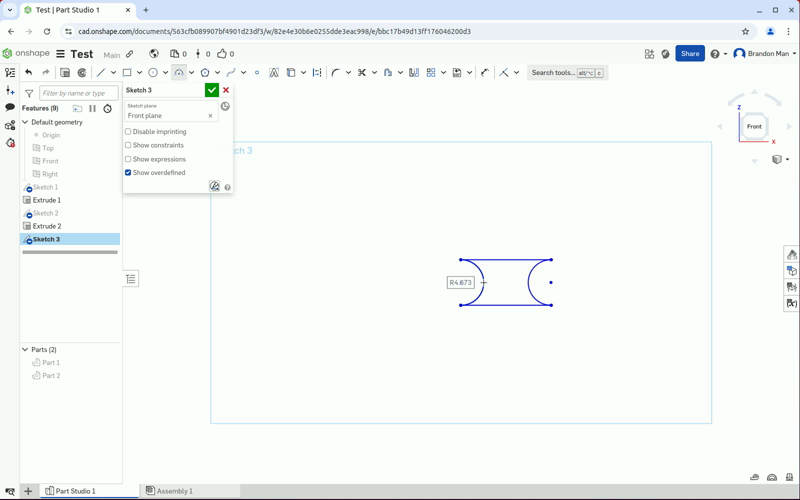
key(esc)
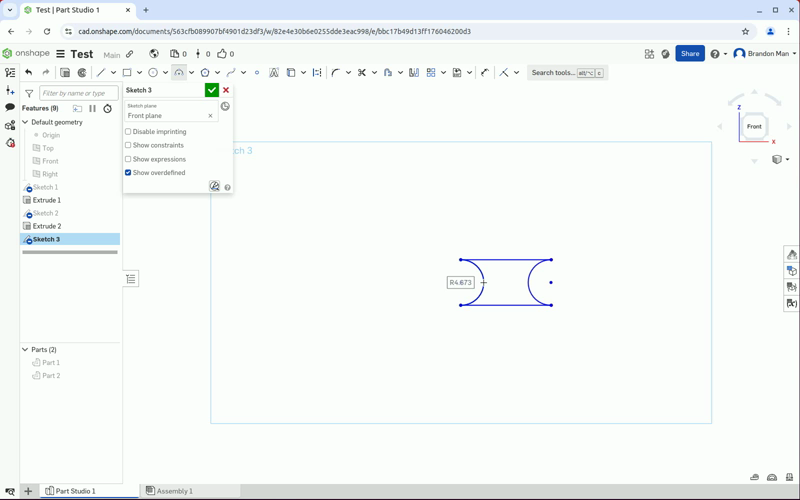
mouse_move(492, 267)
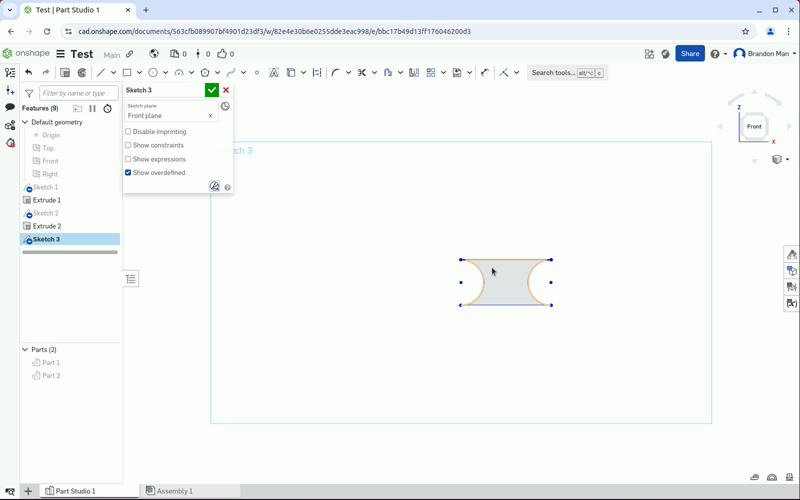
scroll(6)
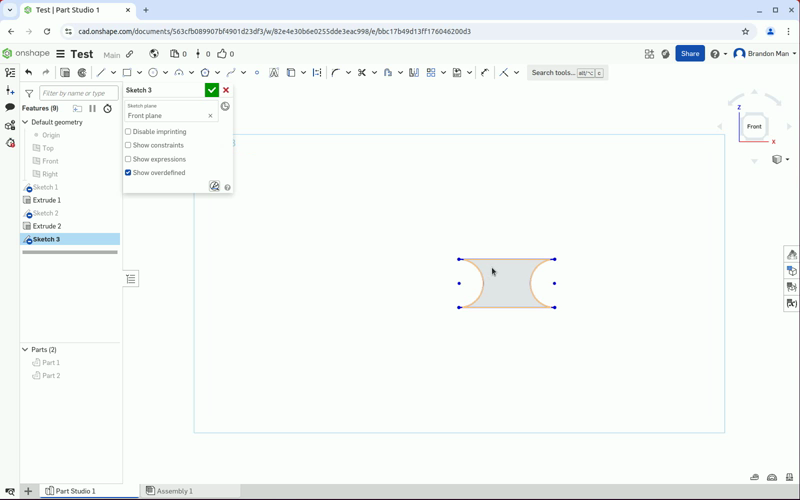
scroll(6)
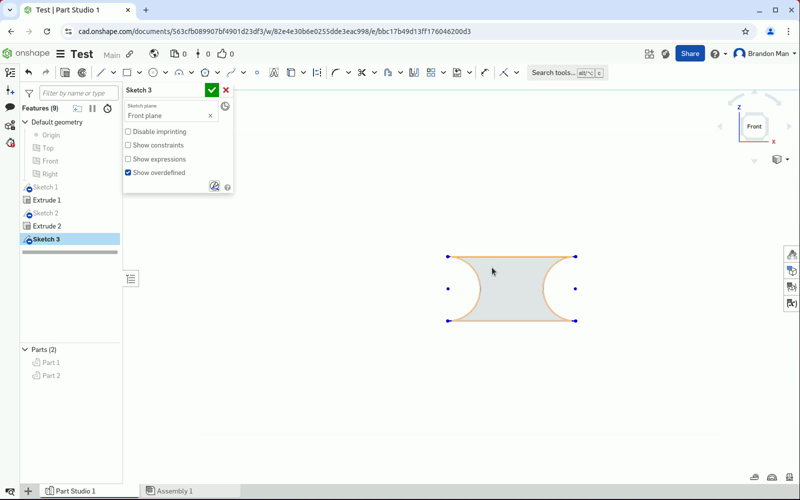
scroll(6)
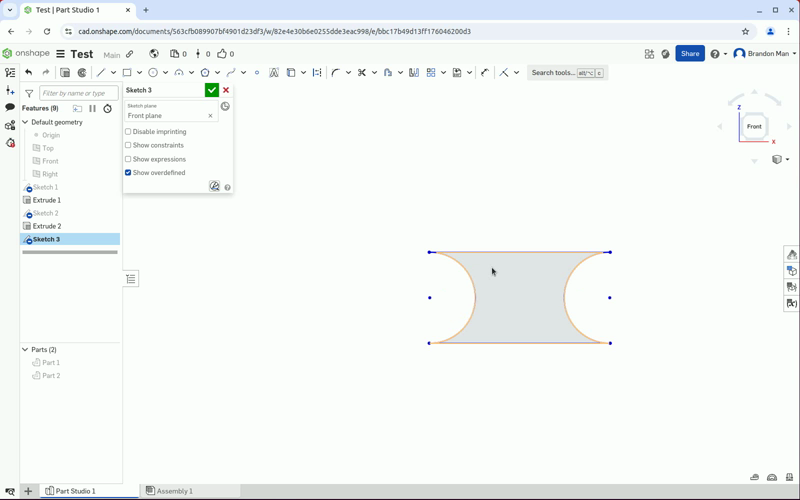
scroll(6)
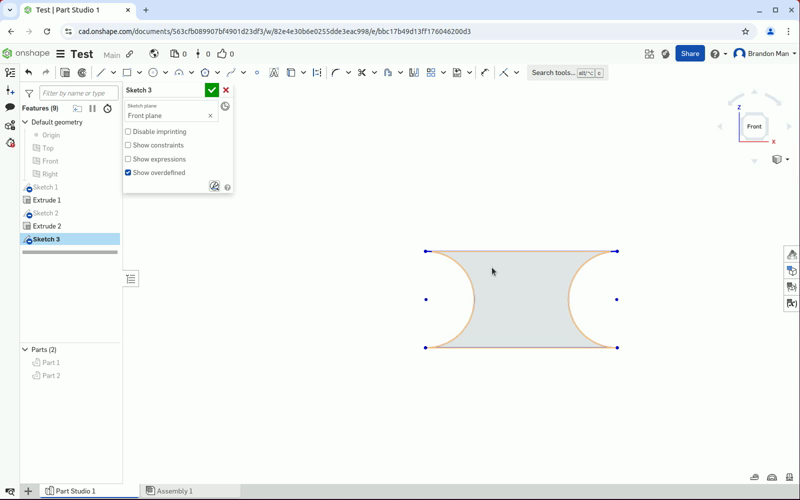
scroll(6)
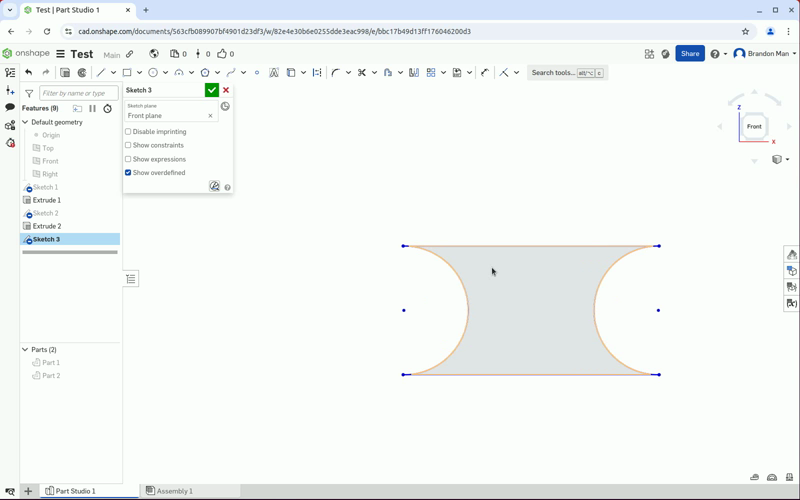
scroll(6)
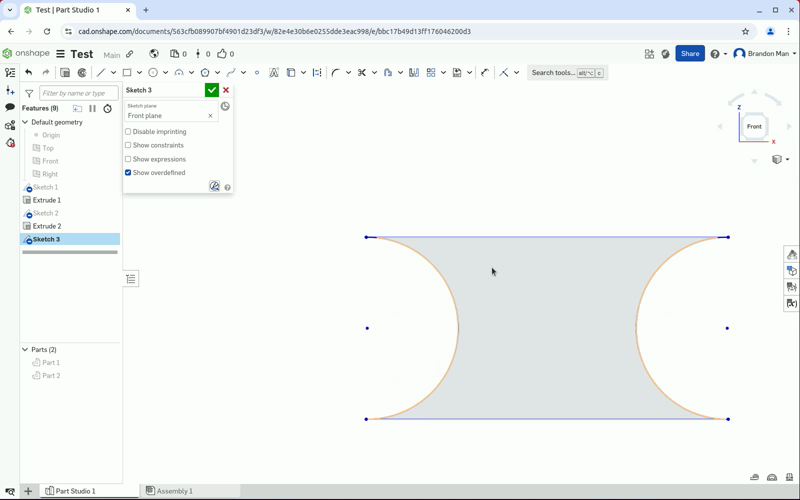
scroll(6)
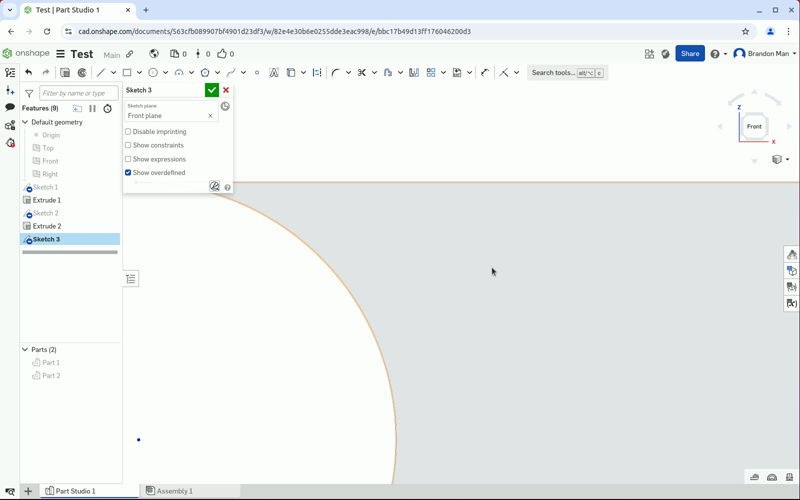
click(492, 267)
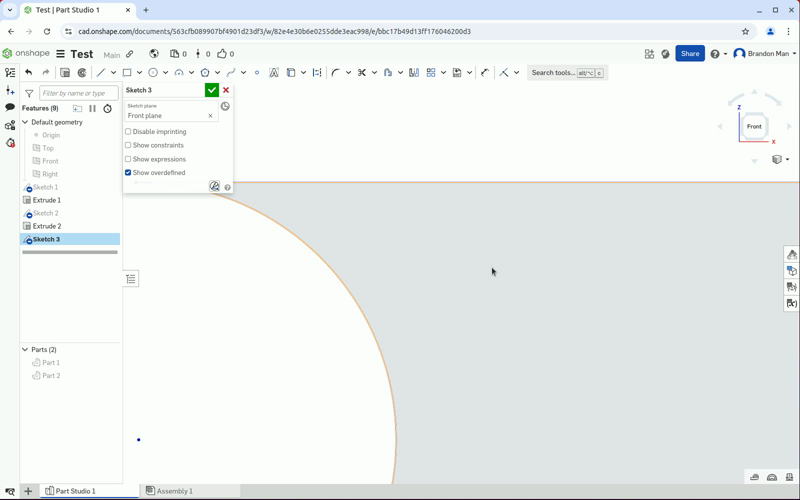
scroll(-6)
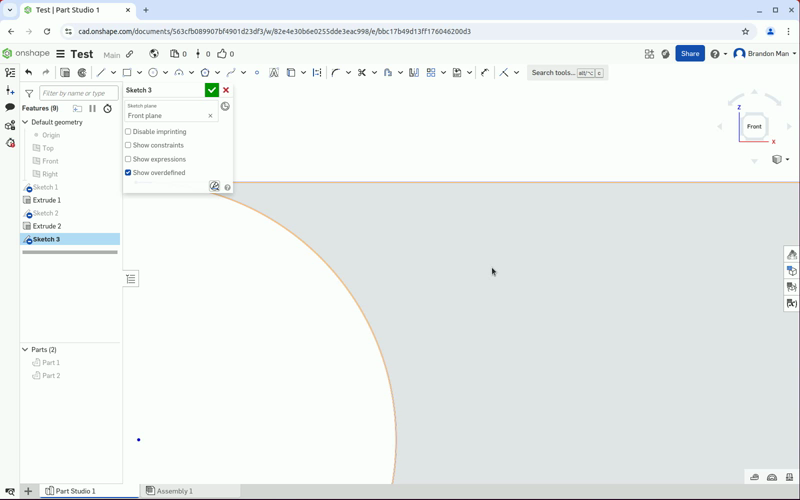
scroll(-6)
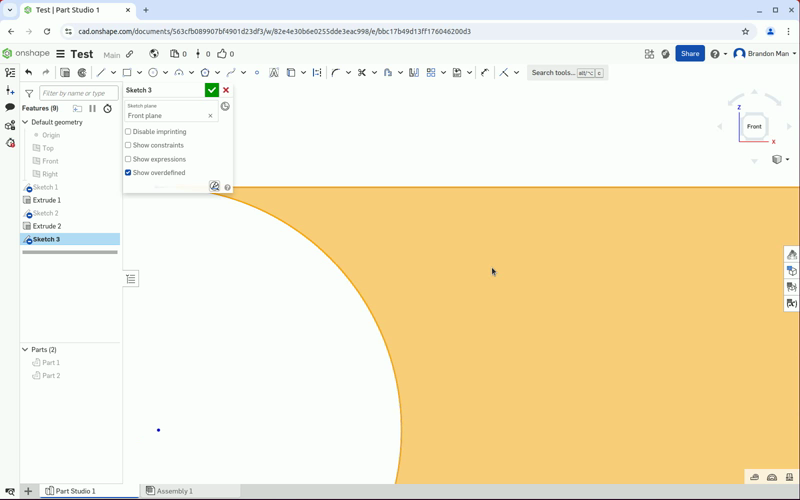
scroll(-6)
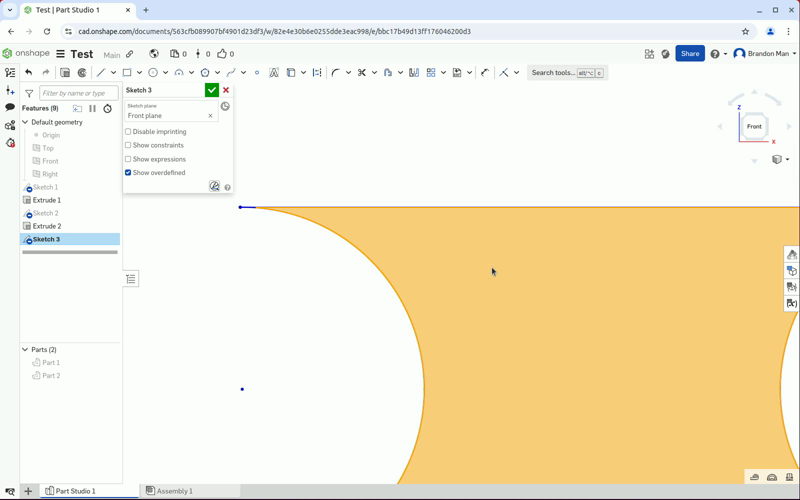
scroll(-6)
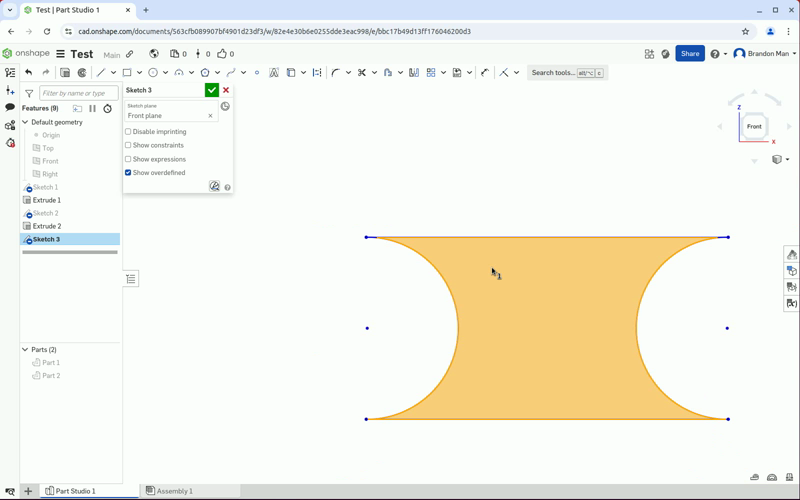
scroll(-6)
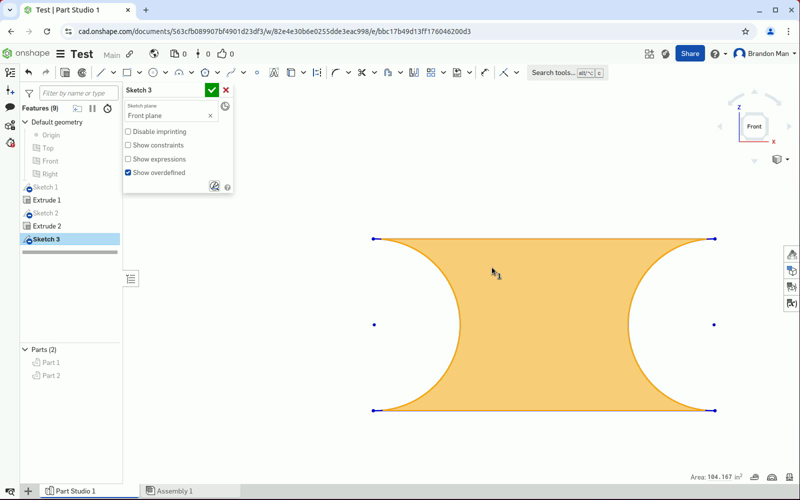
scroll(-6)
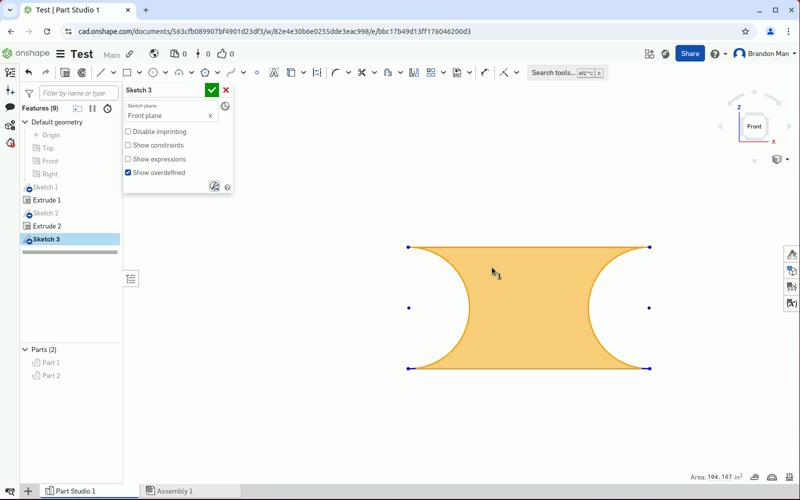
scroll(-6)
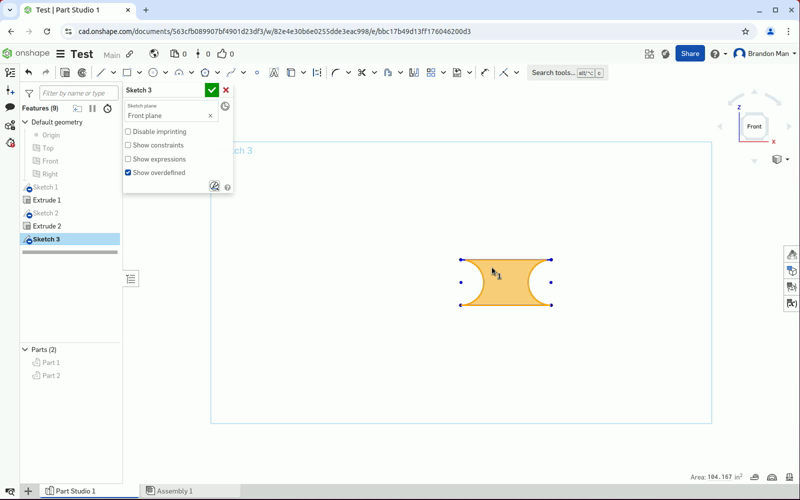
mouse_move(73, 352)
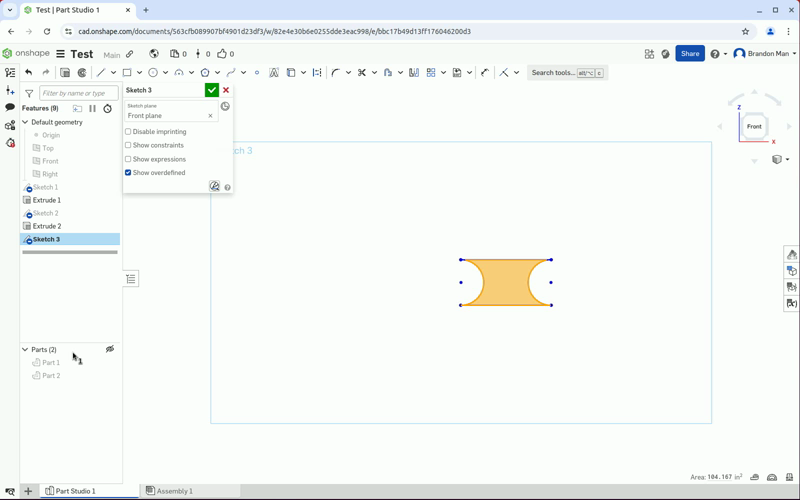
key(shift+y)
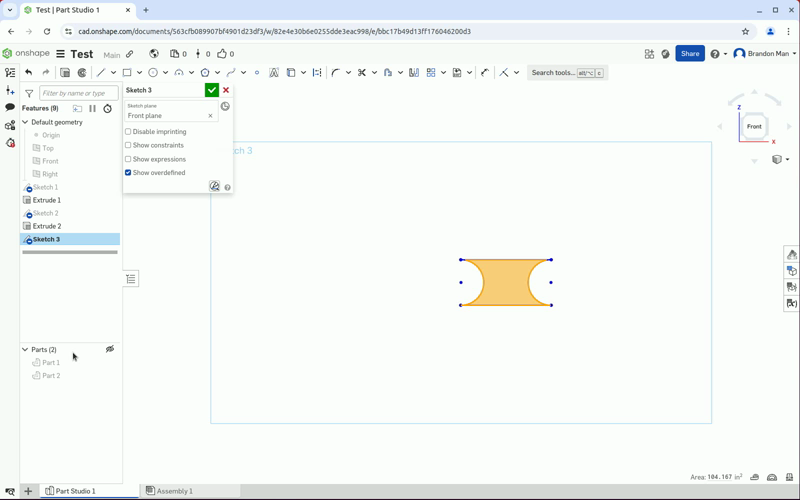
key(shift+e)
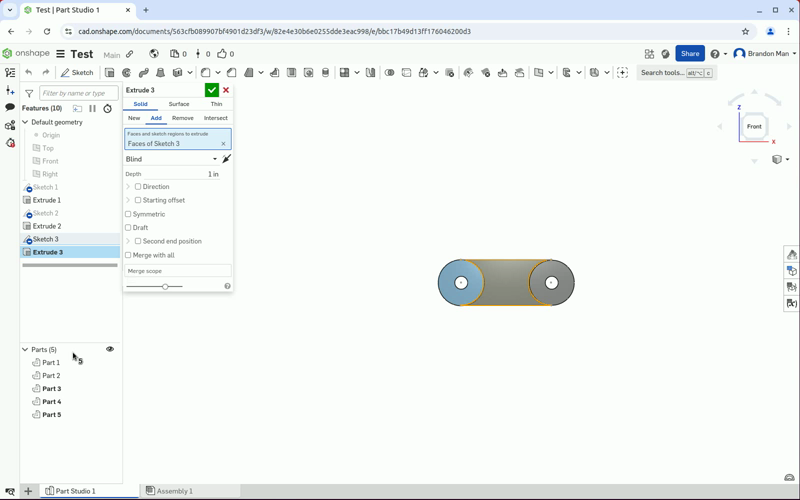
mouse_move(143, 106)
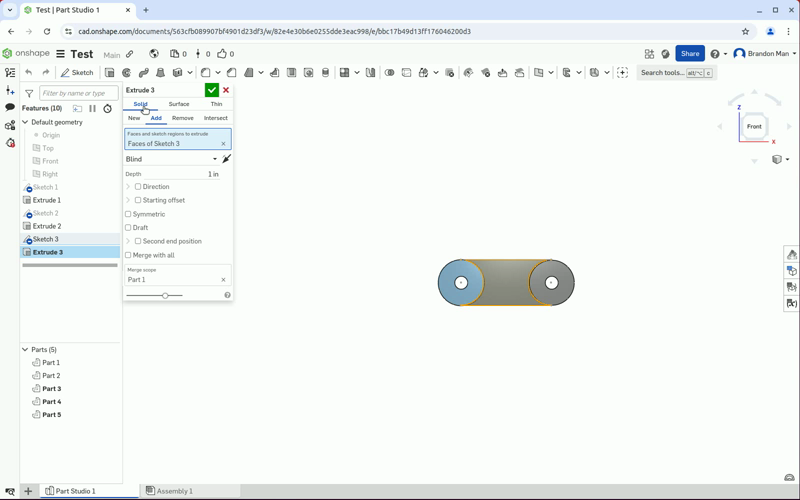
click(143, 106)
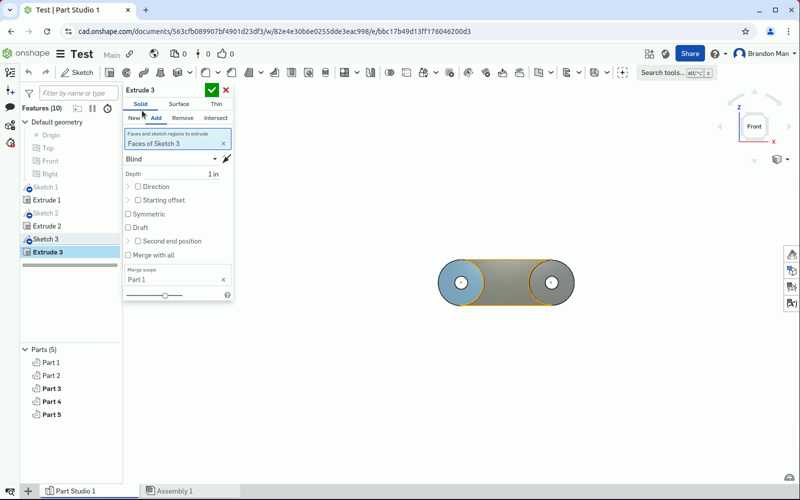
mouse_move(137, 120)
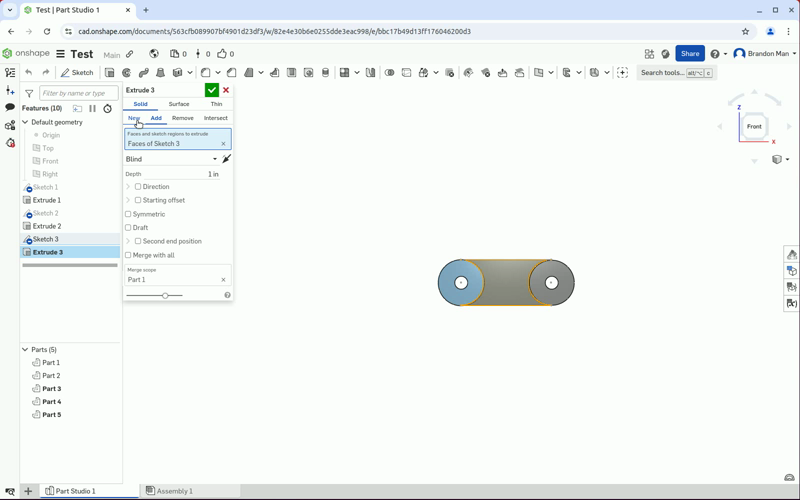
click(137, 120)
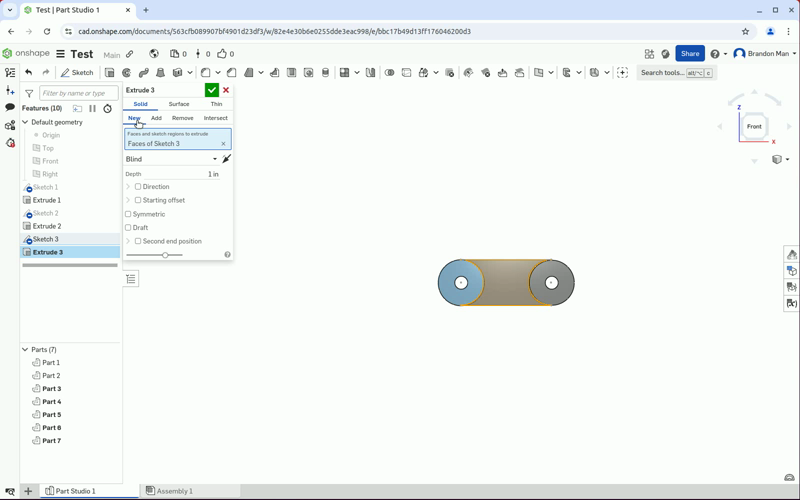
key(tab, 4)
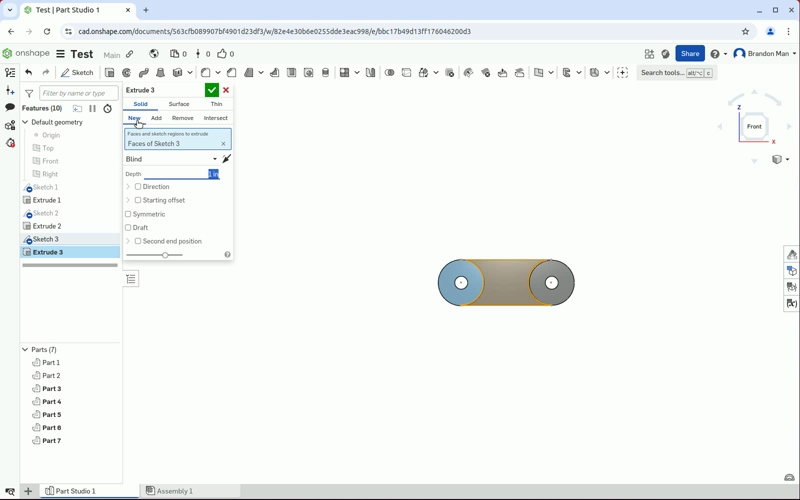
text(1.926)
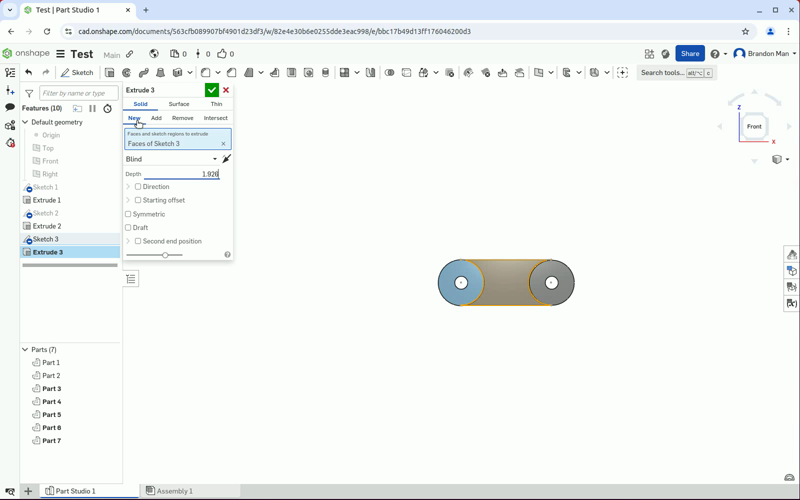
key(enter)
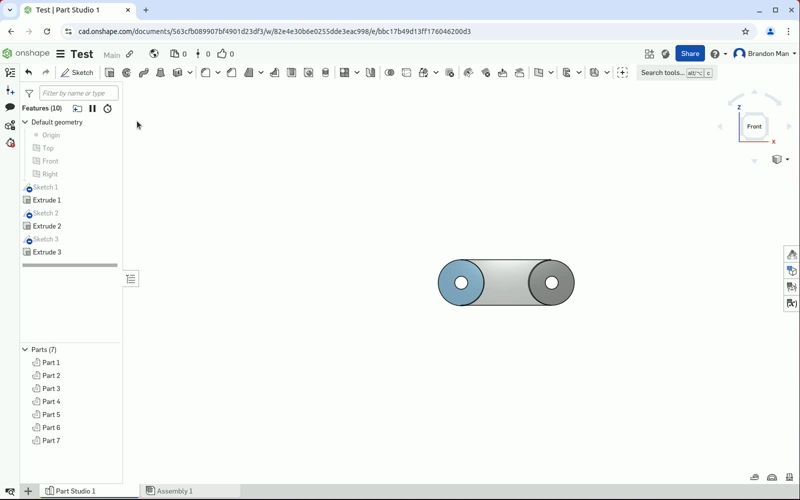
key(shift+h)
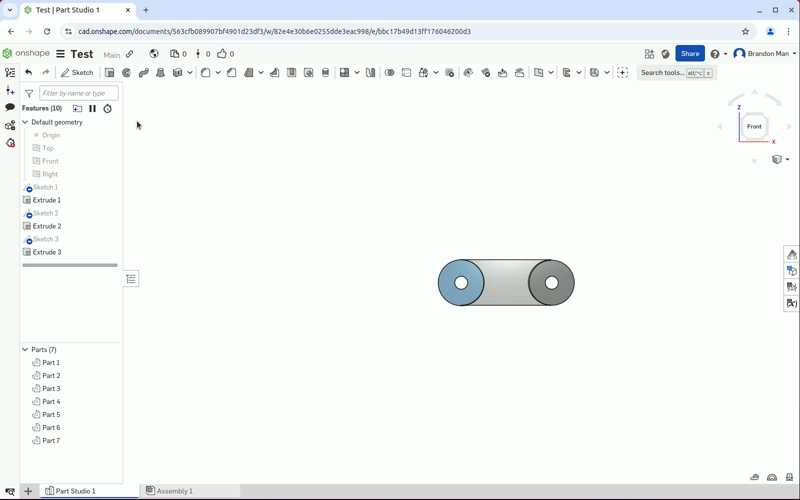
key(shift+h)
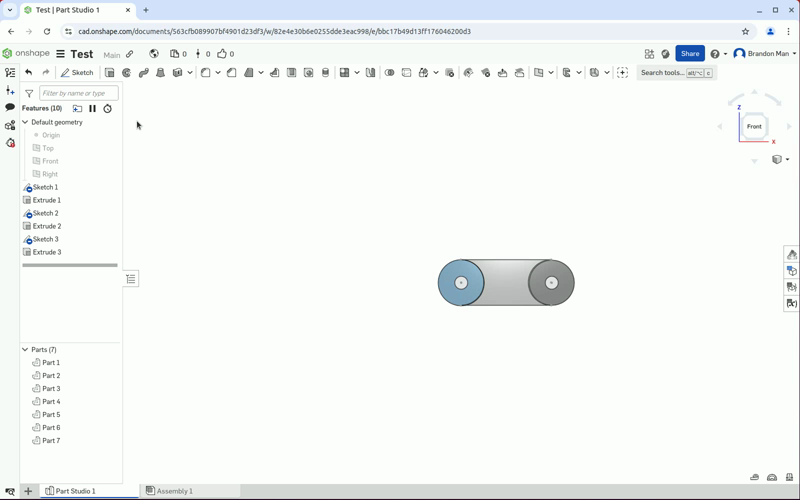
key(shift+7)
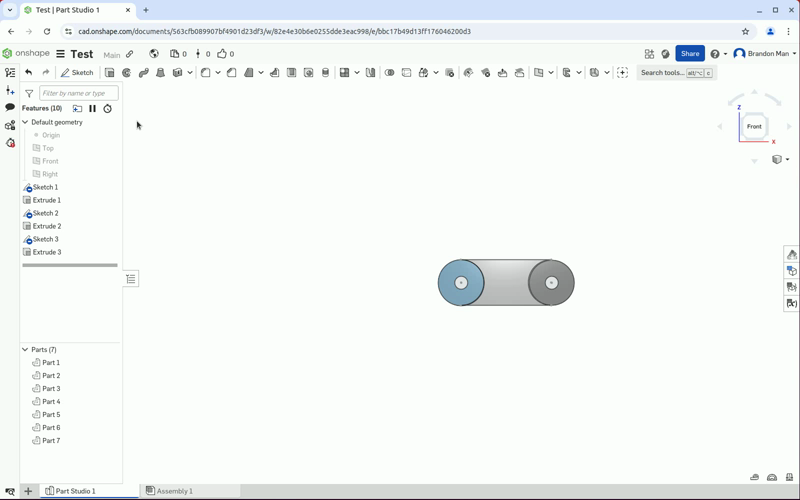
key(left, 2)
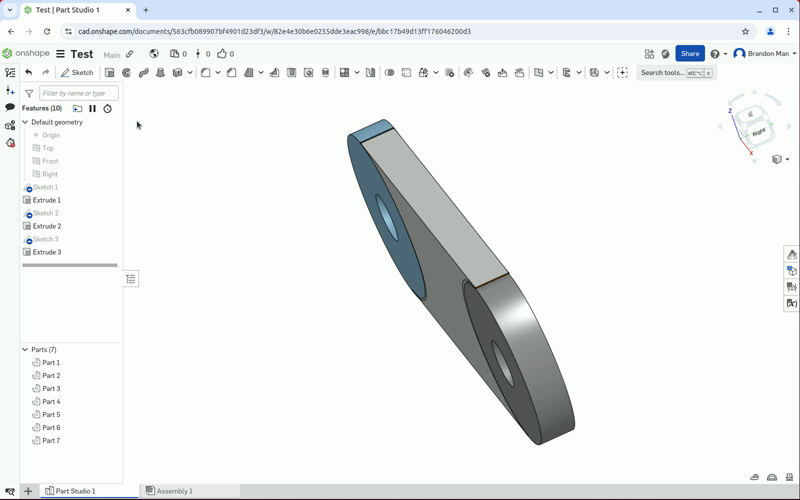
key(down, 2)
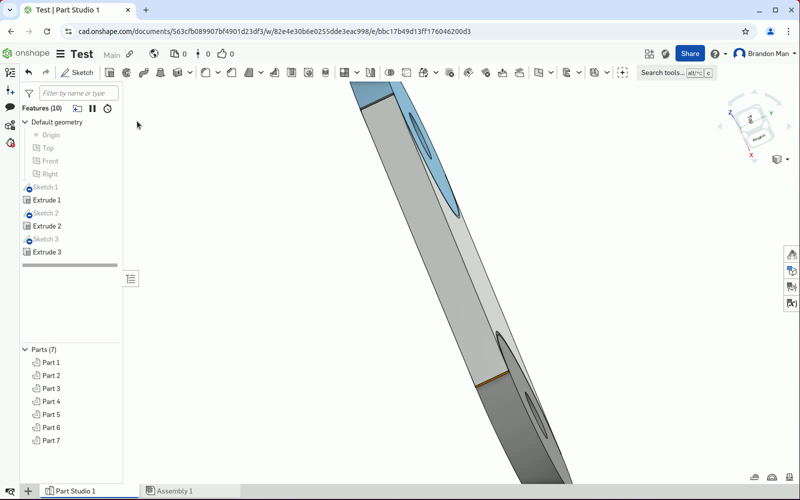
key(up, 2)
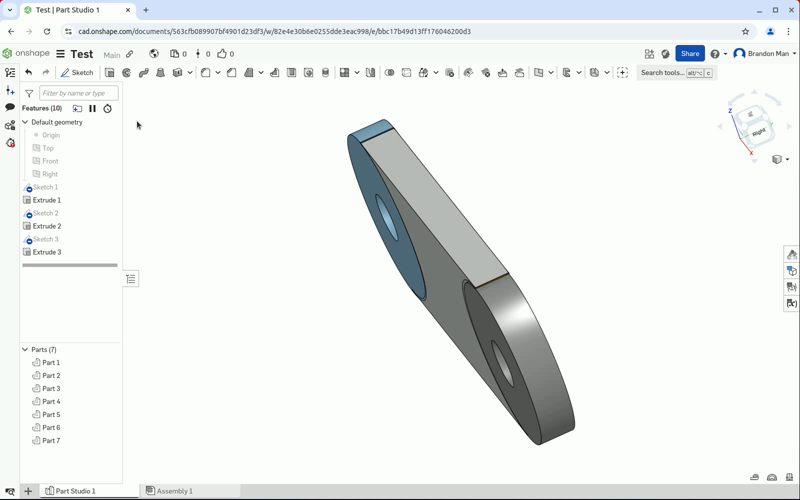
key(right, 2)
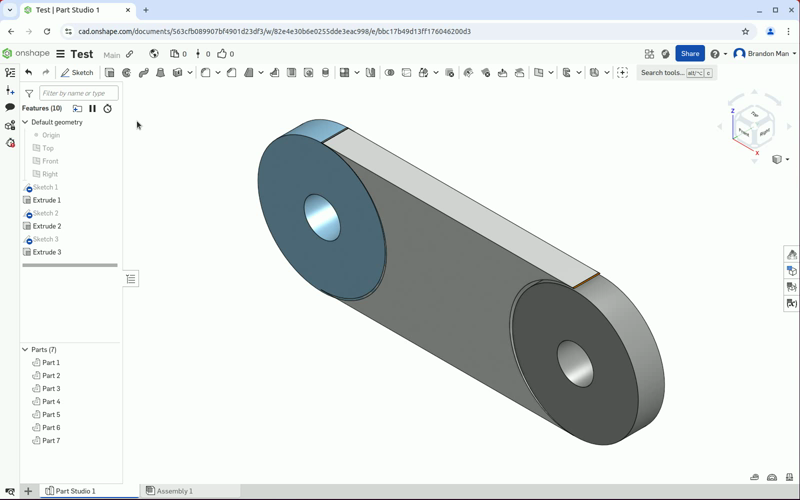
mouse_move(73, 189)
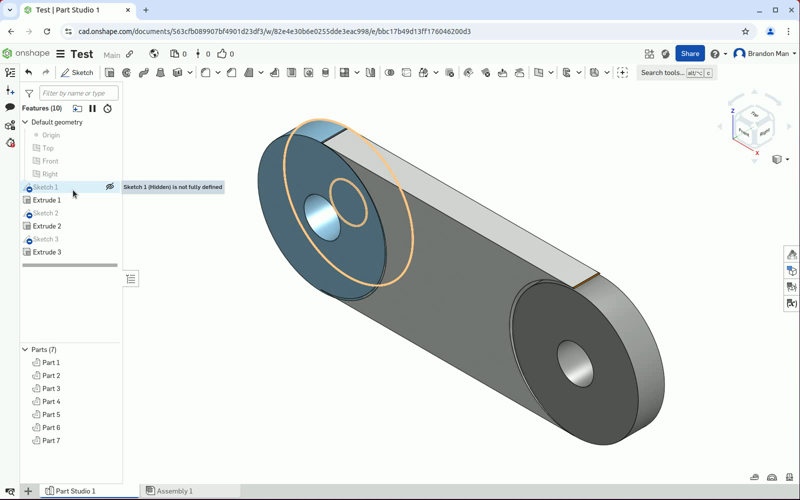
click(73, 189)